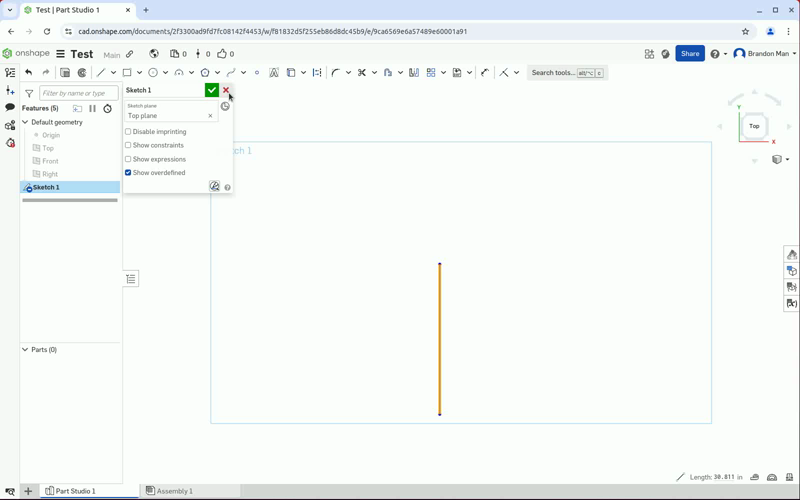
key(shift+h)
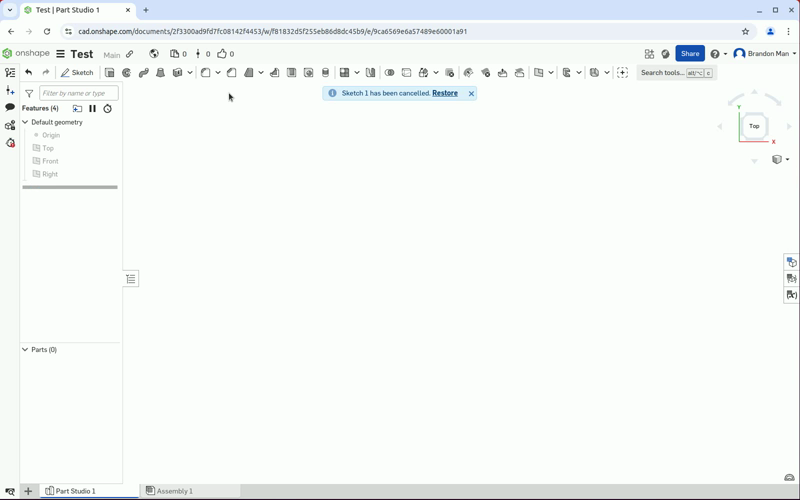
mouse_move(73, 352)
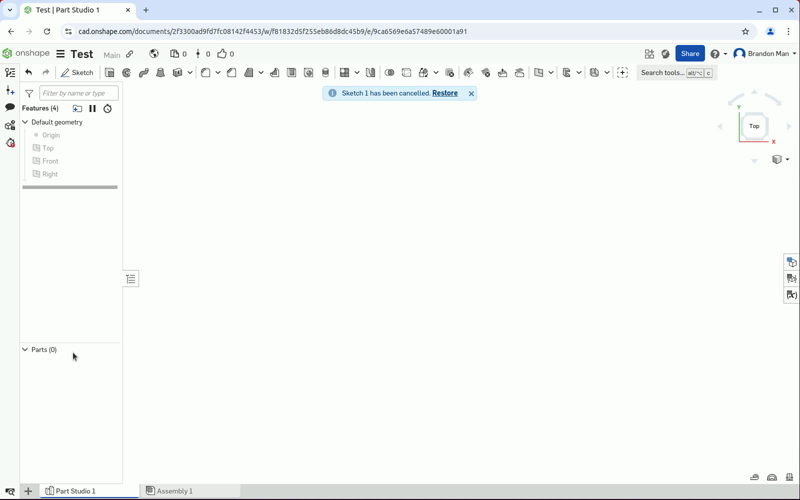
key(y)
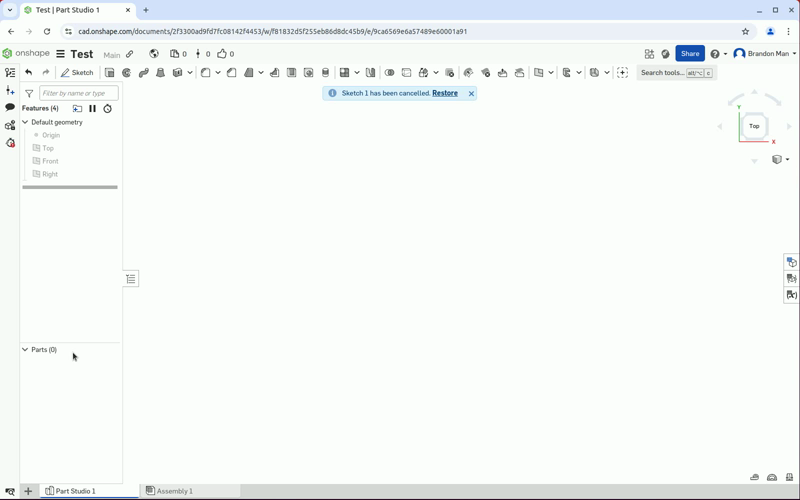
key(shift+p)
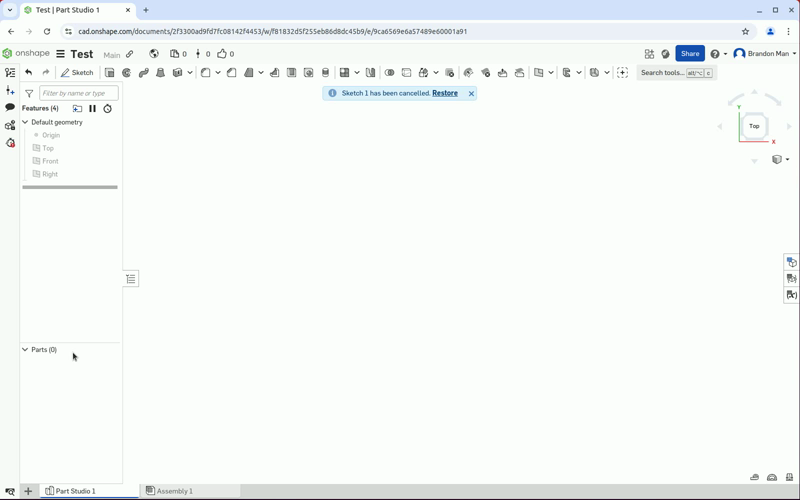
key(space)
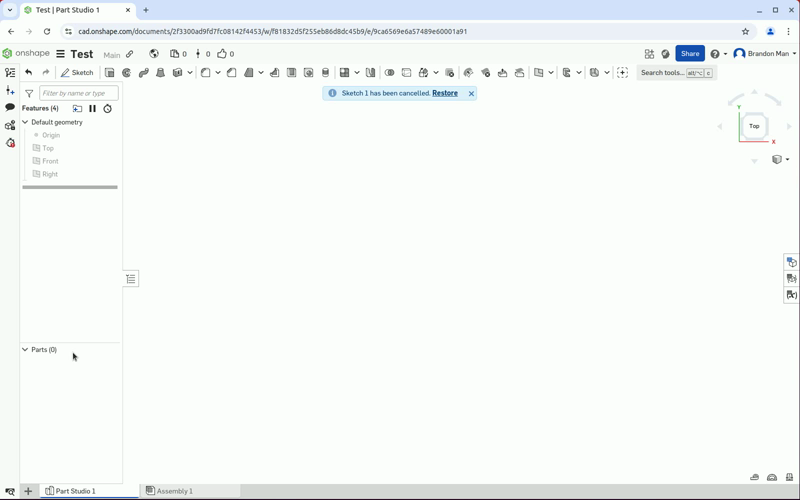
key_down(shift)
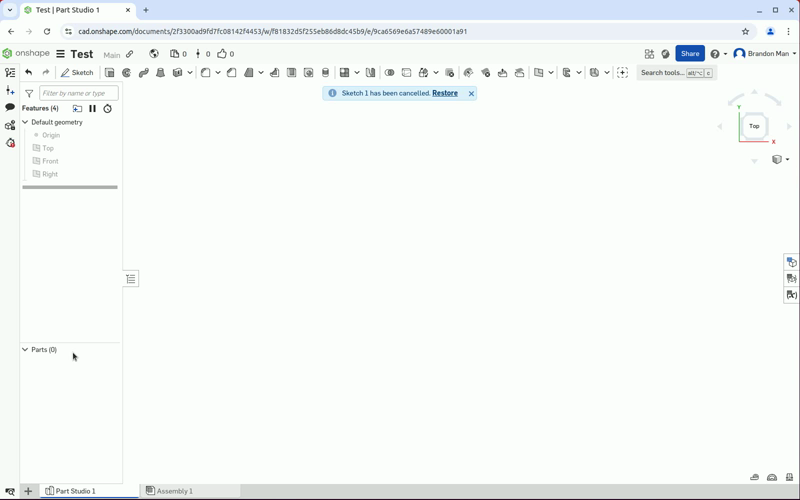
key(up)
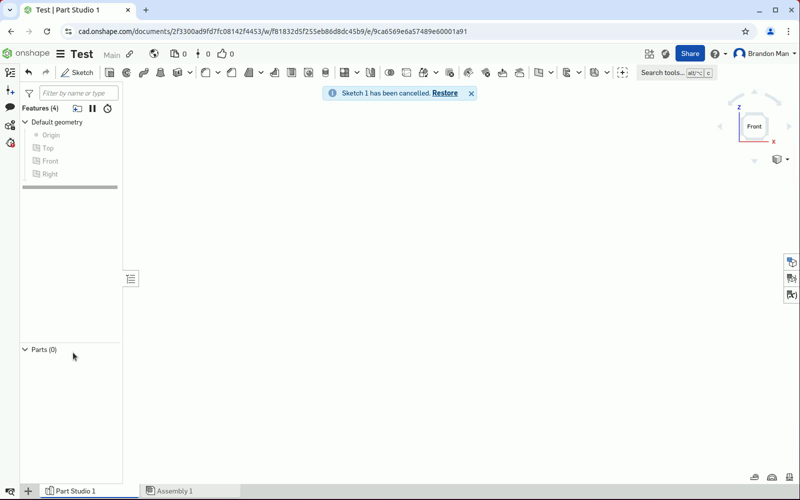
key_up(shift)
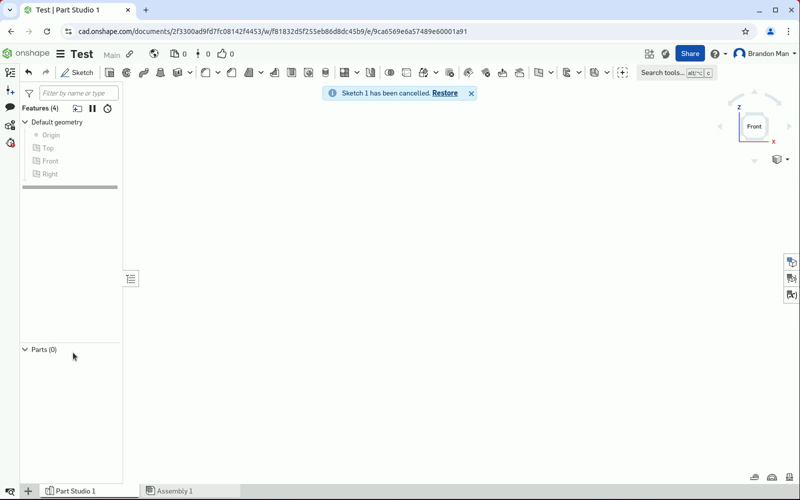
mouse_move(73, 352)
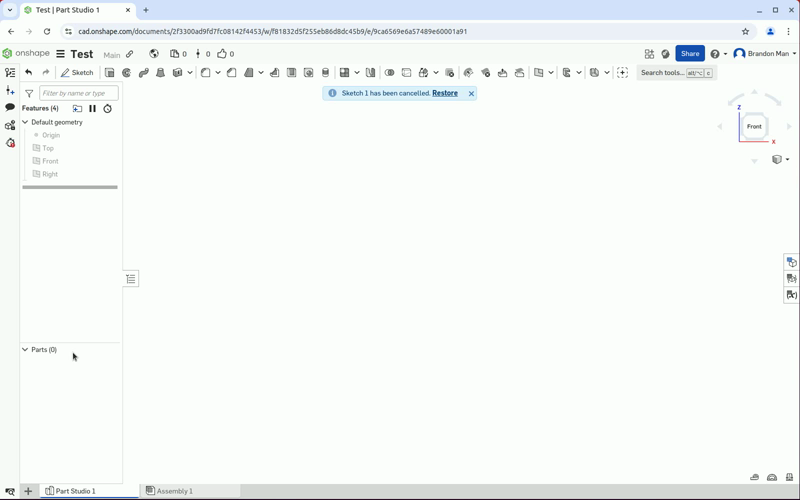
key(shift+y)
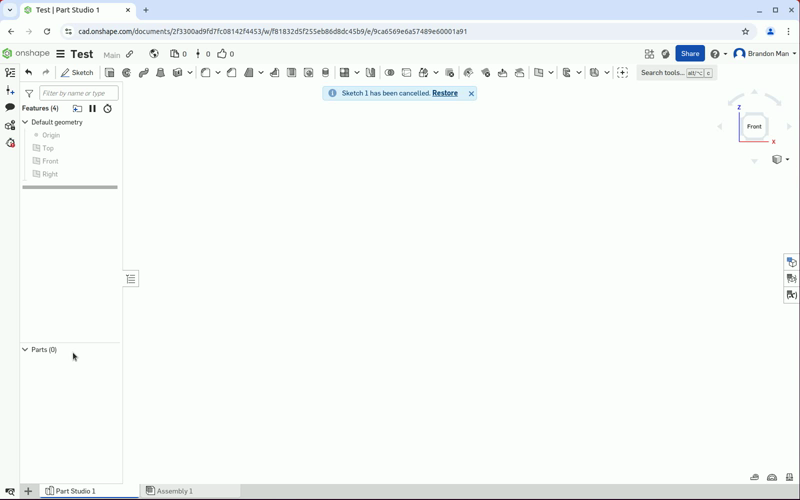
key(shift+s)
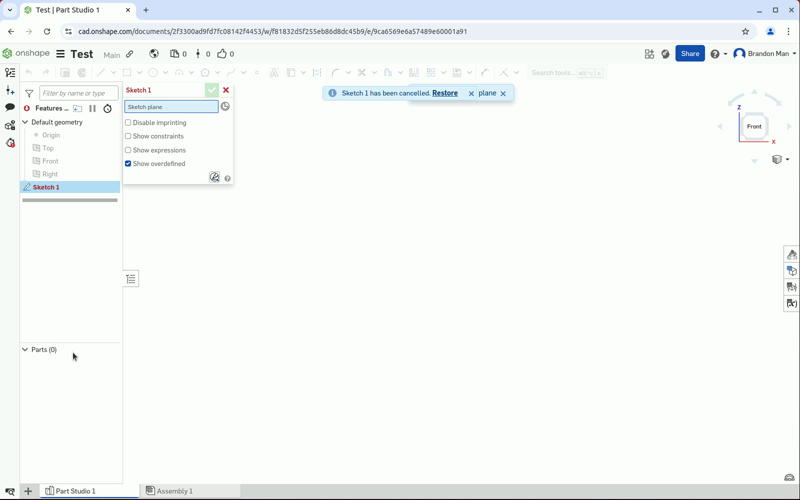
mouse_move(73, 163)
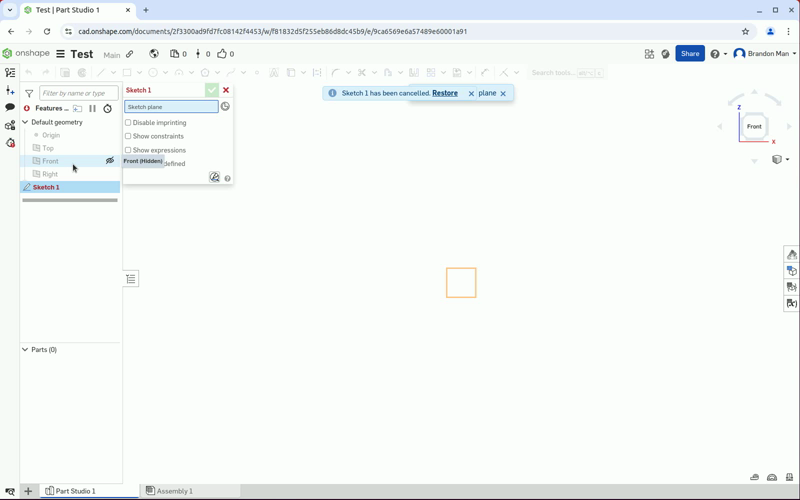
click(73, 163)
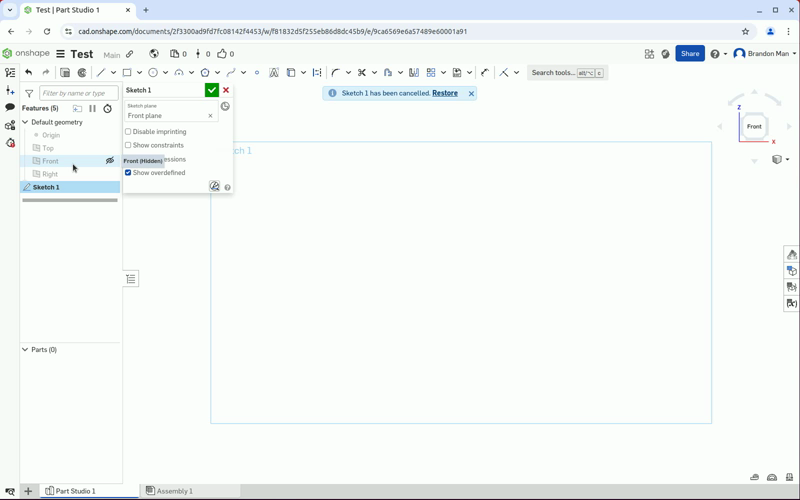
mouse_move(73, 352)
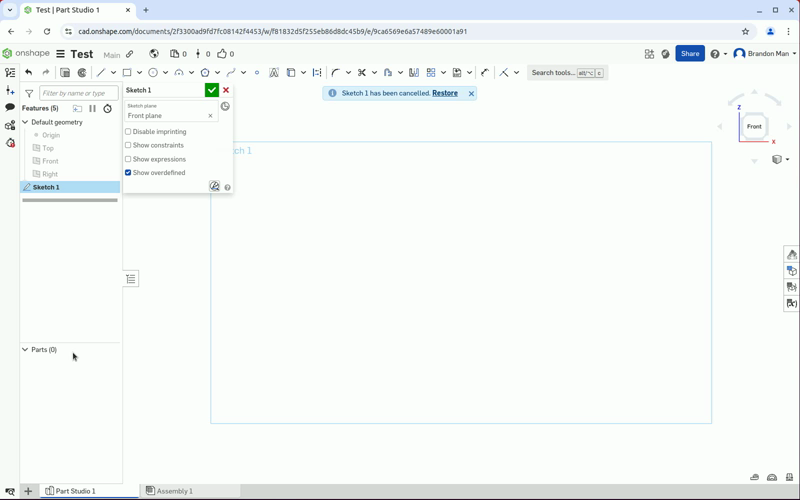
key(y)
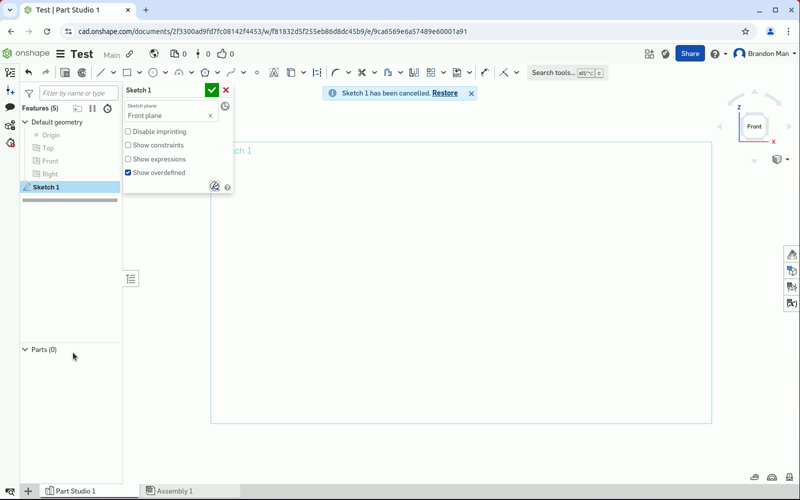
key(l)
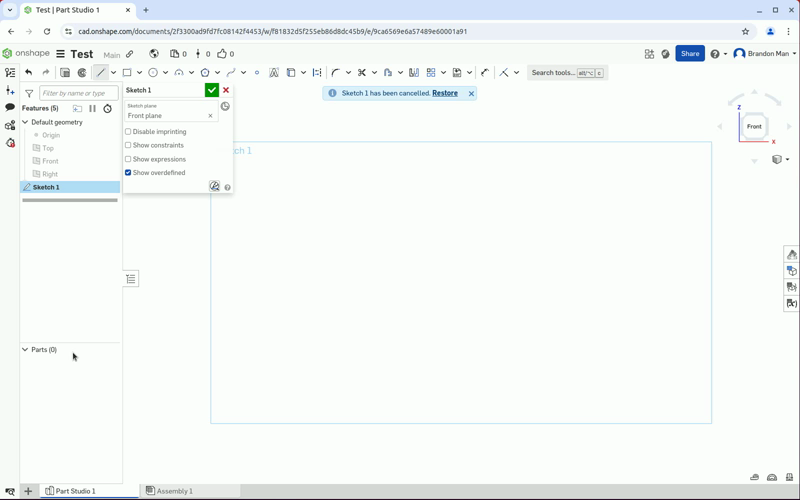
key_down(shift)
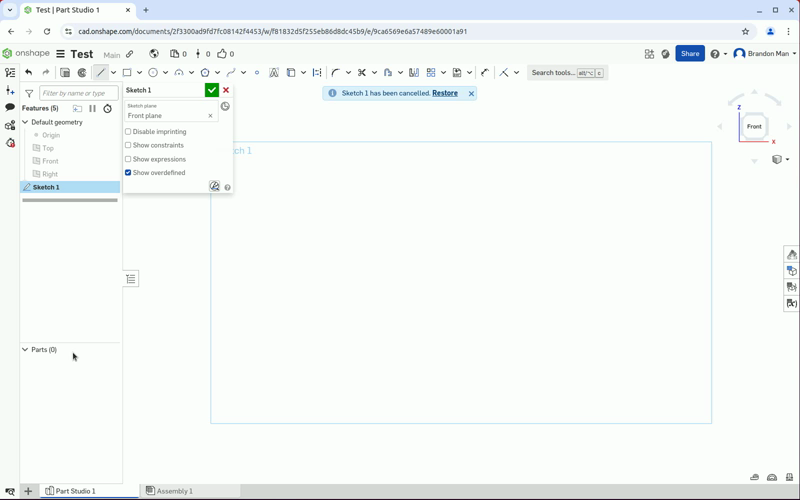
mouse_move(364, 268)
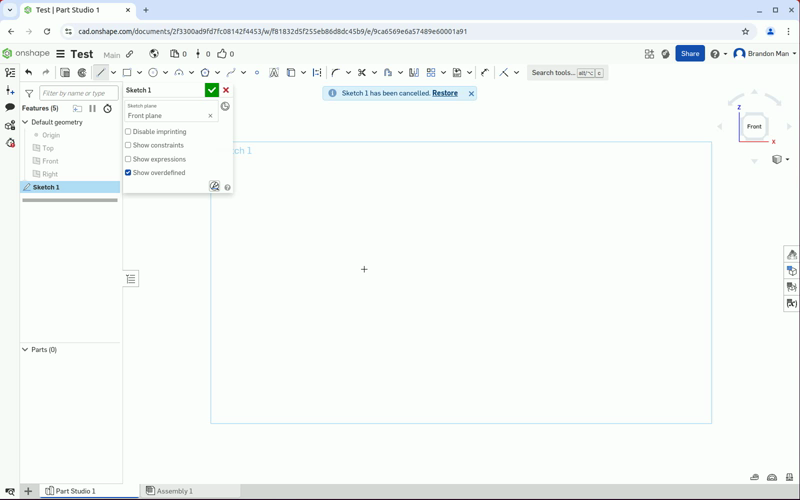
click(364, 268)
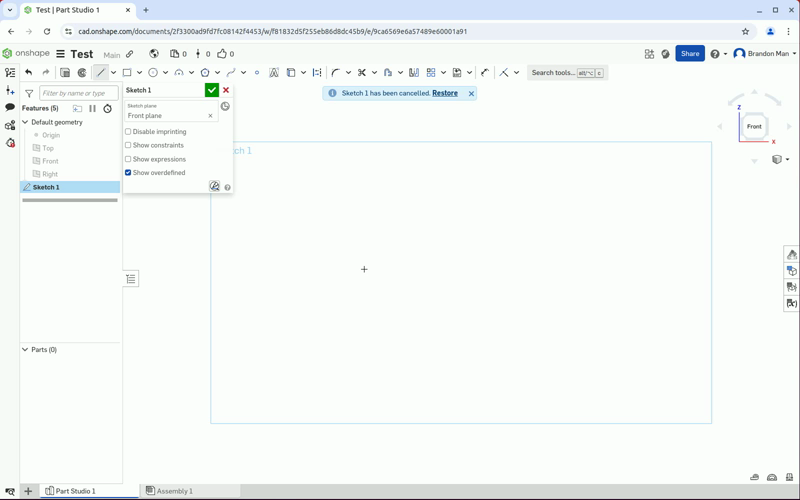
key_up(shift)
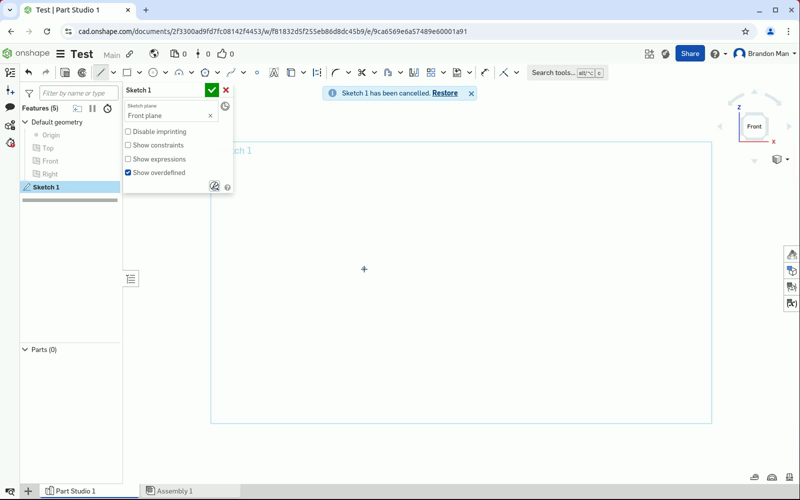
key_down(shift)
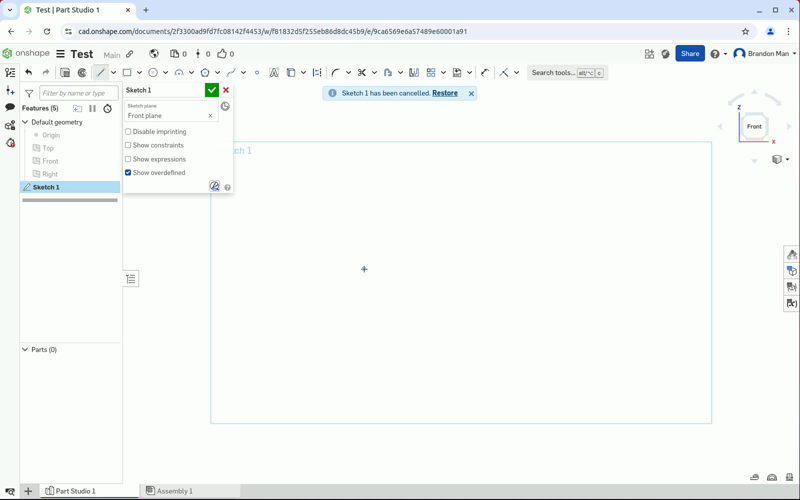
mouse_move(394, 268)
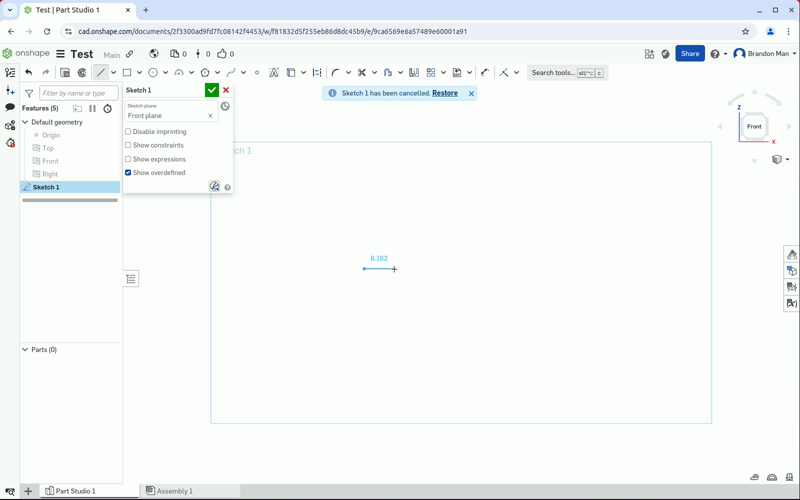
mouse_move(364, 258)
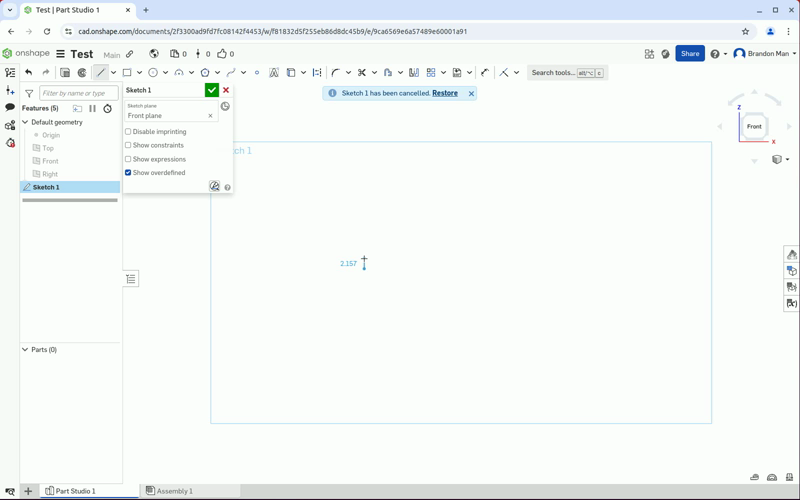
click(364, 258)
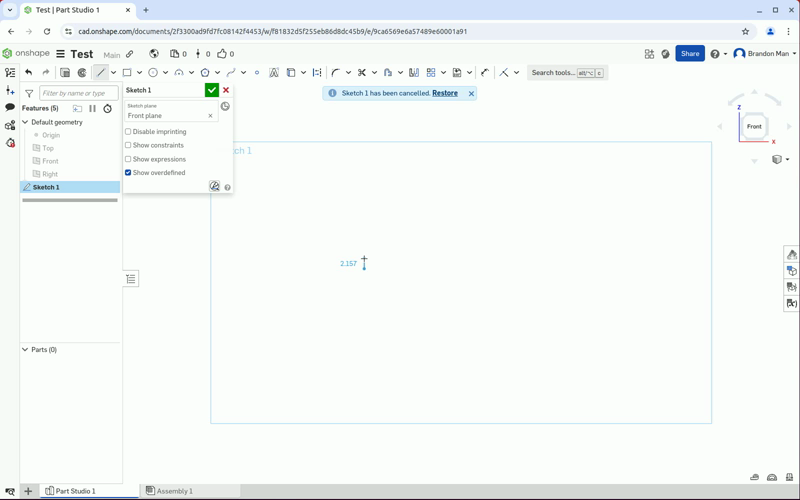
key_up(shift)
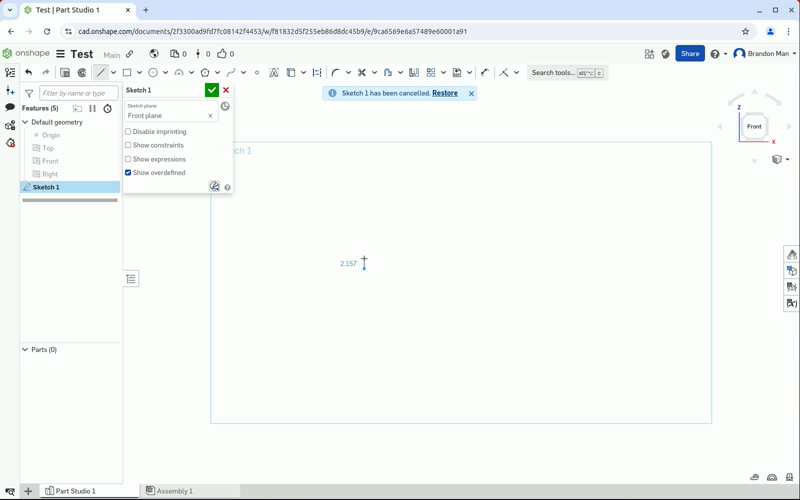
key(esc)
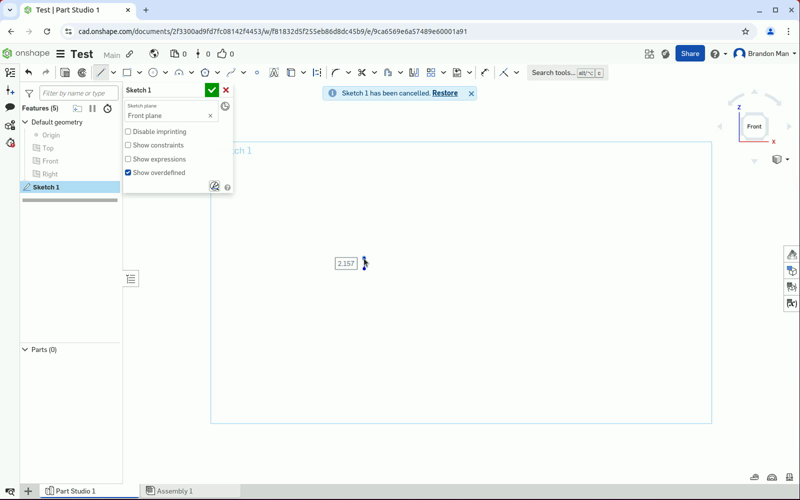
key(a)
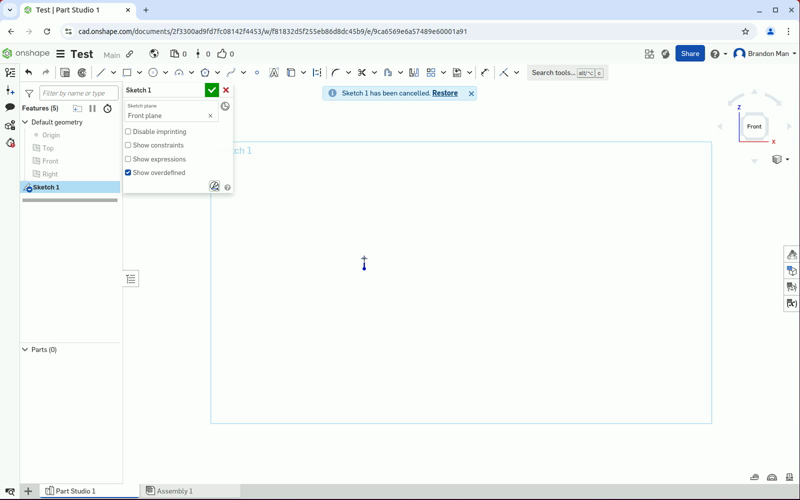
mouse_move(364, 258)
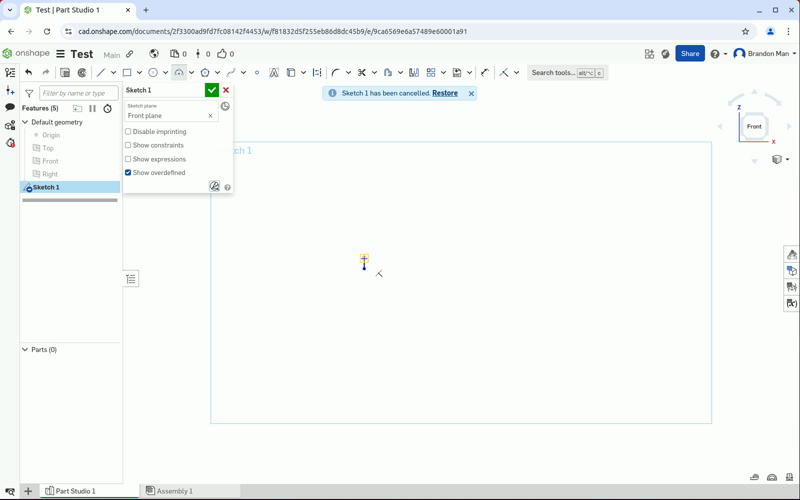
click(364, 258)
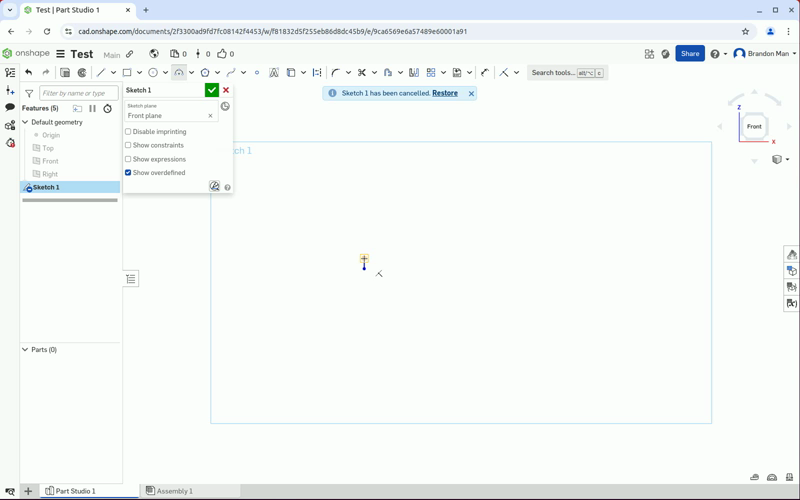
key_down(shift)
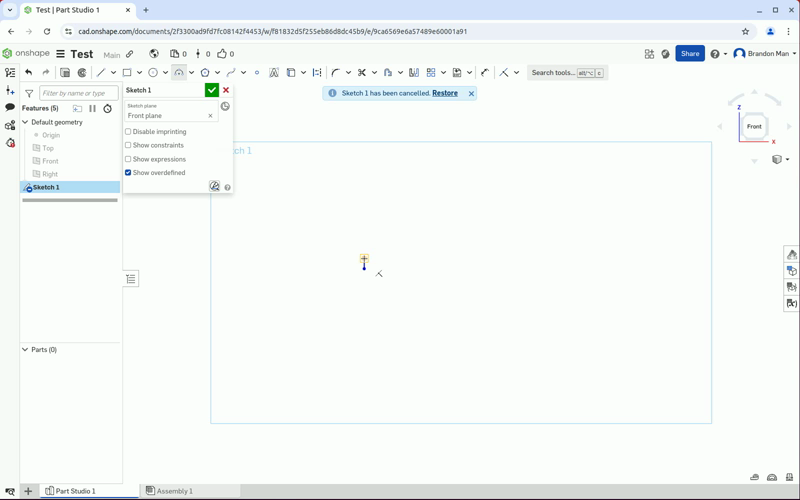
mouse_move(364, 240)
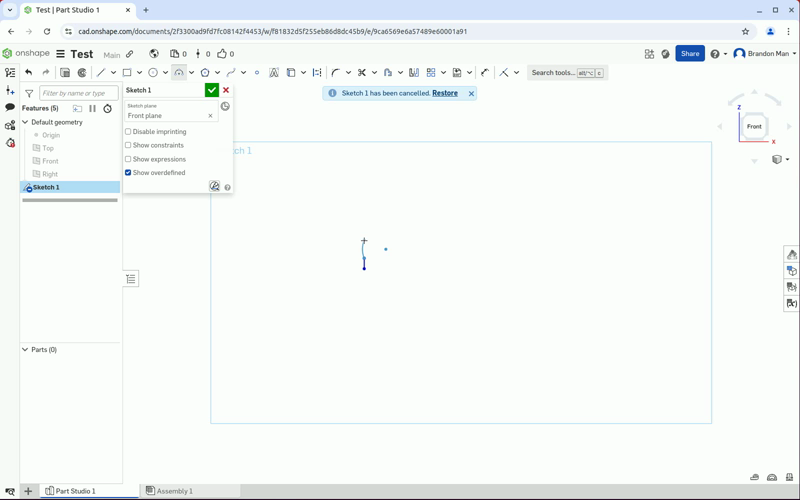
click(364, 240)
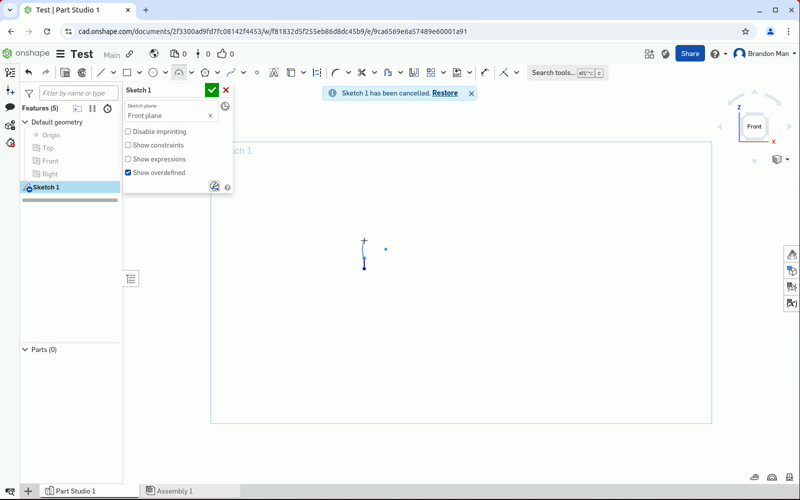
mouse_move(358, 249)
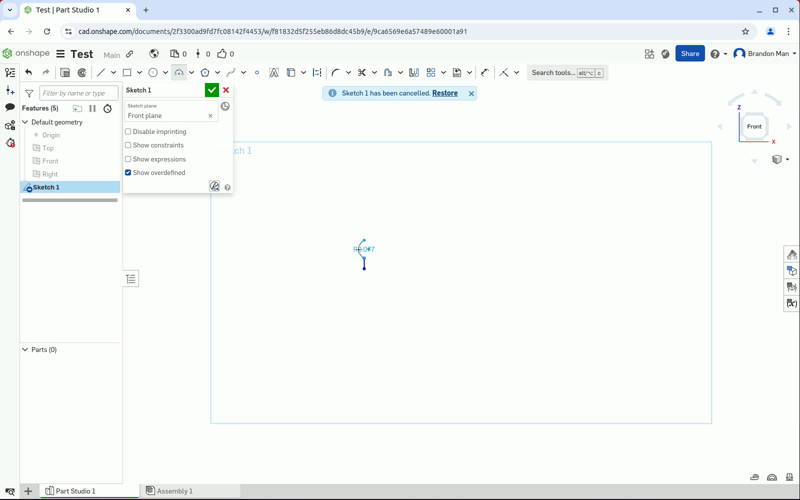
click(358, 249)
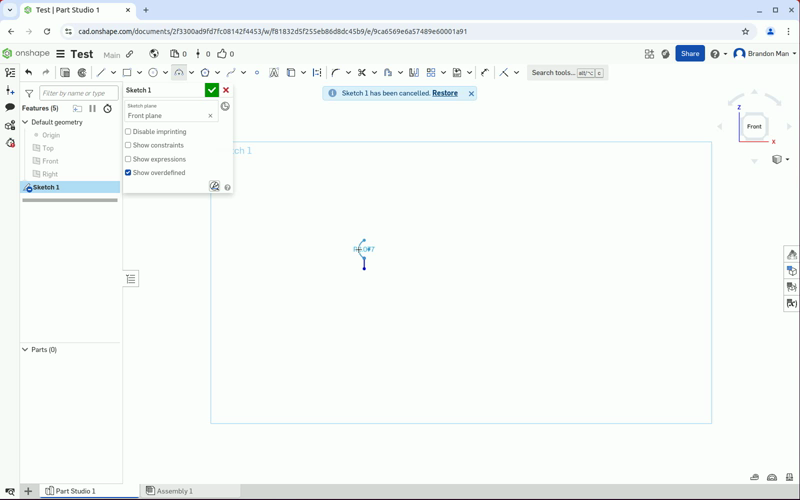
key_up(shift)
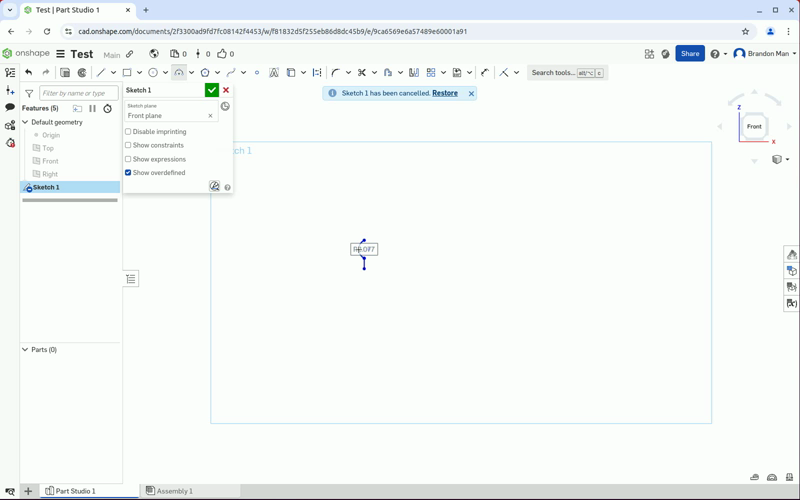
key(esc)
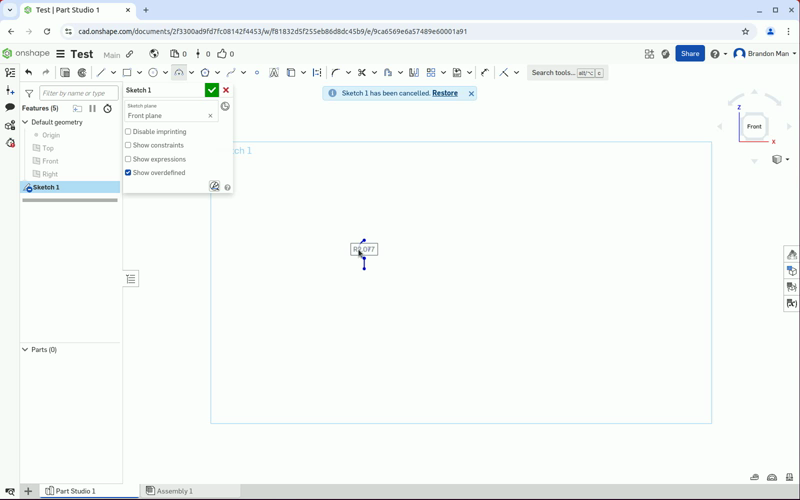
key(l)
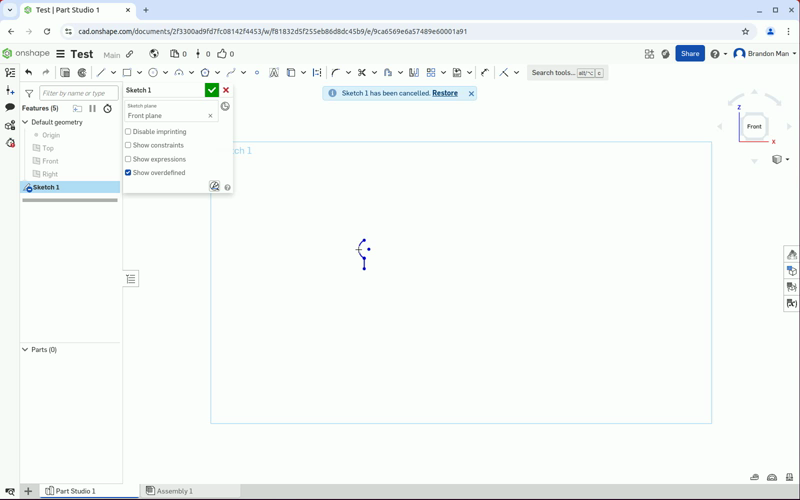
mouse_move(364, 240)
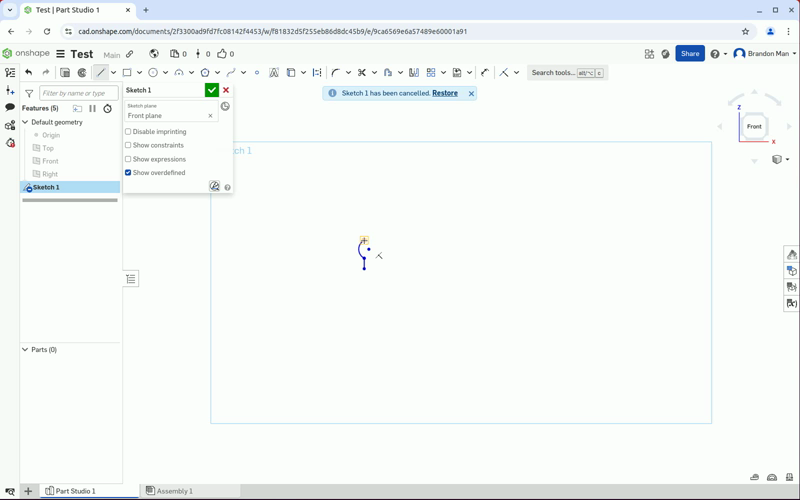
click(364, 240)
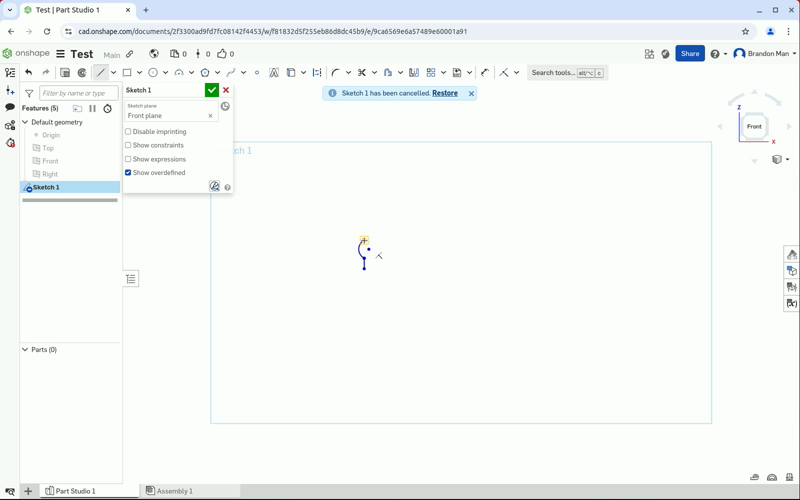
key_down(shift)
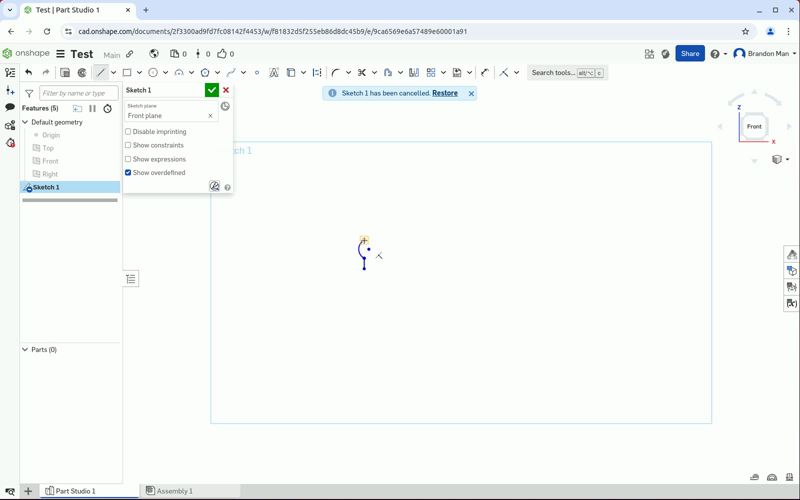
mouse_move(394, 240)
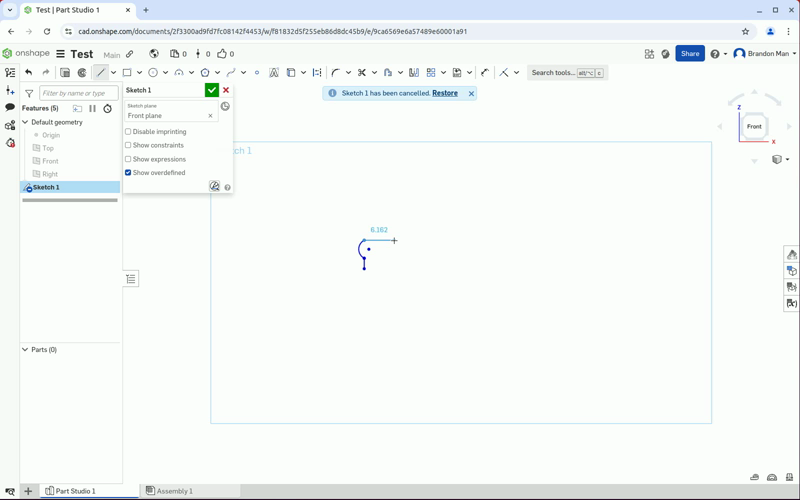
mouse_move(364, 229)
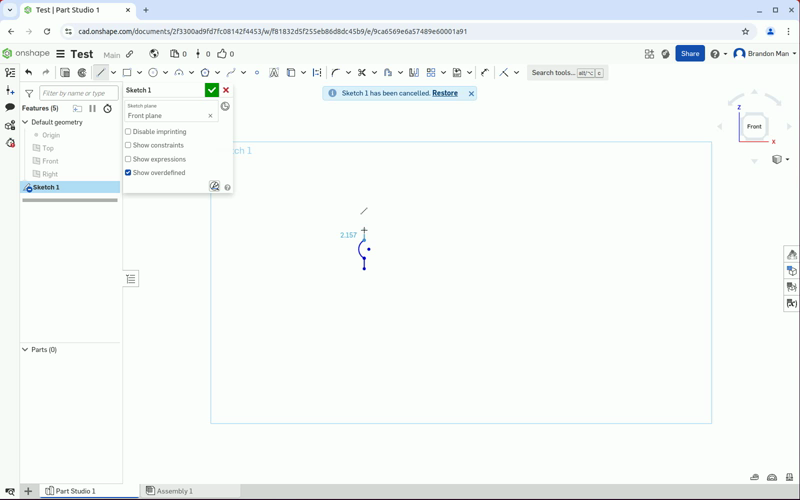
click(364, 229)
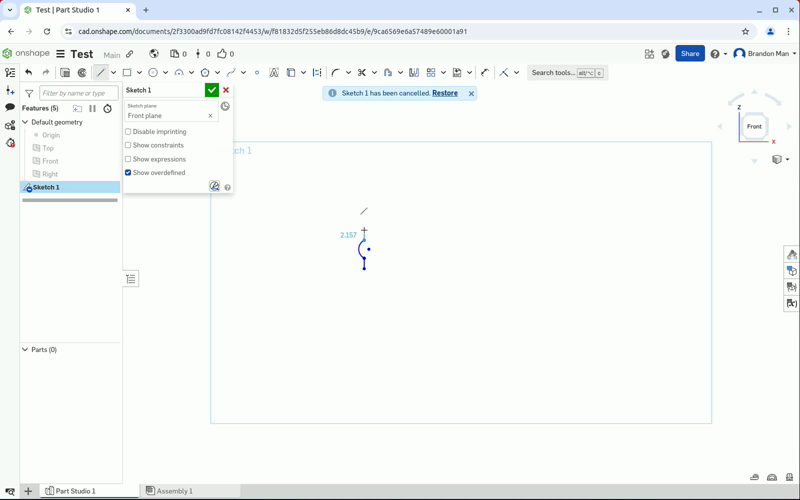
key_up(shift)
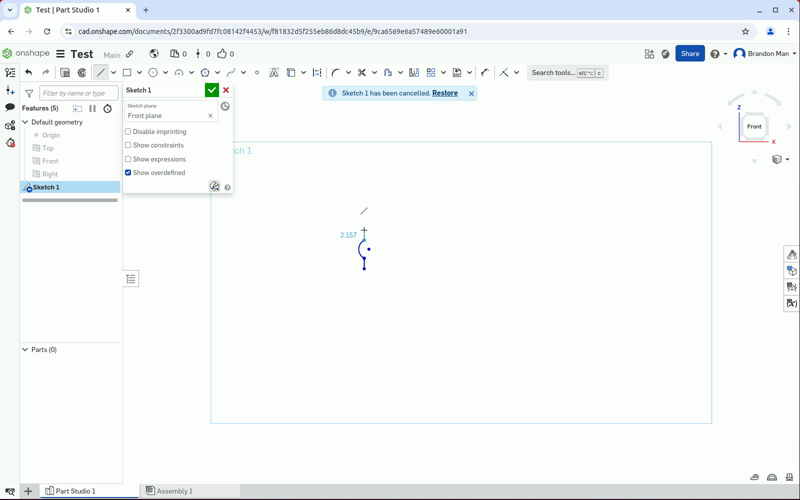
key(esc)
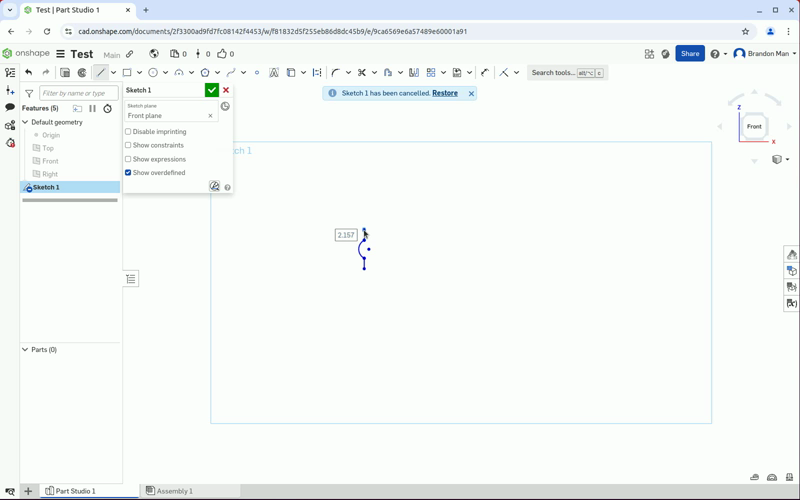
key(a)
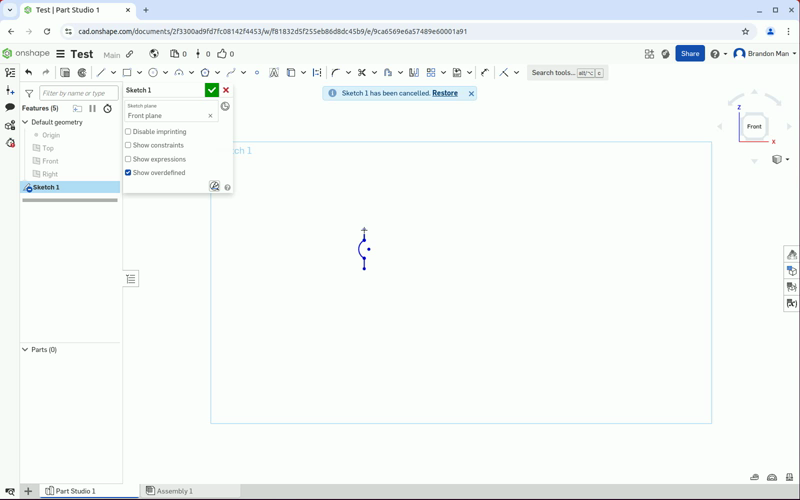
mouse_move(364, 229)
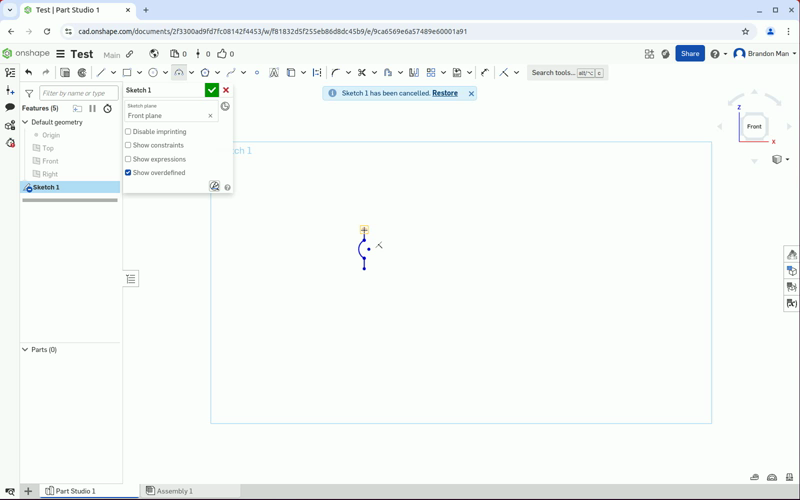
click(364, 229)
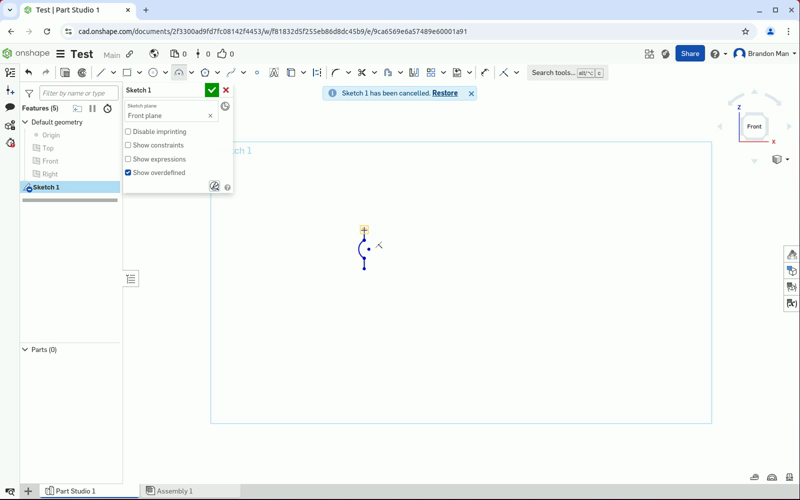
mouse_move(364, 268)
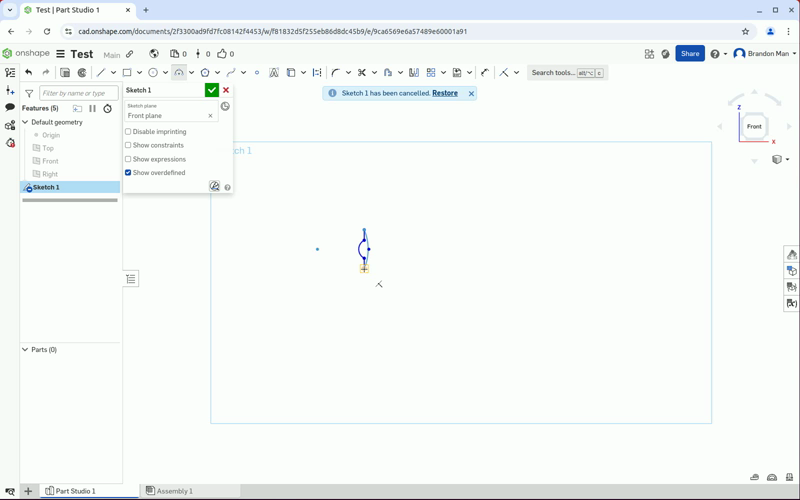
click(364, 268)
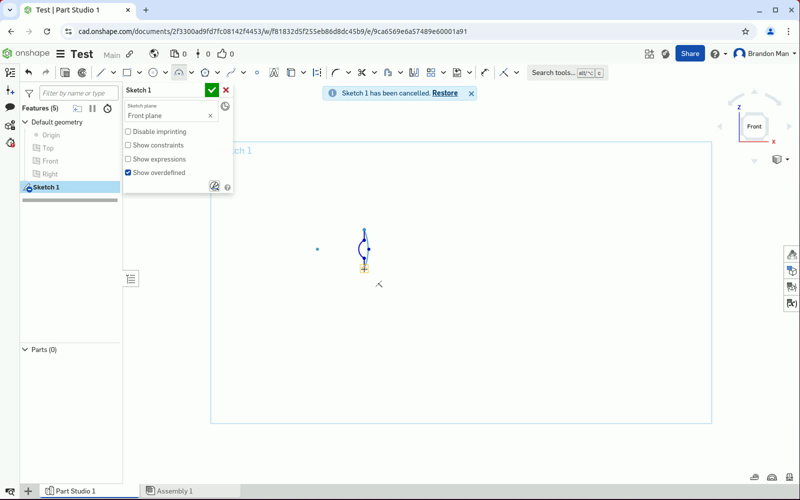
key_down(shift)
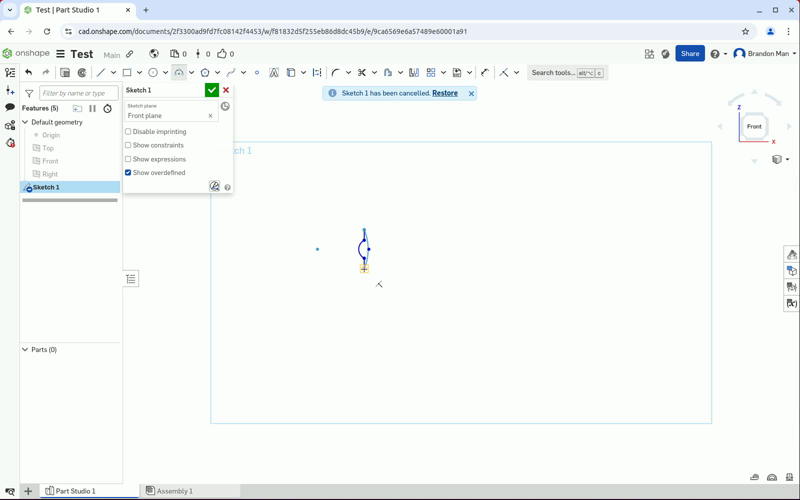
mouse_move(348, 249)
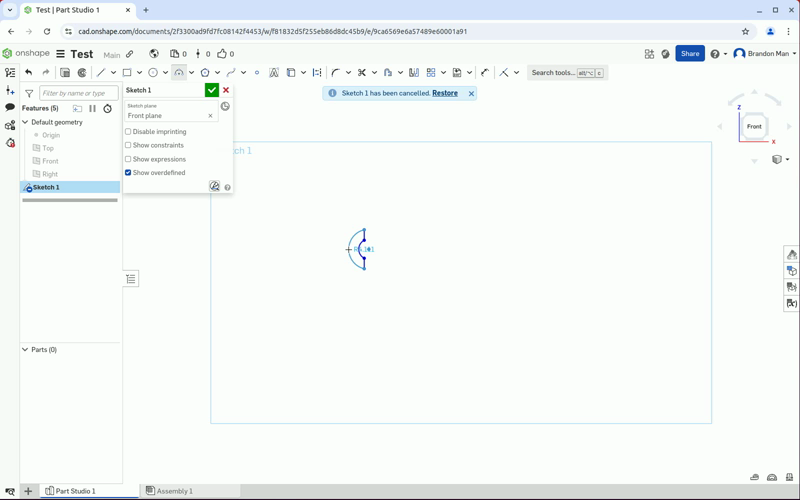
click(348, 249)
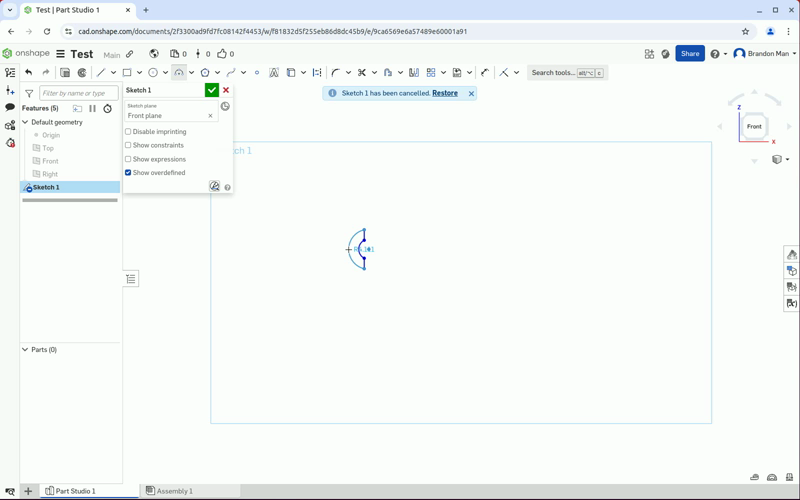
key_up(shift)
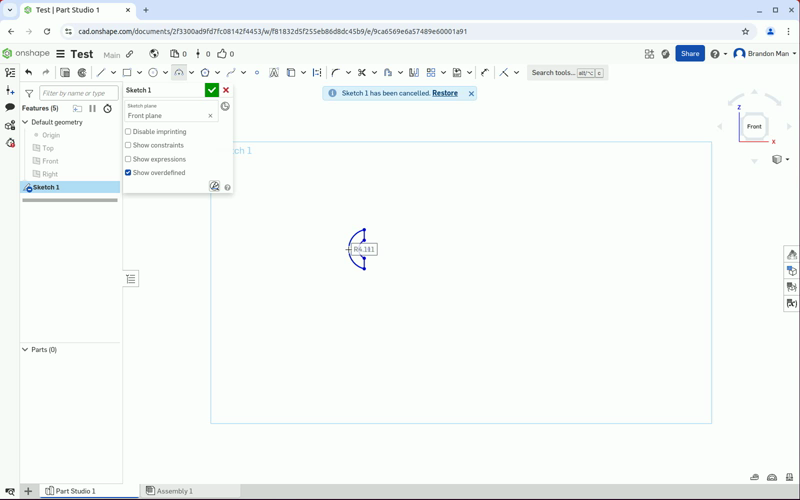
key(esc)
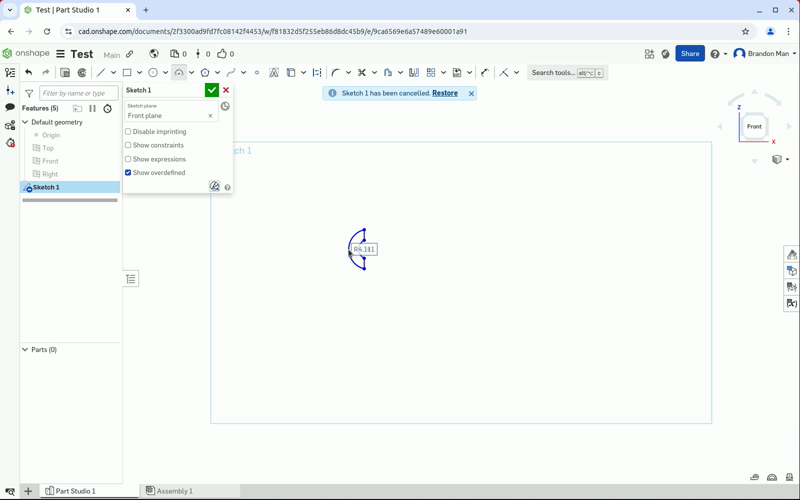
mouse_move(363, 260)
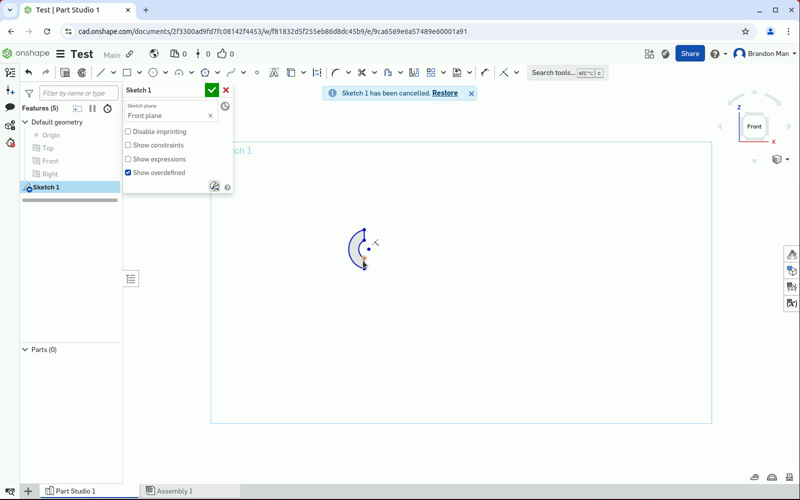
scroll(6)
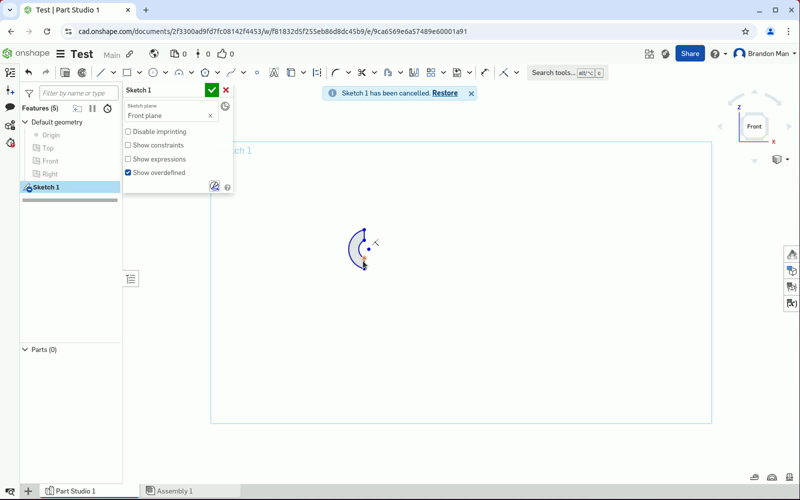
scroll(6)
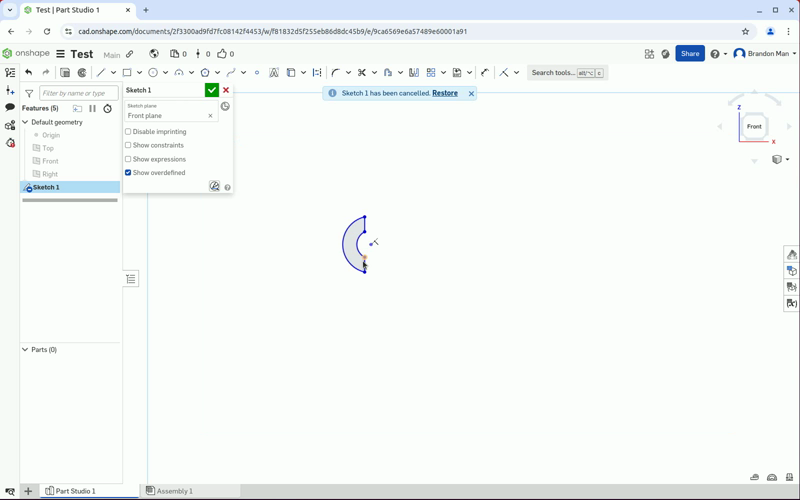
scroll(6)
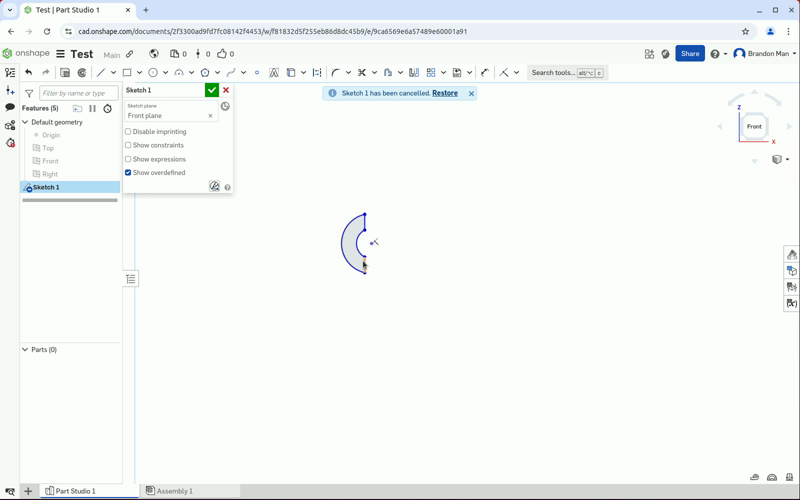
scroll(6)
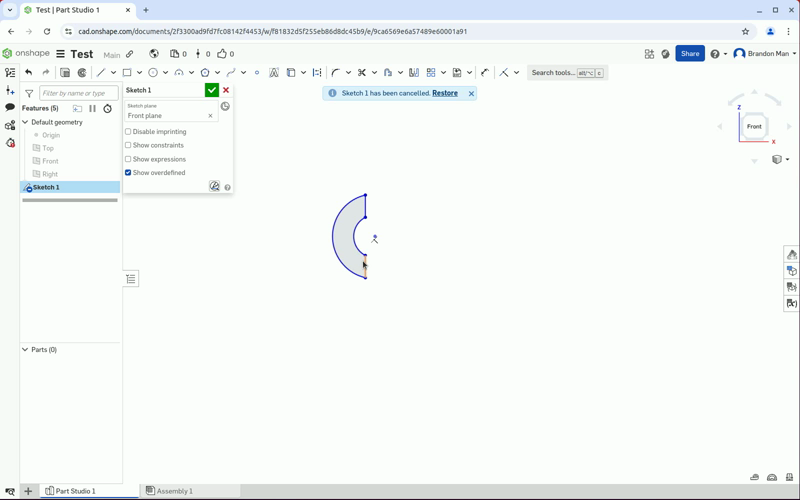
scroll(6)
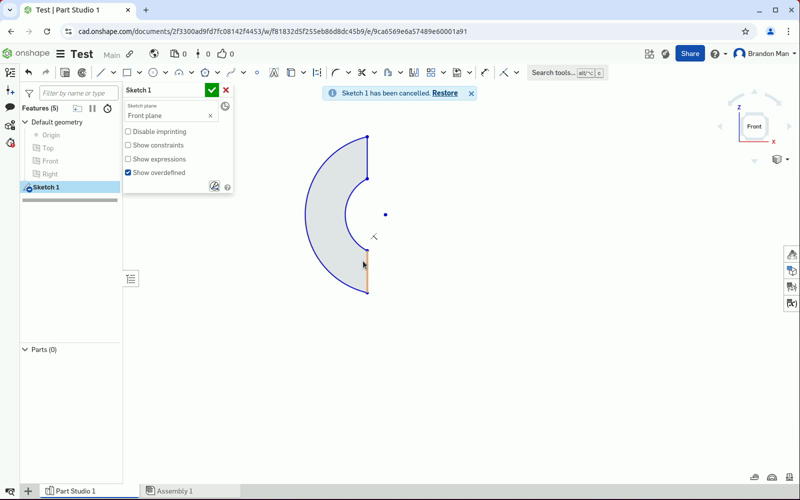
scroll(6)
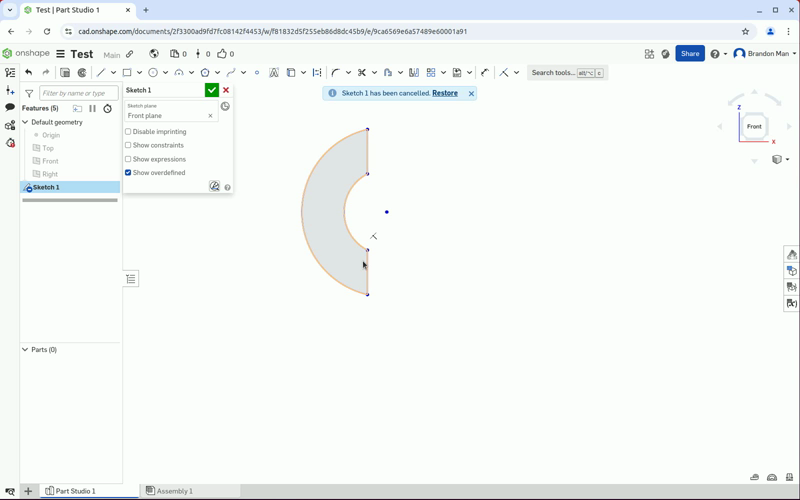
scroll(6)
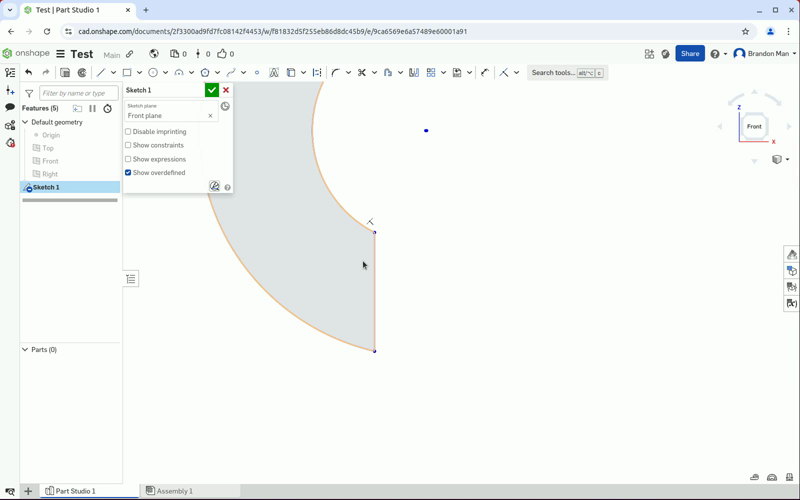
click(363, 260)
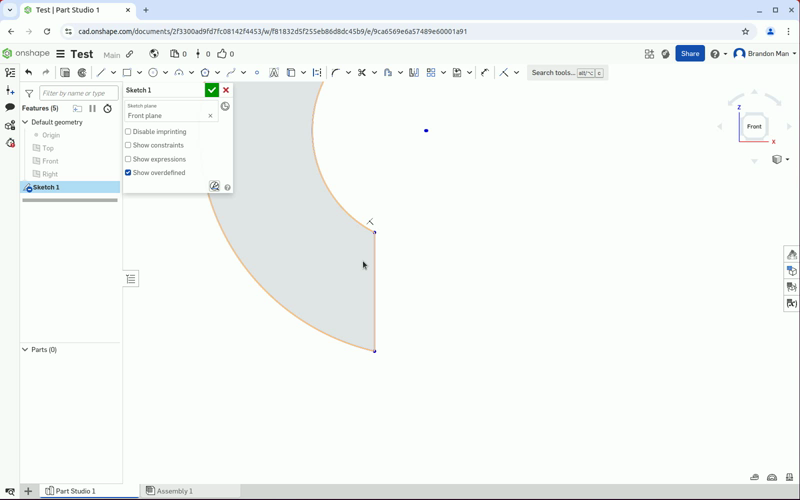
scroll(-6)
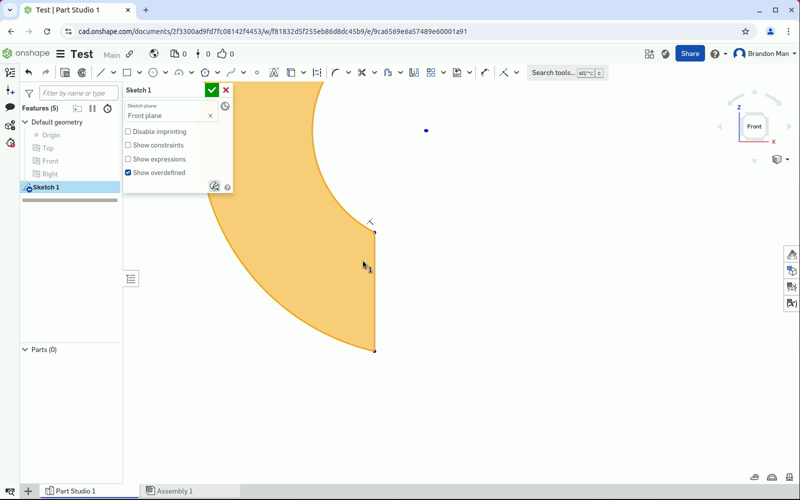
scroll(-6)
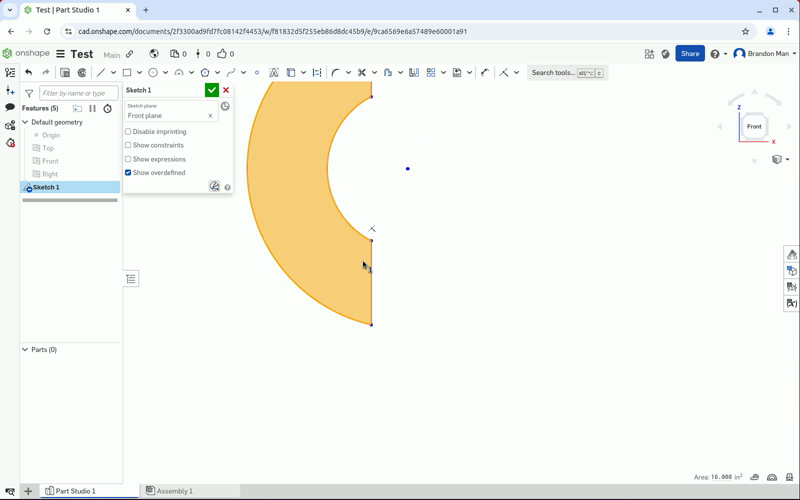
scroll(-6)
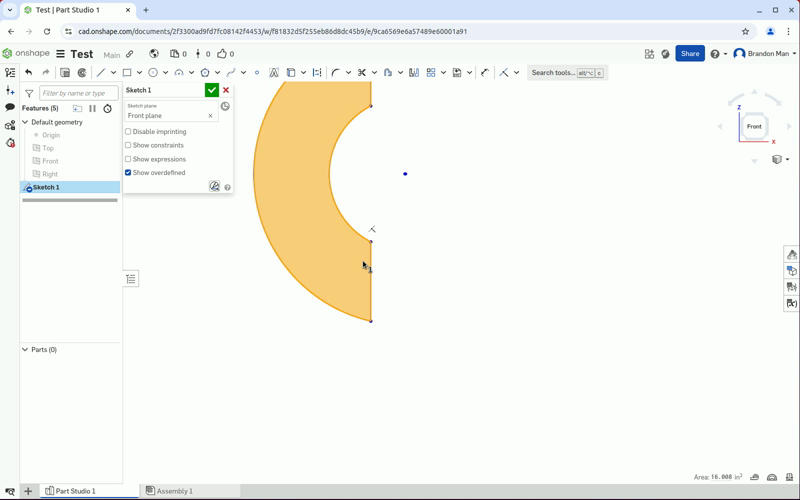
scroll(-6)
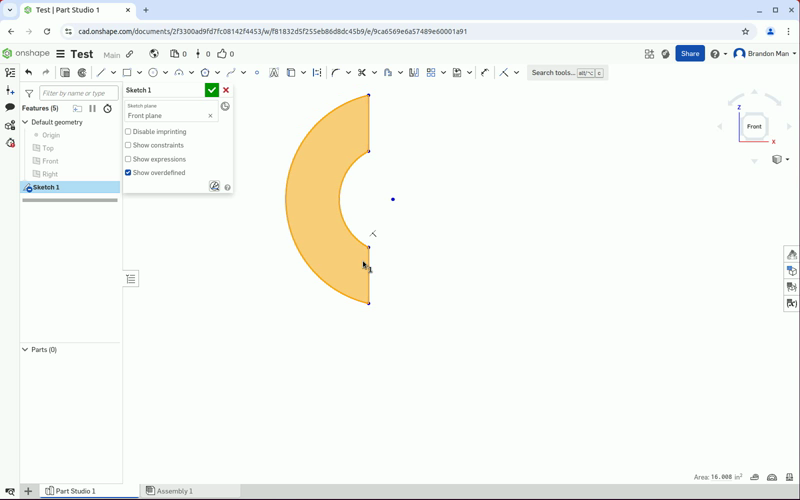
scroll(-6)
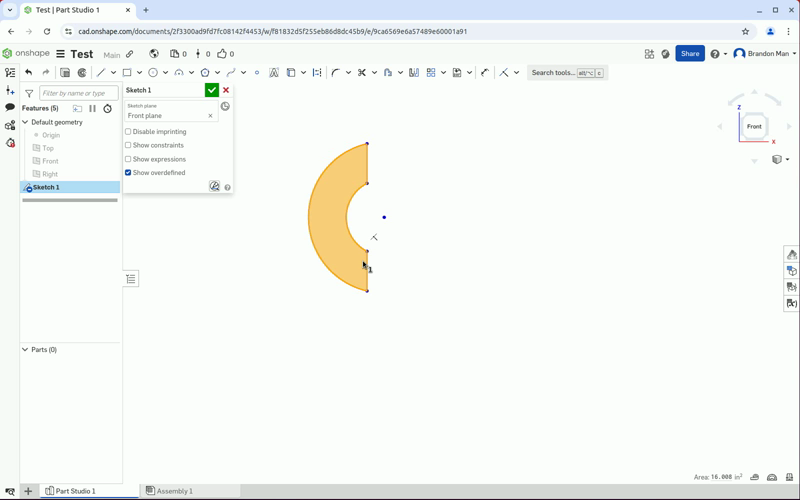
scroll(-6)
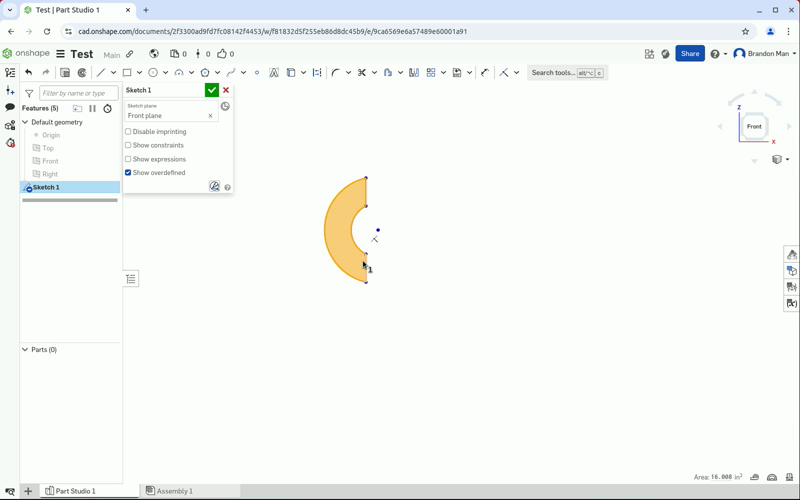
scroll(-6)
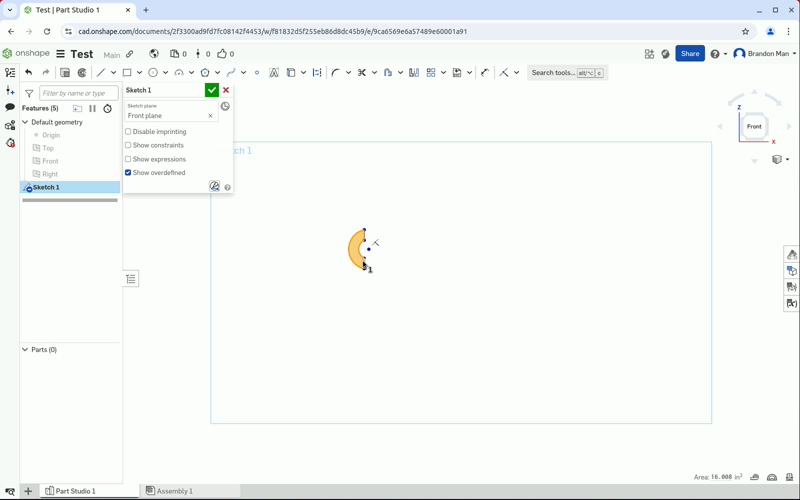
mouse_move(73, 352)
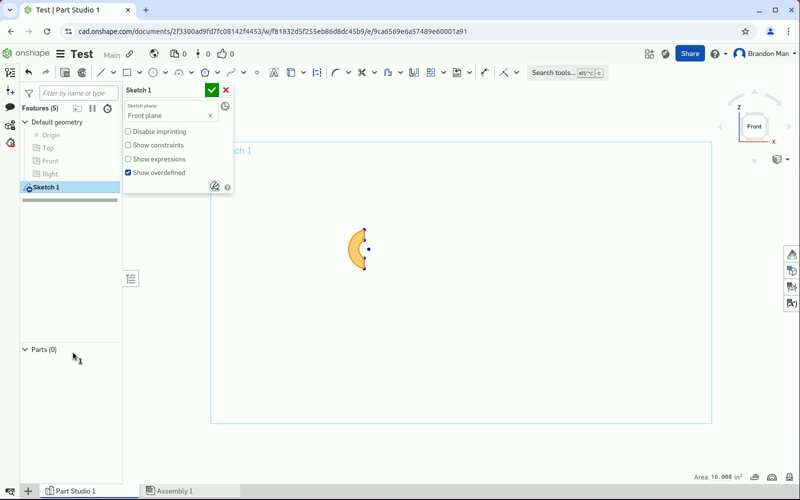
key(shift+y)
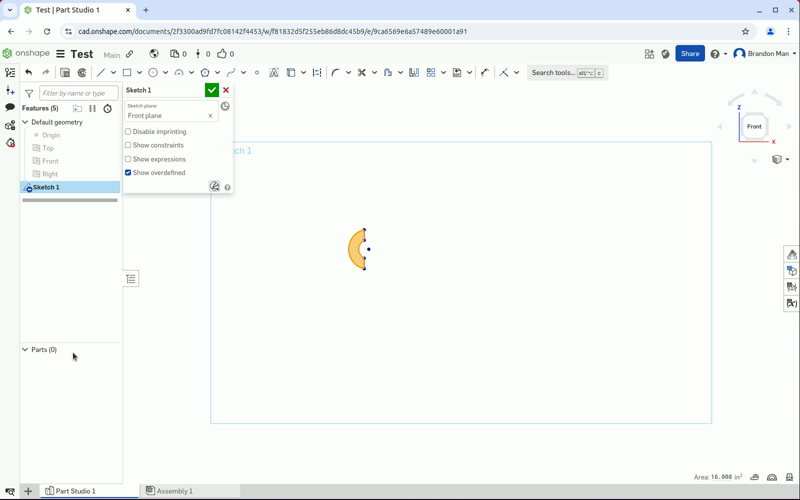
key(shift+e)
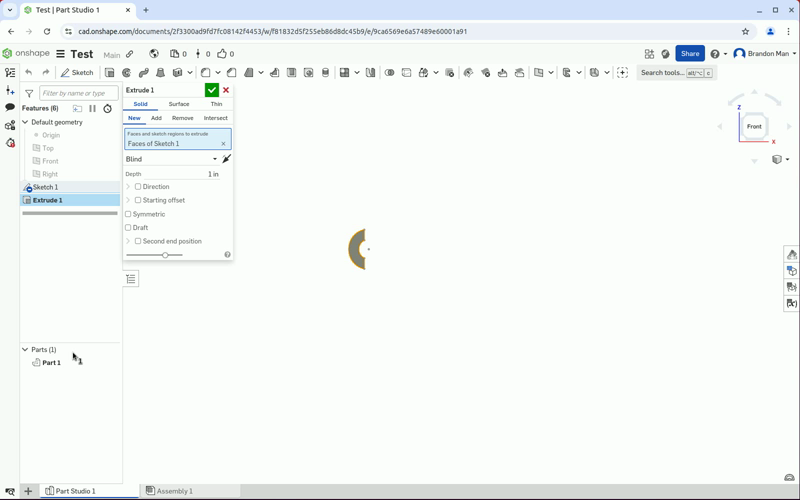
mouse_move(143, 106)
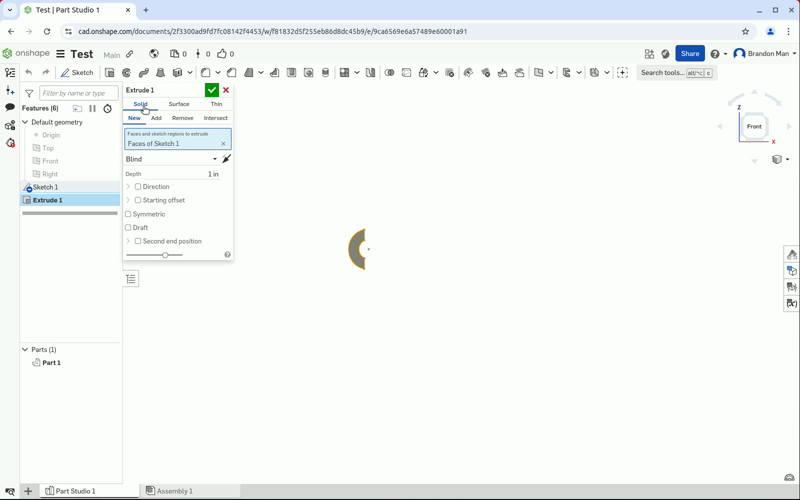
click(143, 106)
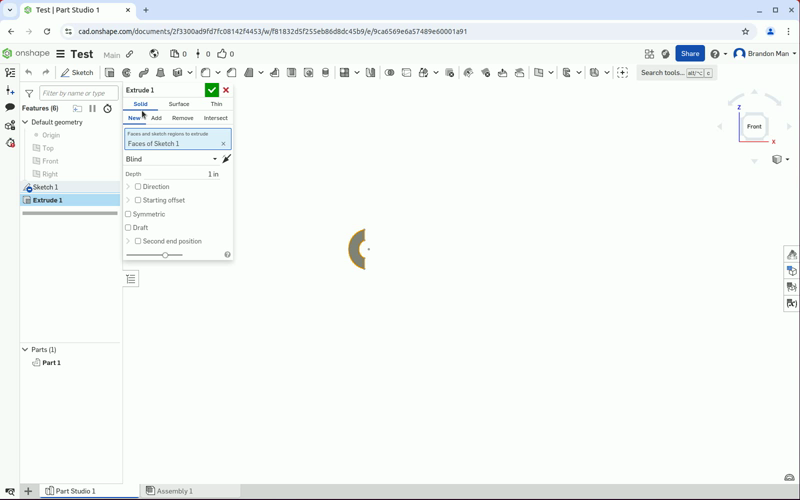
mouse_move(137, 120)
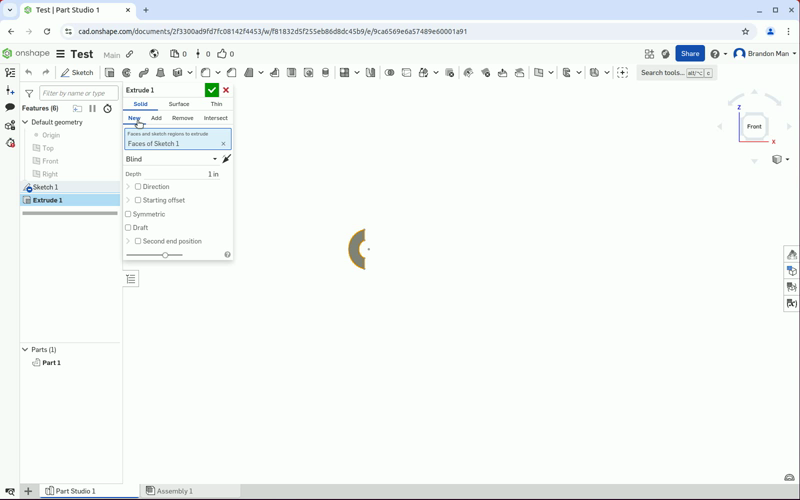
click(137, 120)
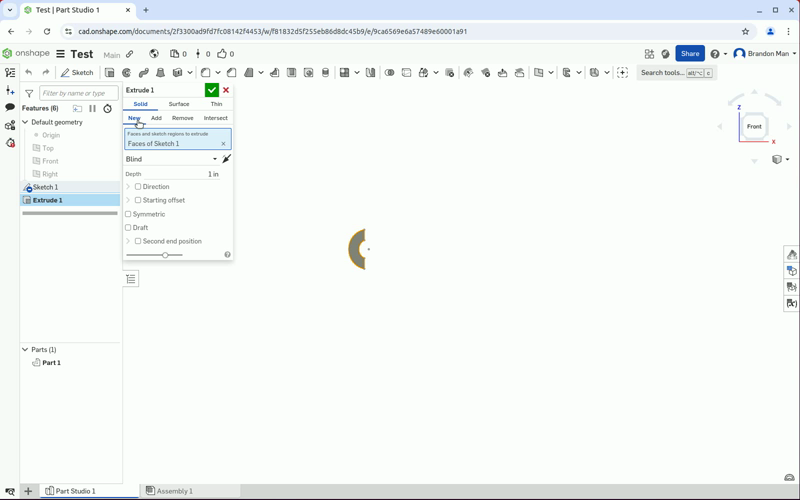
key(tab, 4)
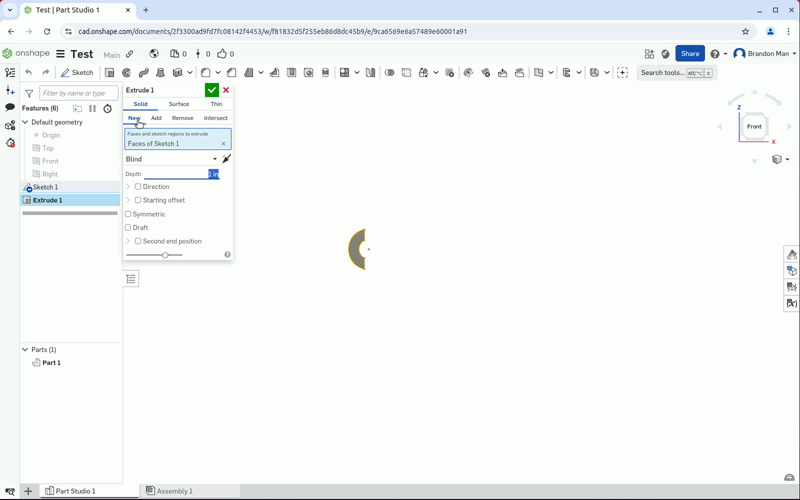
text(3.851)
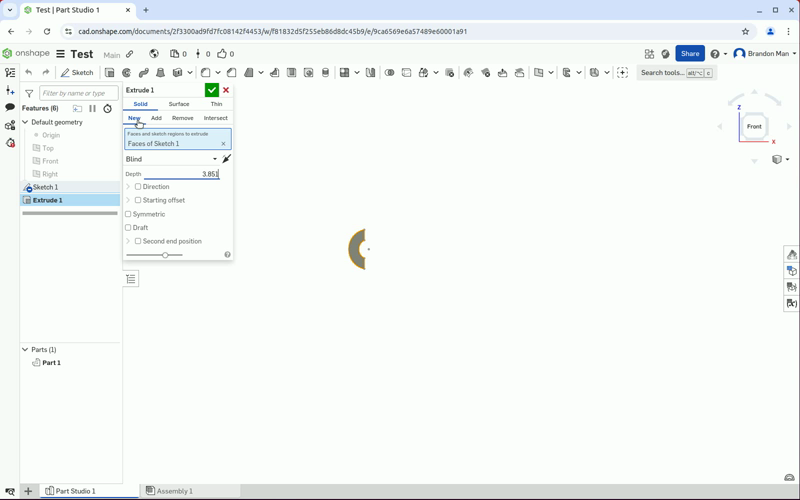
key(enter)
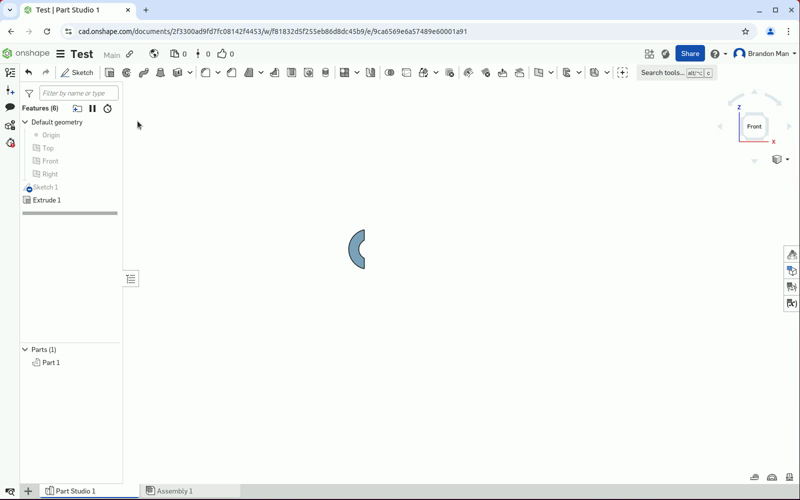
key(shift+h)
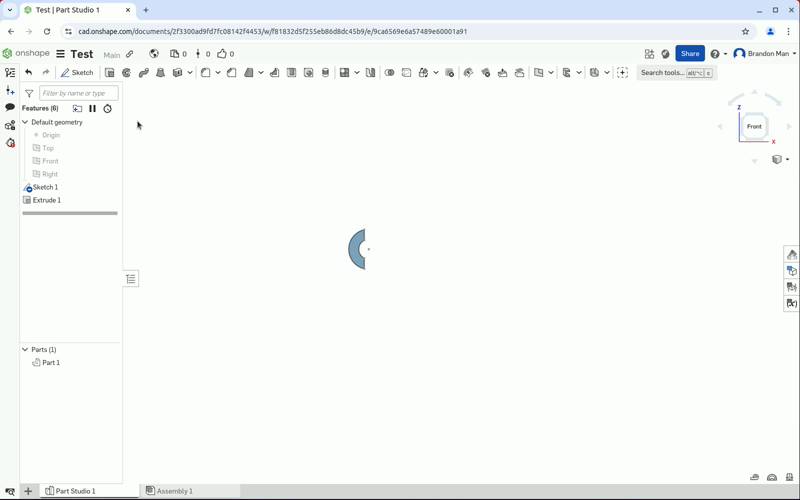
key(shift+h)
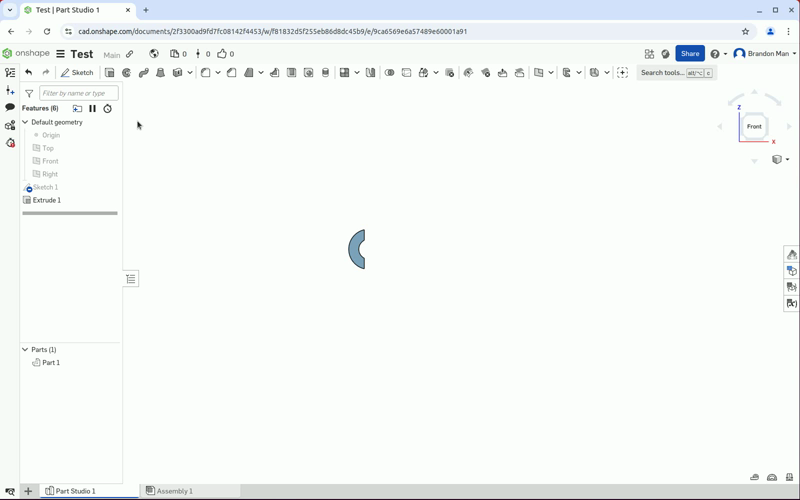
mouse_move(73, 189)
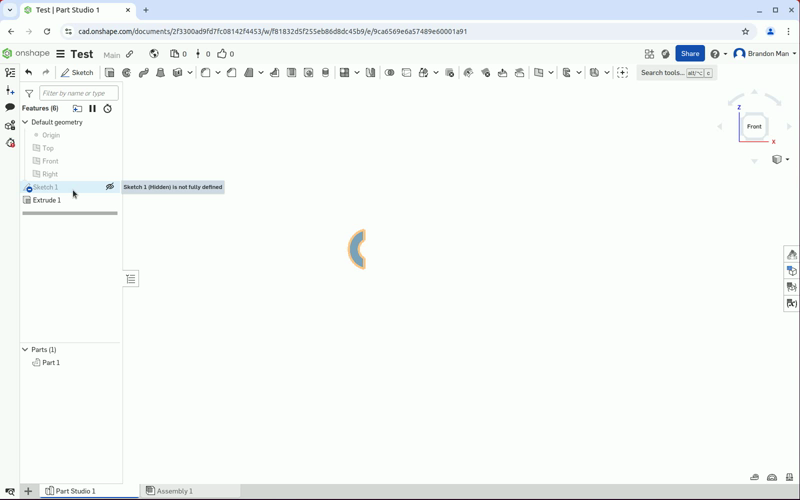
click(73, 189)
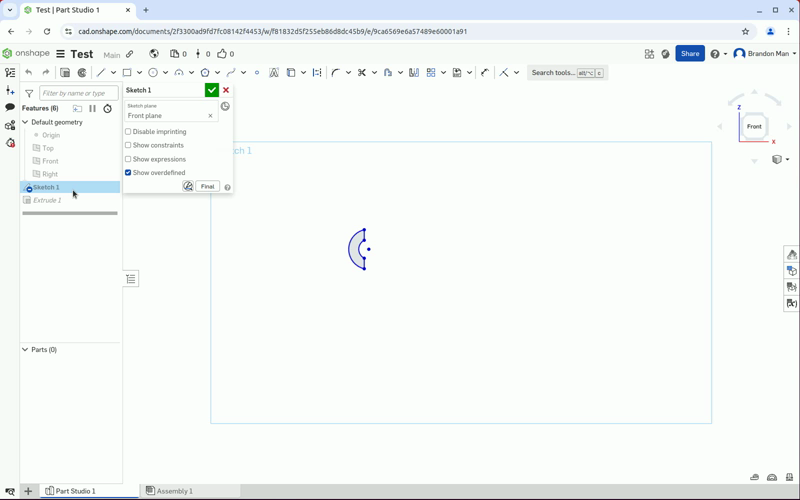
mouse_move(229, 92)
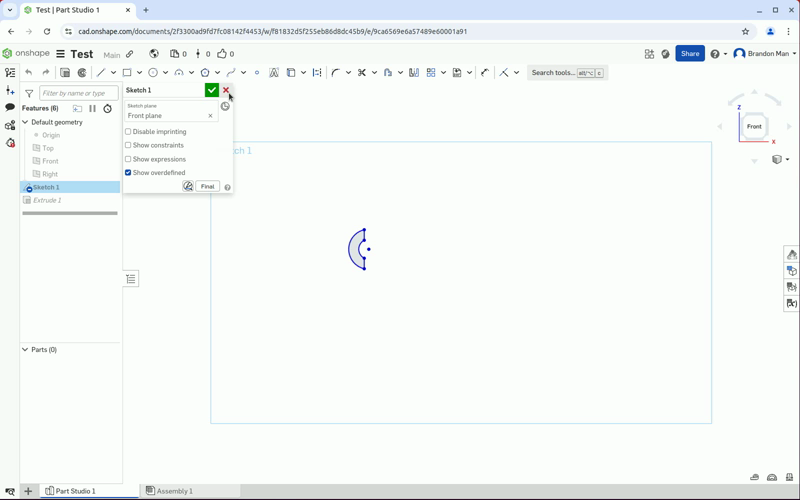
click(229, 92)
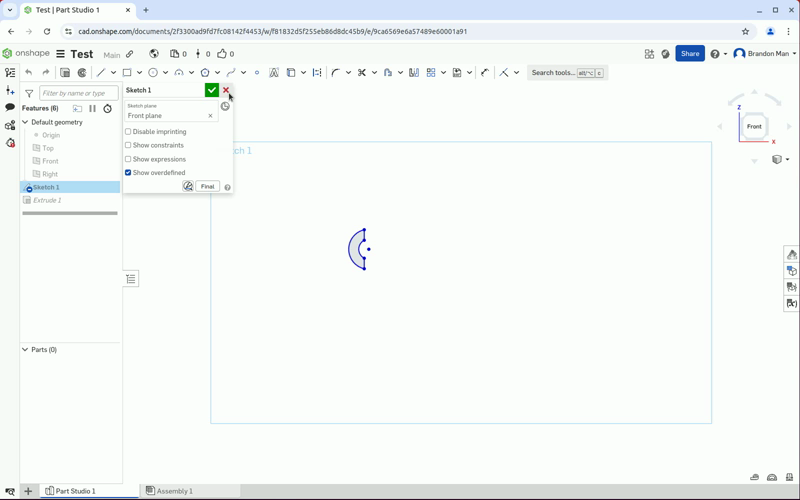
key(shift+s)
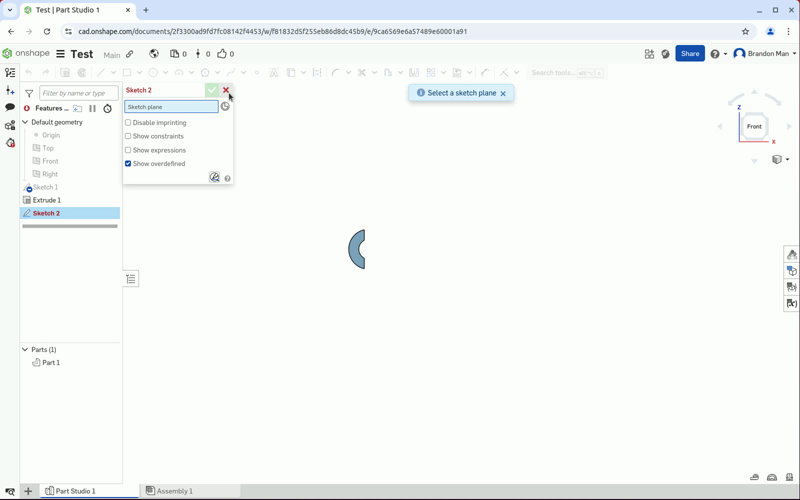
mouse_move(73, 163)
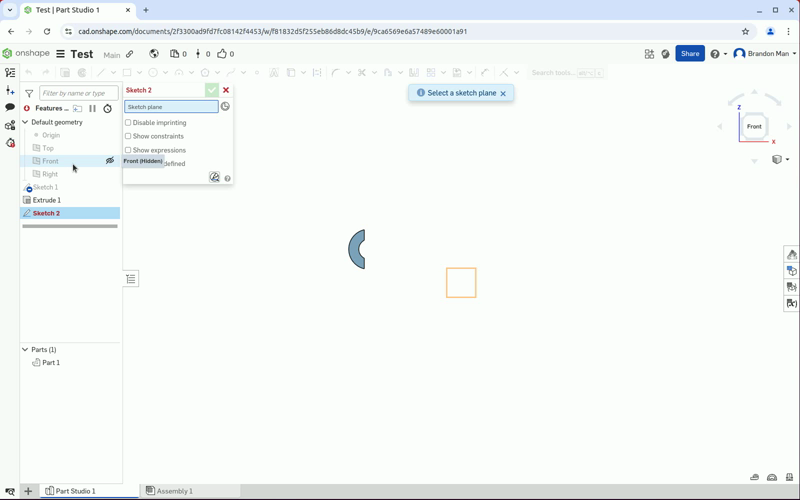
click(73, 163)
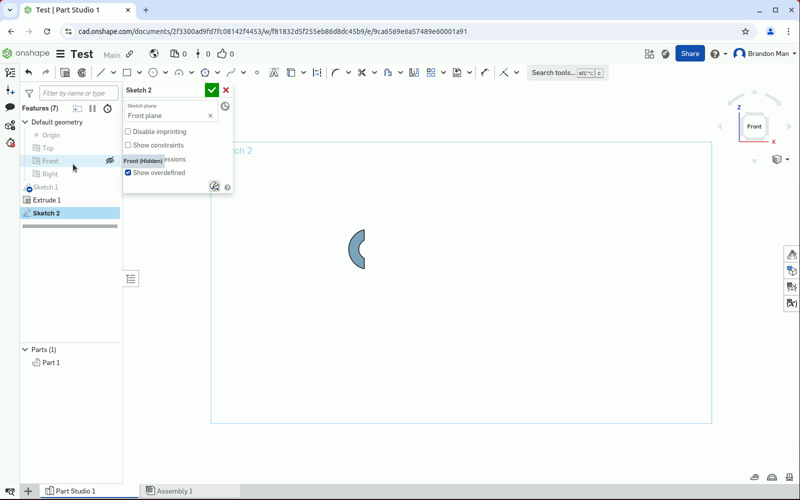
mouse_move(73, 352)
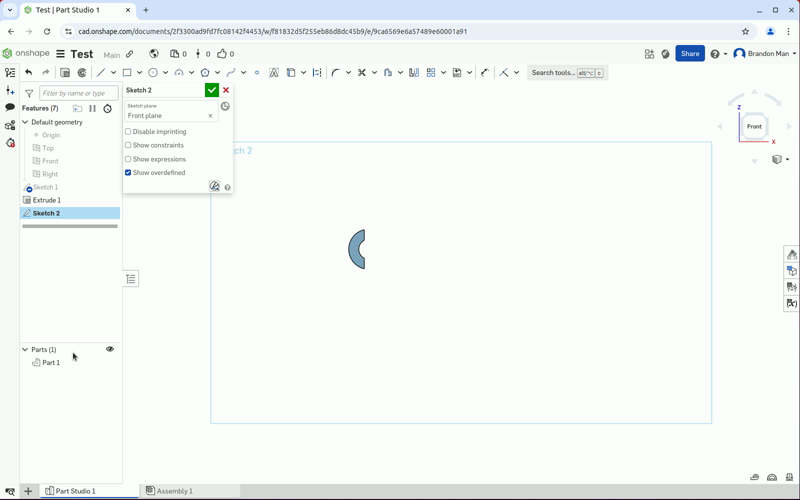
key(y)
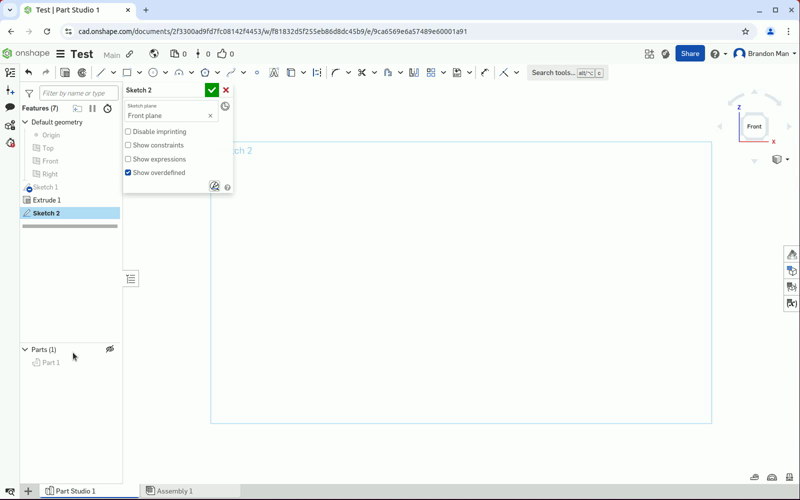
key(l)
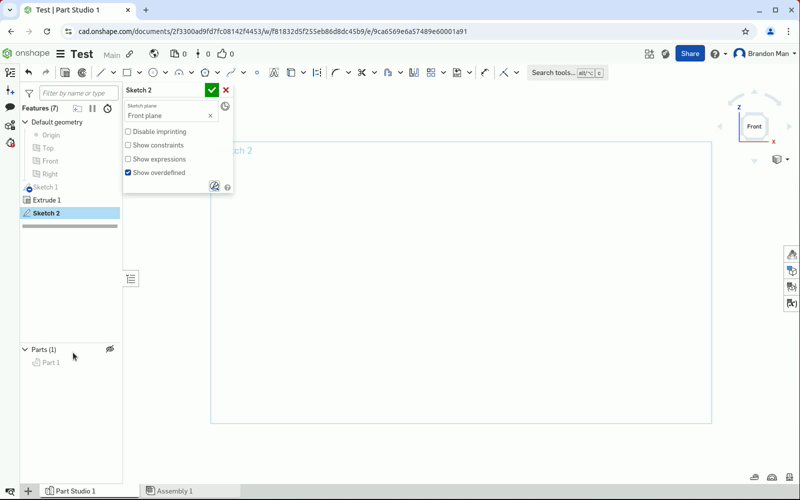
key_down(shift)
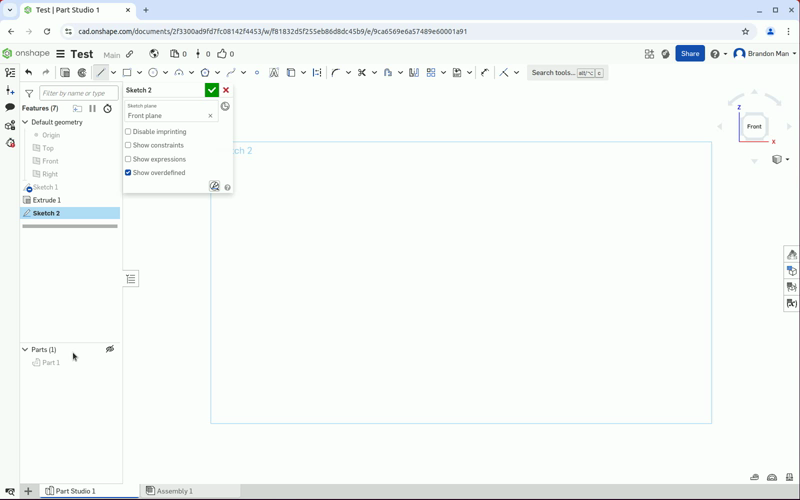
mouse_move(364, 258)
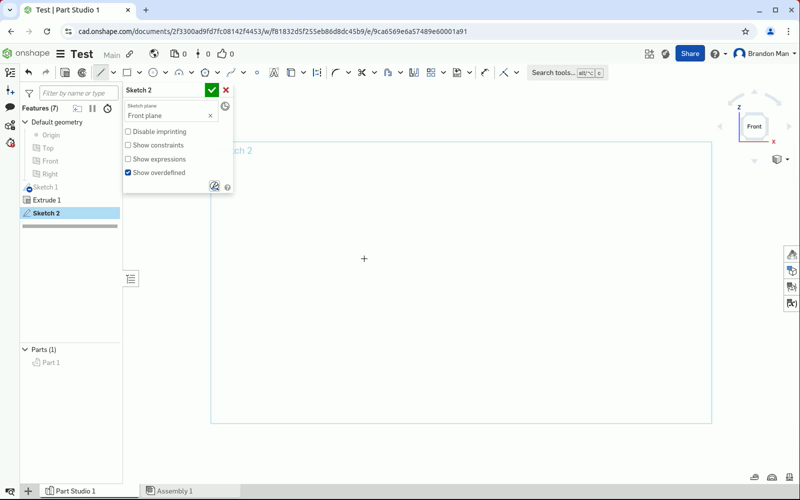
click(364, 258)
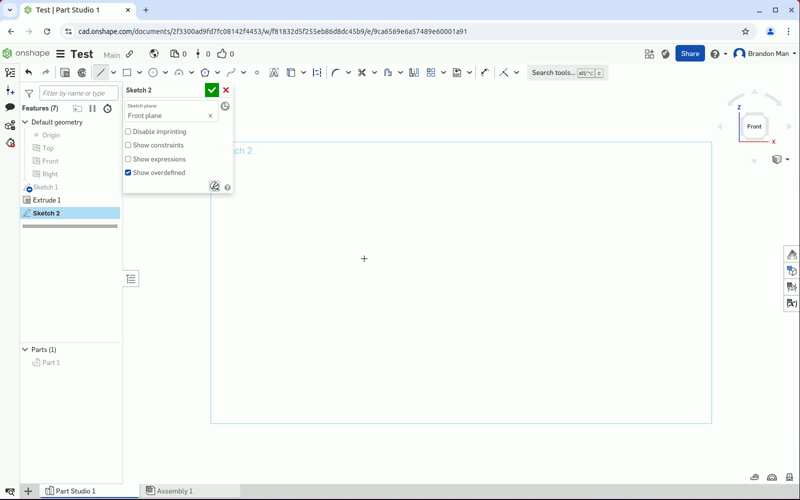
key_up(shift)
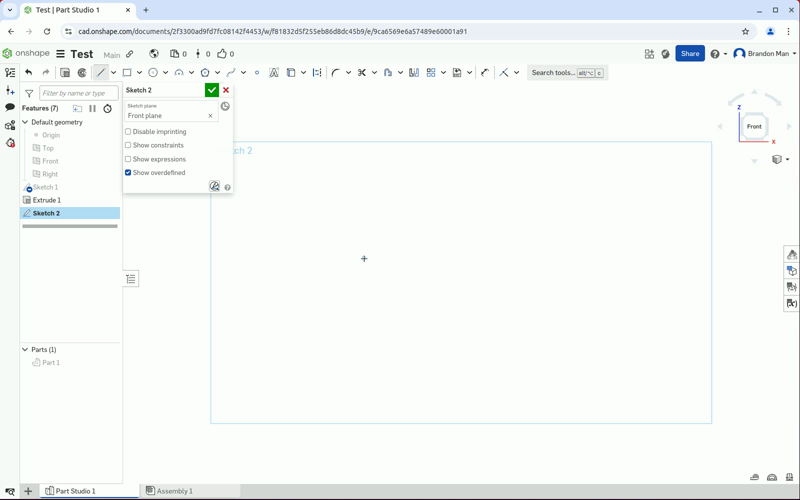
key_down(shift)
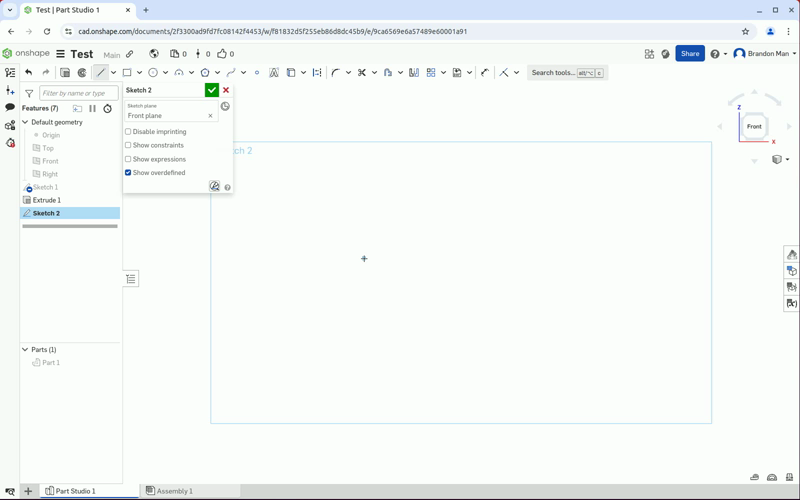
mouse_move(394, 258)
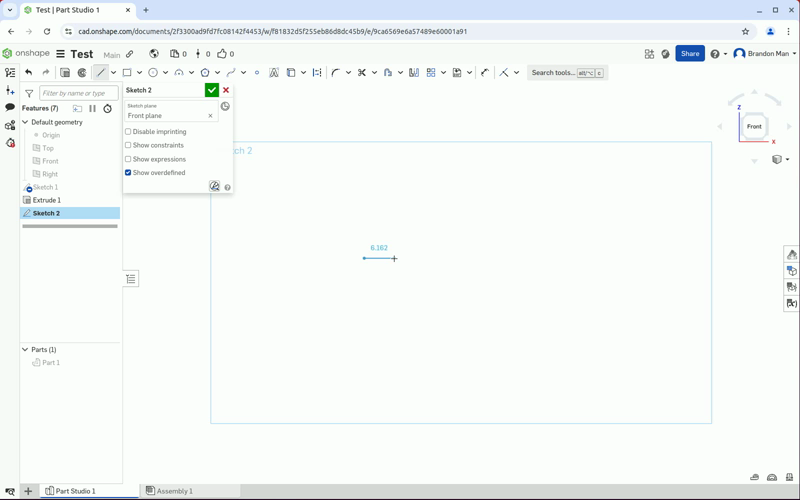
mouse_move(364, 239)
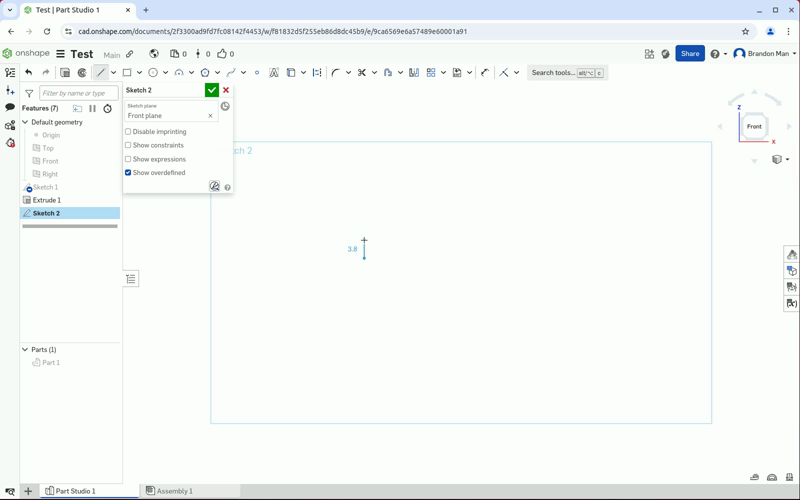
click(364, 239)
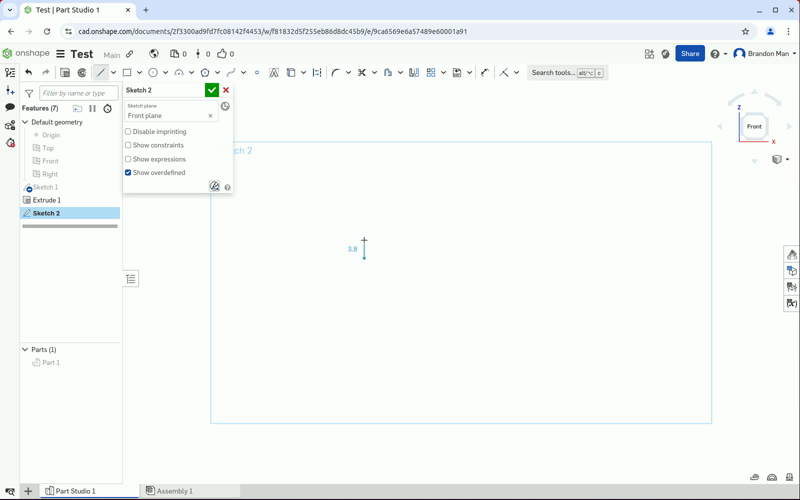
key_up(shift)
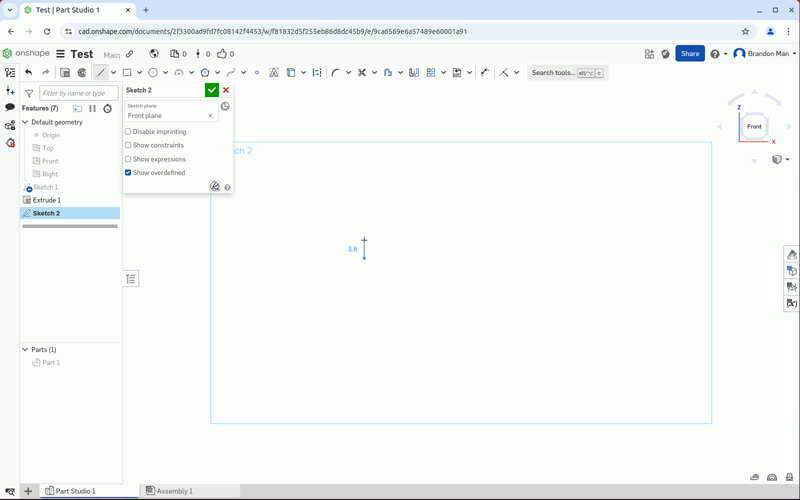
key(esc)
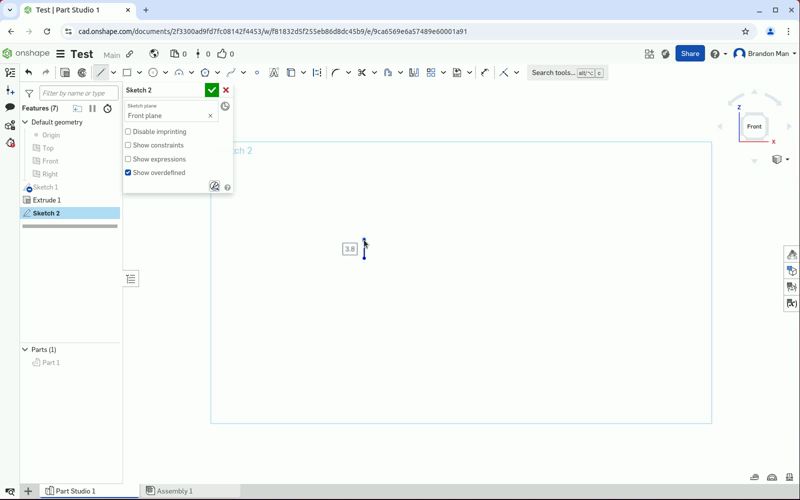
key(a)
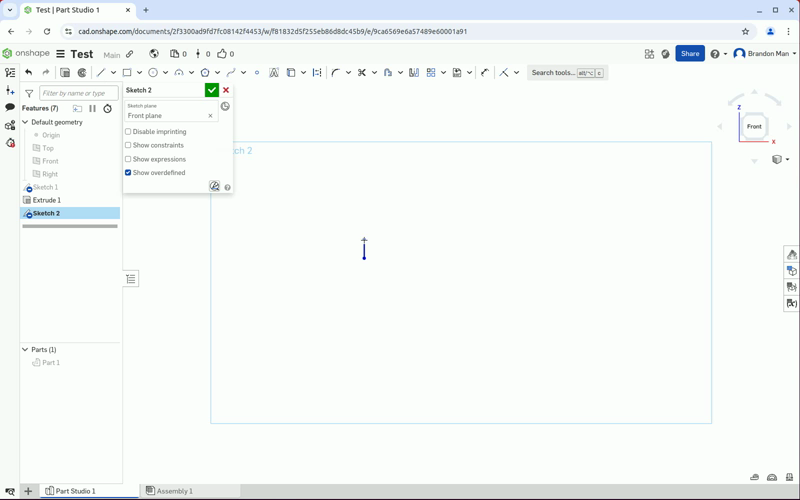
mouse_move(364, 239)
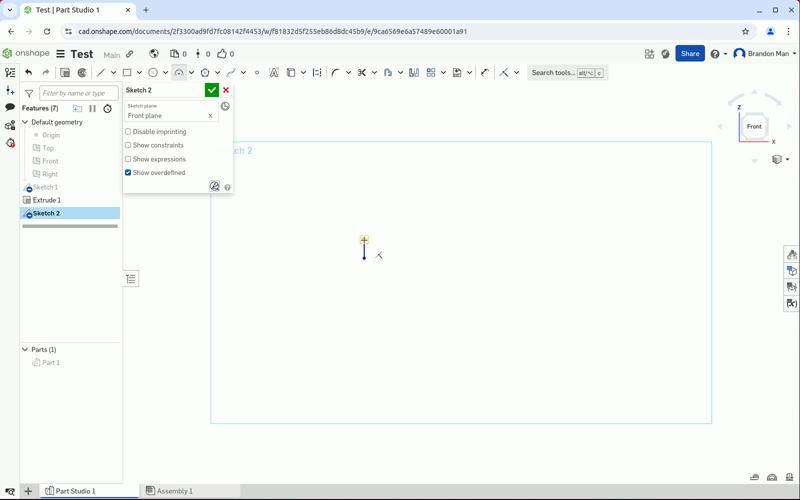
click(364, 239)
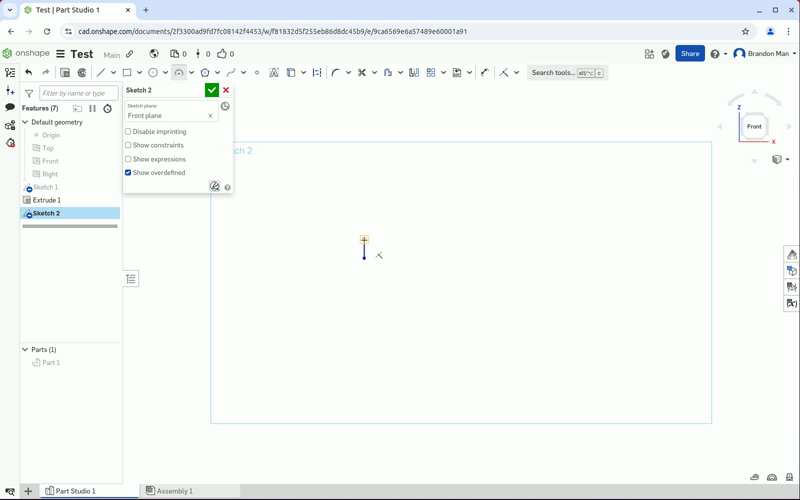
mouse_move(364, 258)
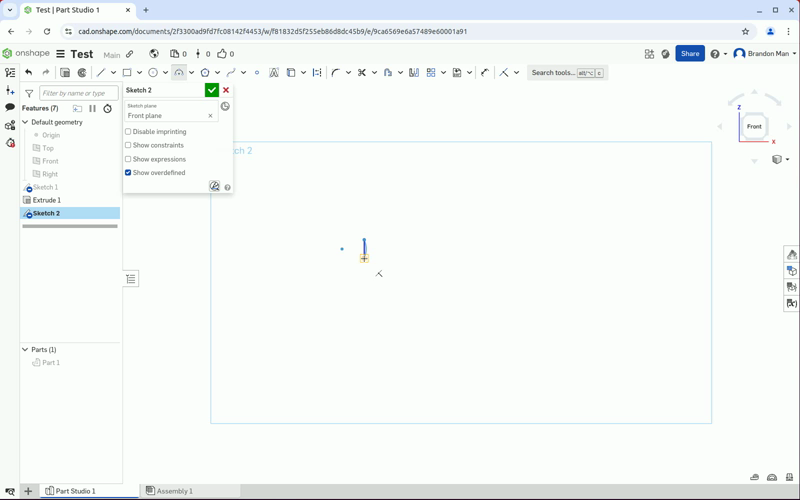
click(364, 258)
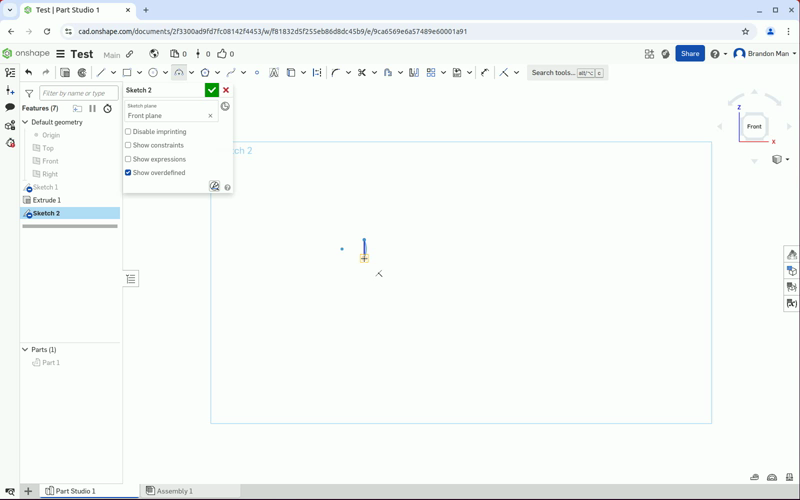
key_down(shift)
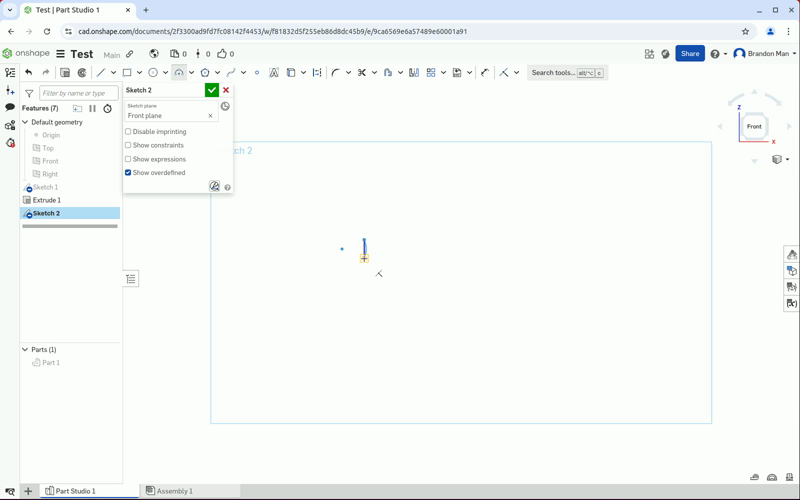
mouse_move(358, 249)
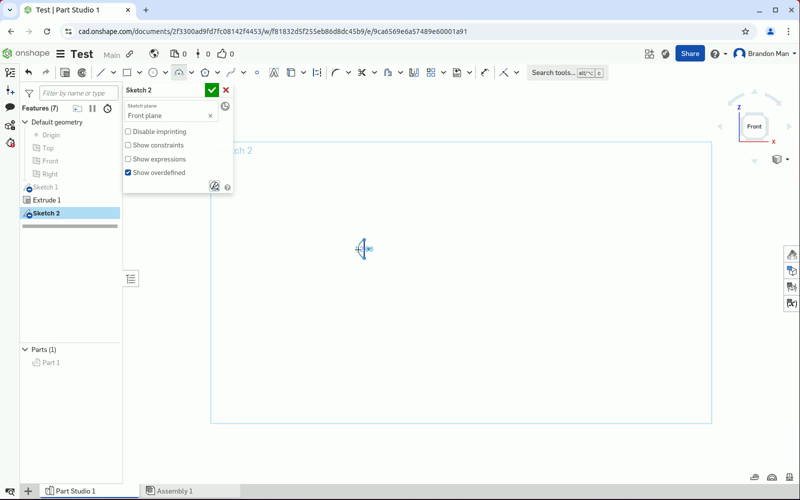
click(358, 249)
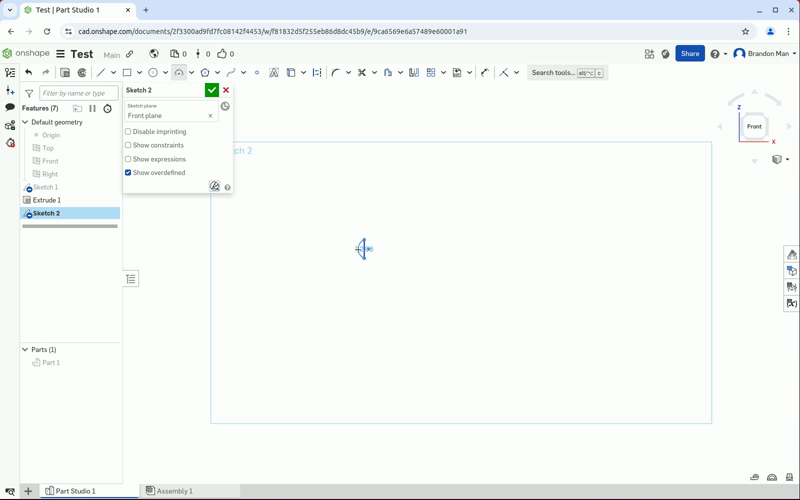
key_up(shift)
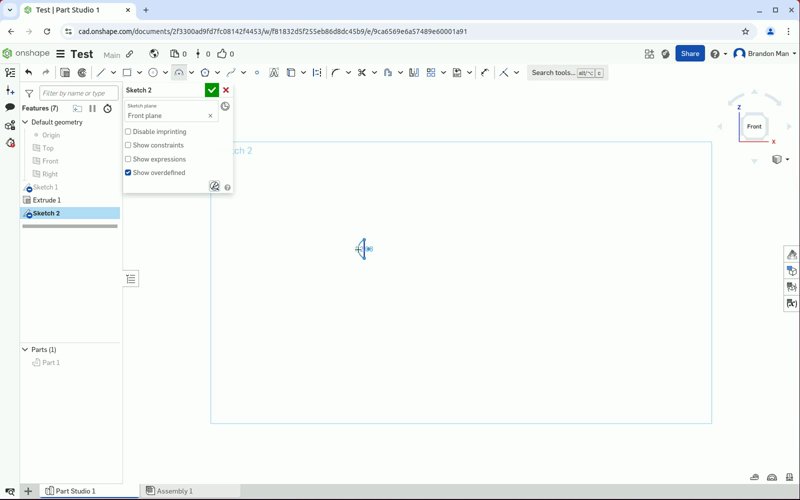
key(esc)
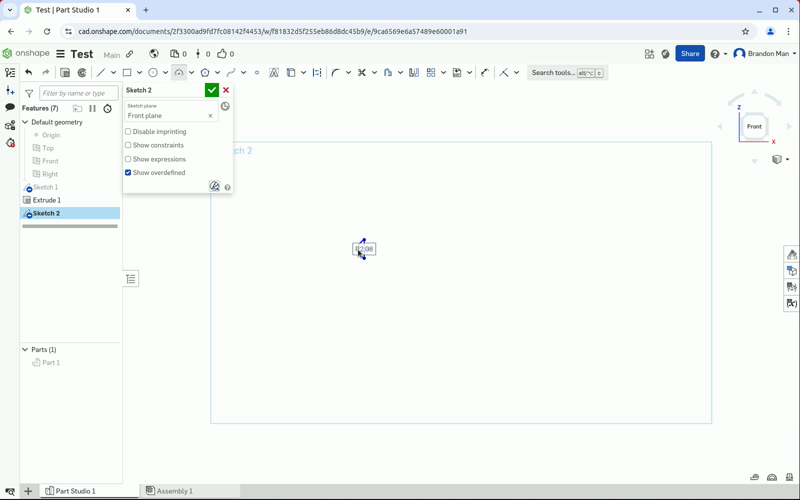
mouse_move(361, 251)
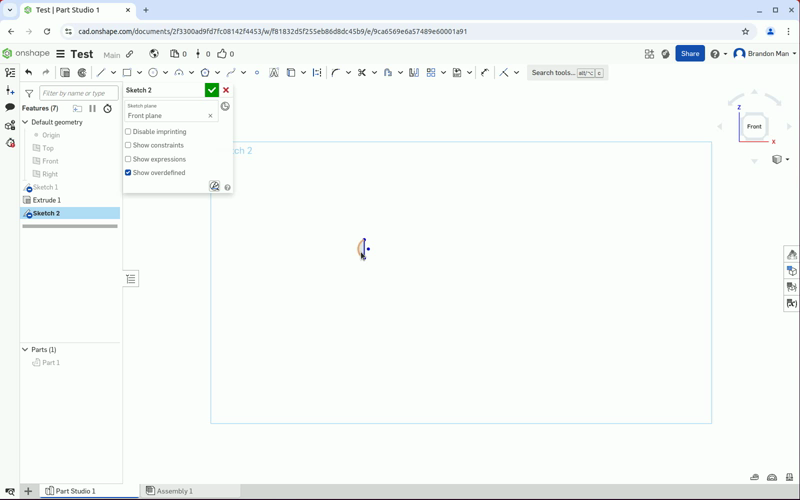
scroll(6)
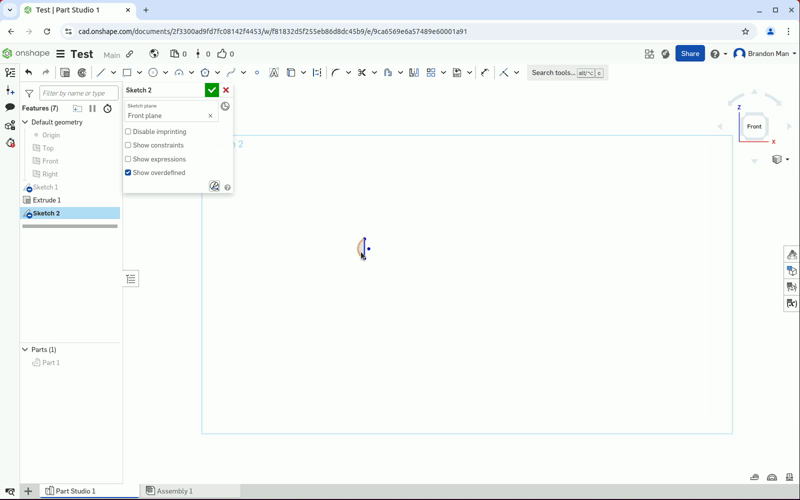
scroll(6)
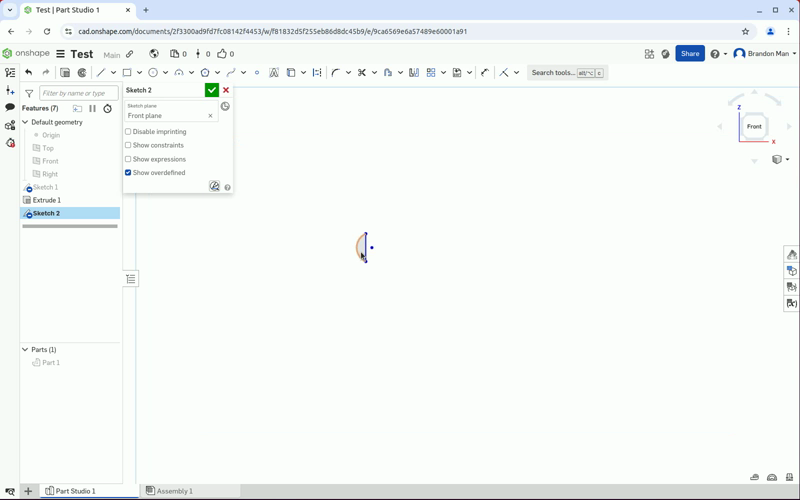
scroll(6)
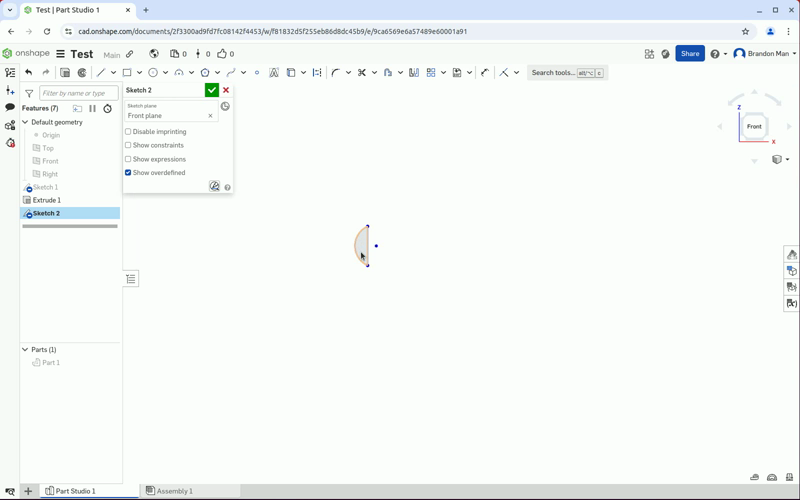
scroll(6)
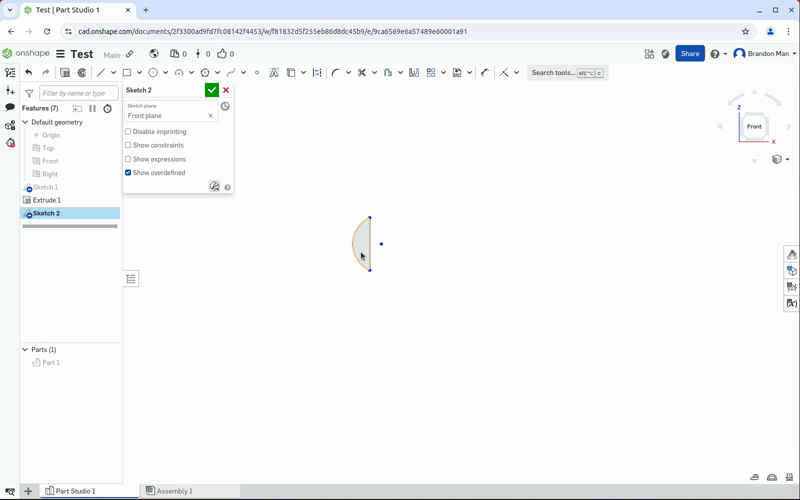
scroll(6)
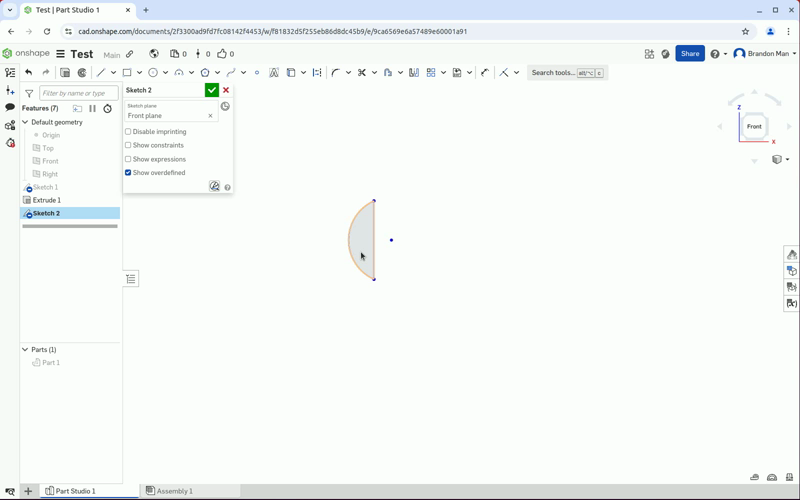
scroll(6)
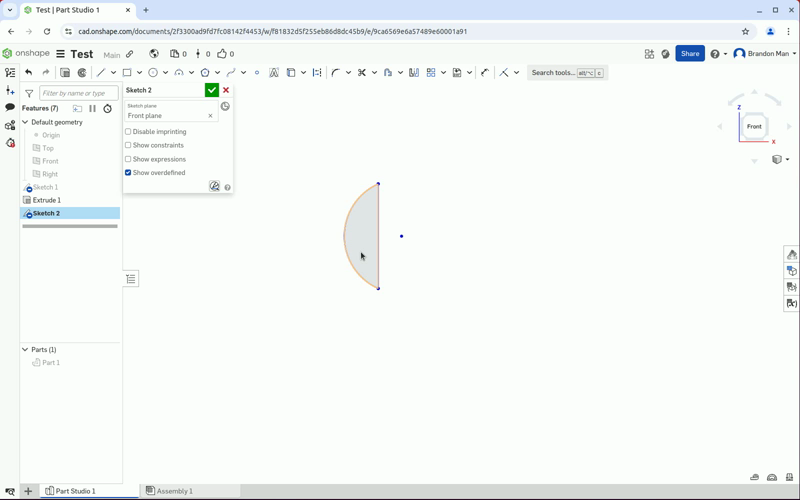
scroll(6)
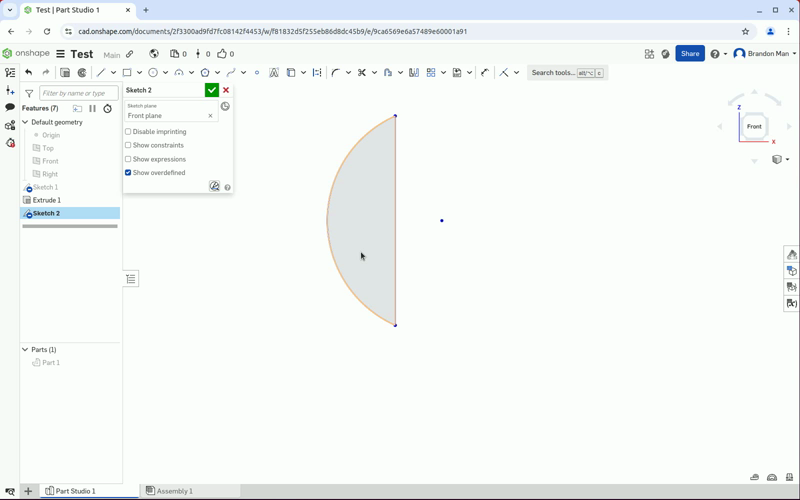
click(361, 251)
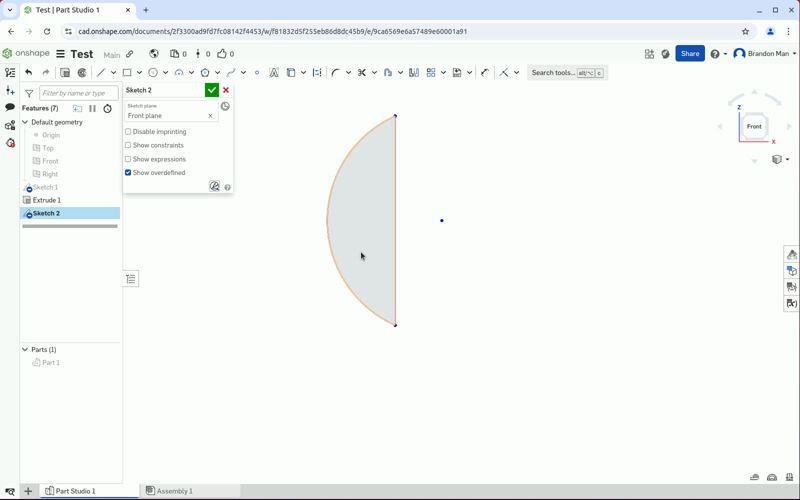
scroll(-6)
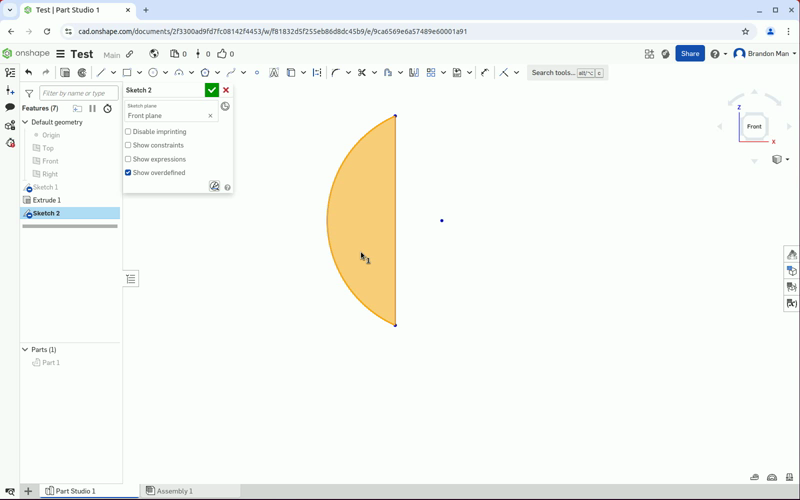
scroll(-6)
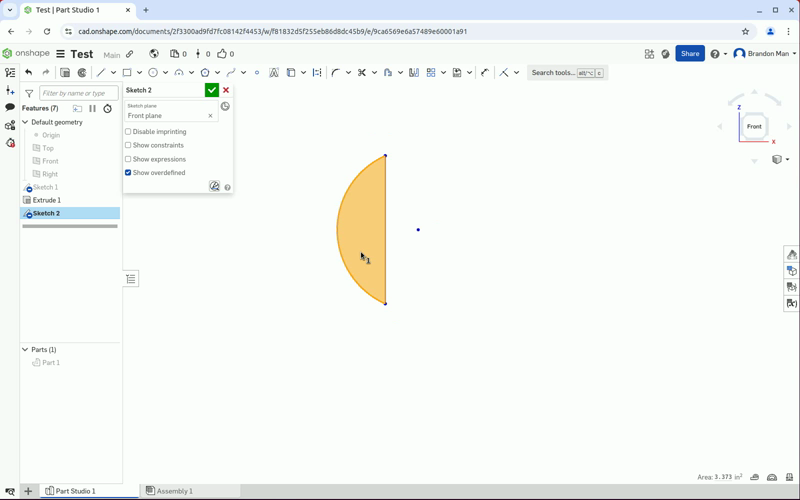
scroll(-6)
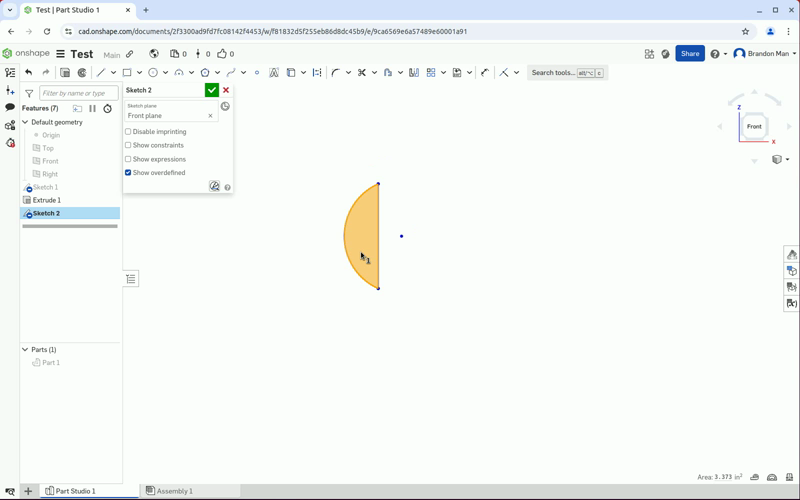
scroll(-6)
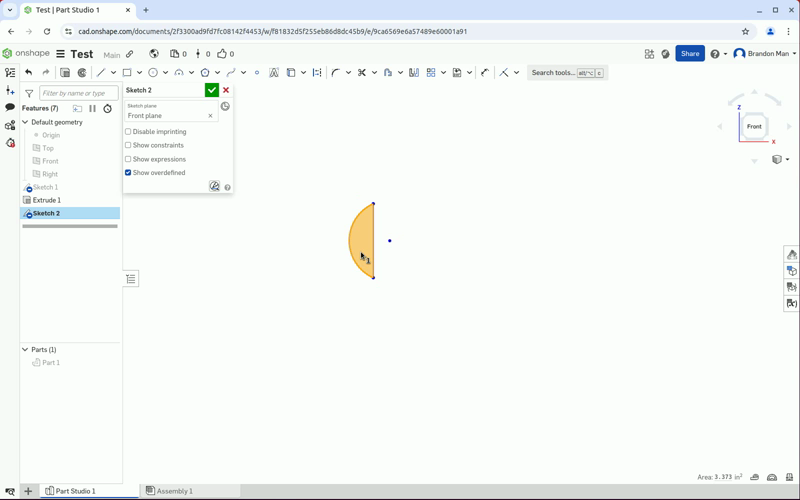
scroll(-6)
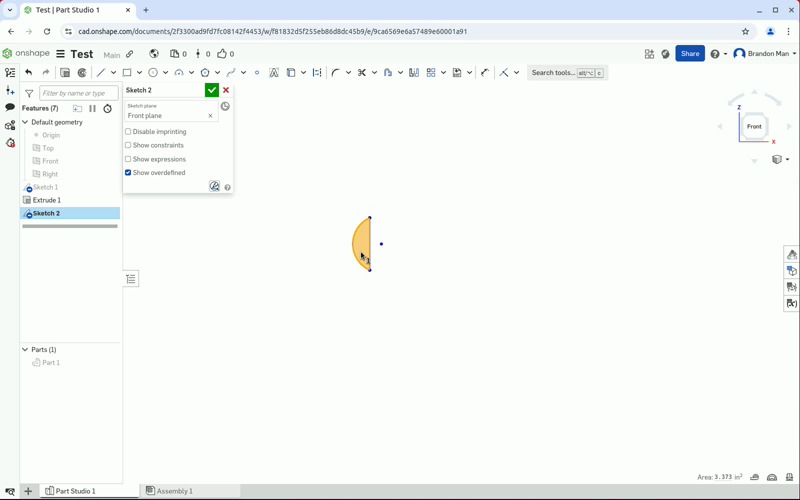
scroll(-6)
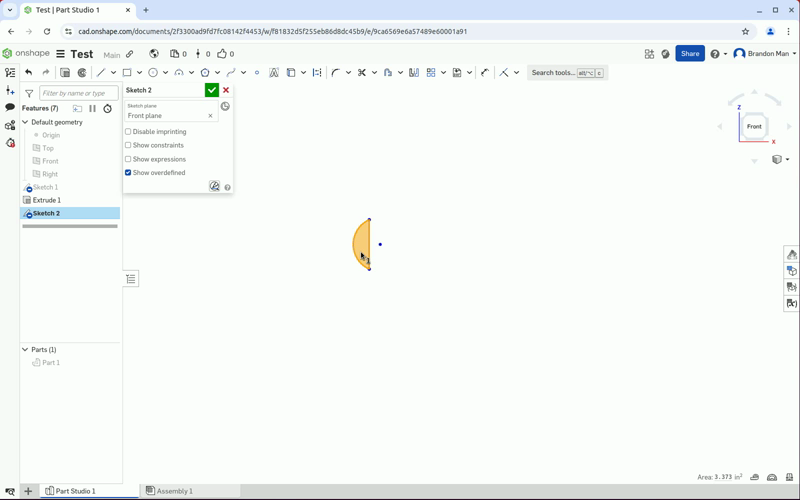
scroll(-6)
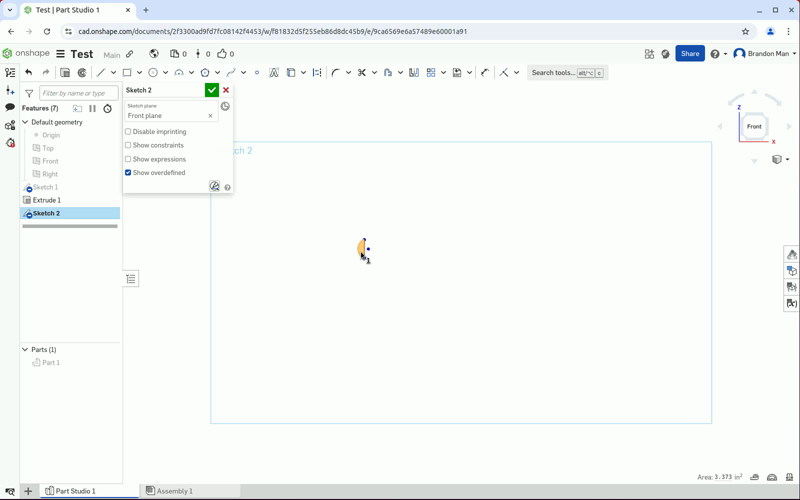
mouse_move(73, 352)
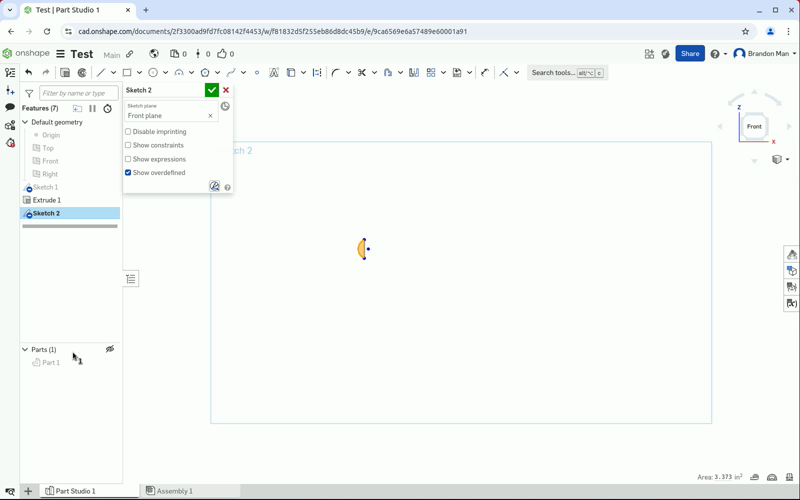
key(shift+y)
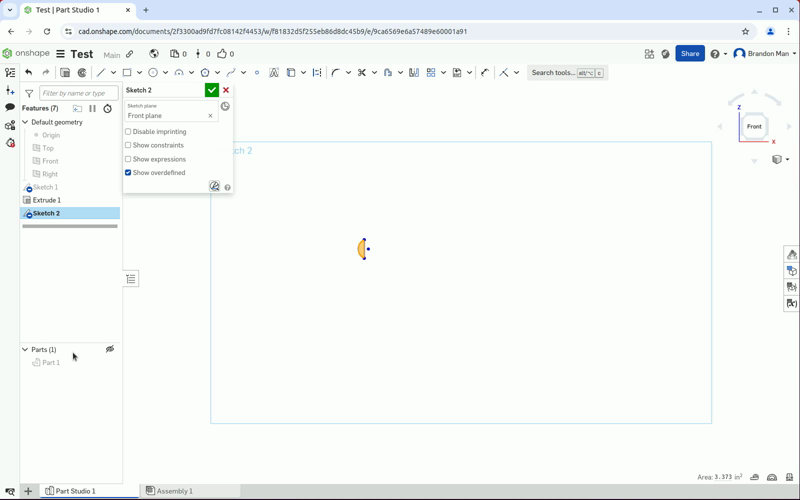
key(shift+e)
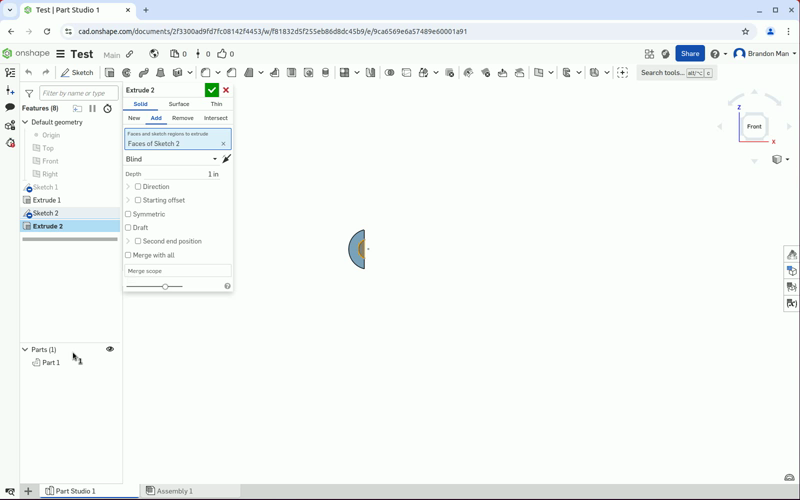
mouse_move(143, 106)
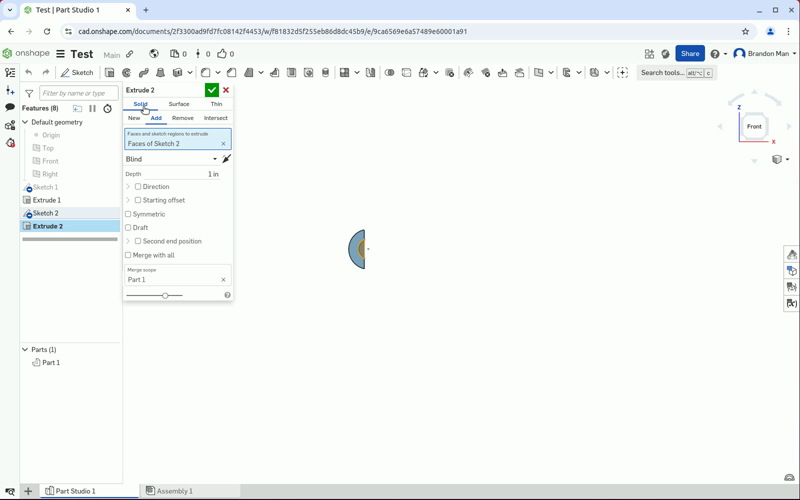
click(143, 106)
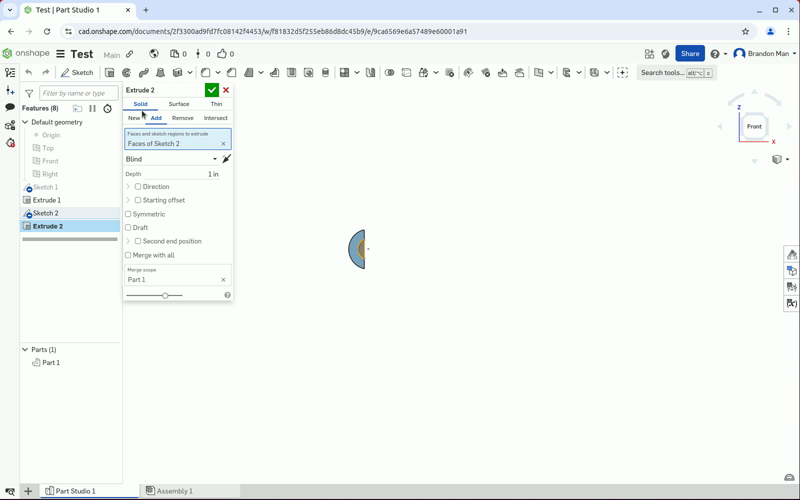
mouse_move(137, 120)
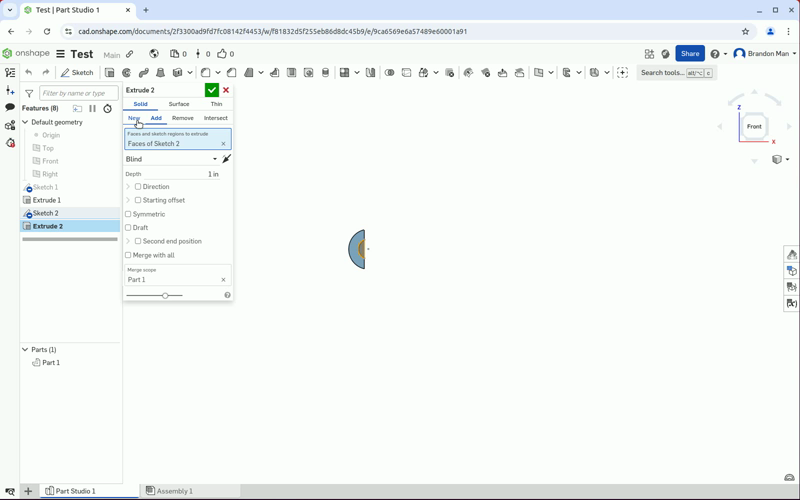
click(137, 120)
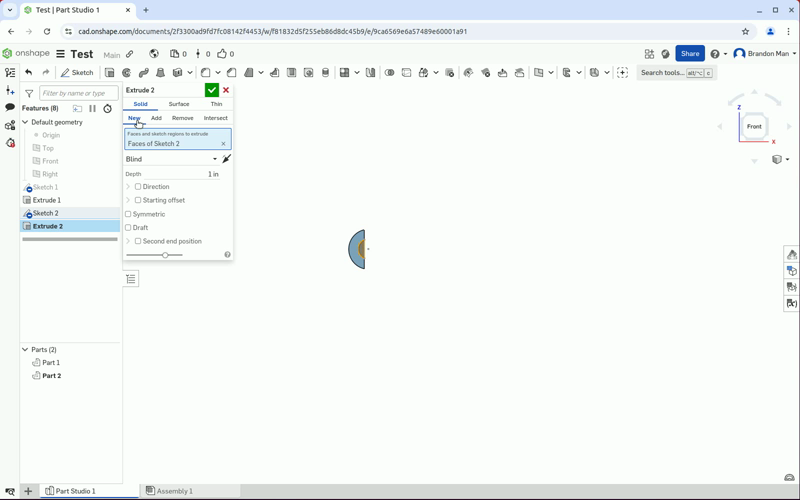
key(tab, 4)
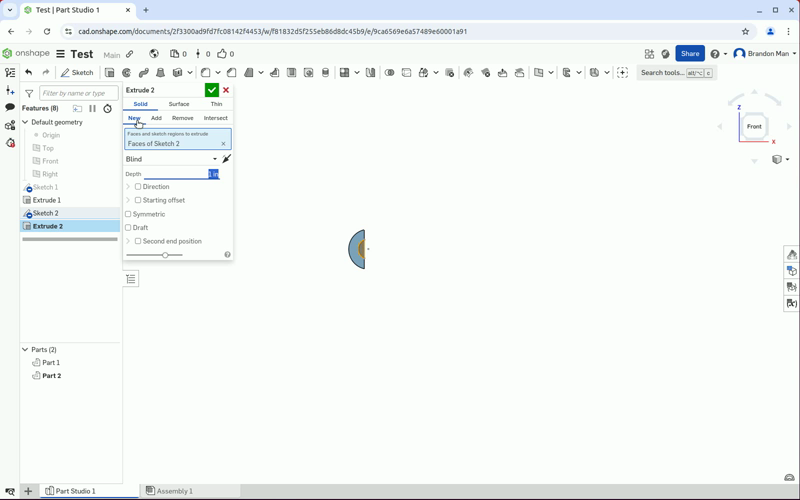
text(3.851)
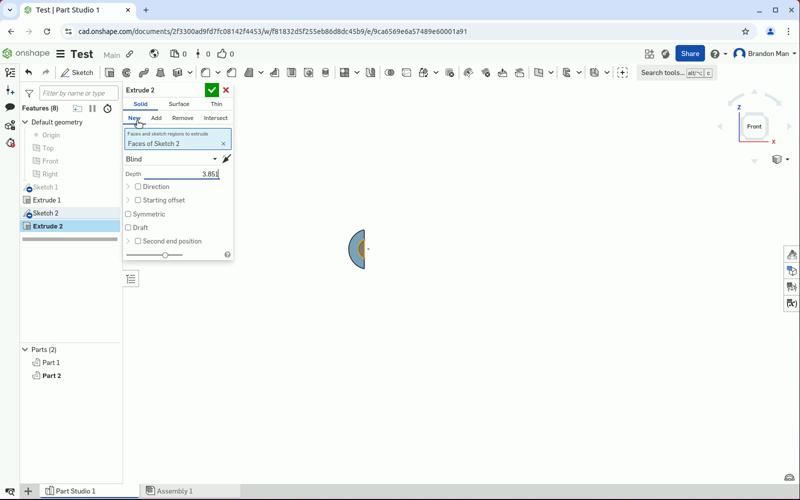
key(enter)
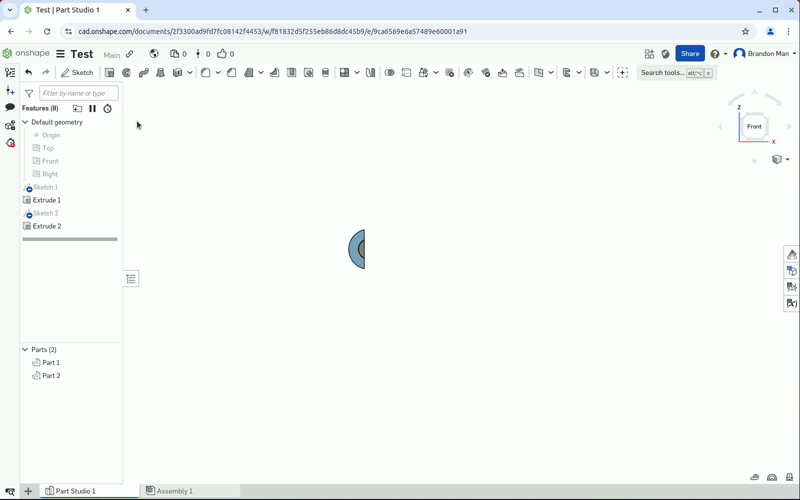
key(shift+h)
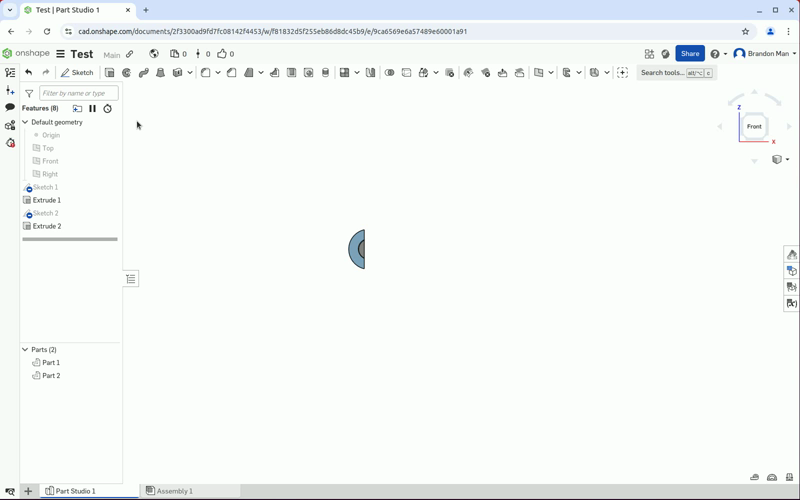
key(shift+h)
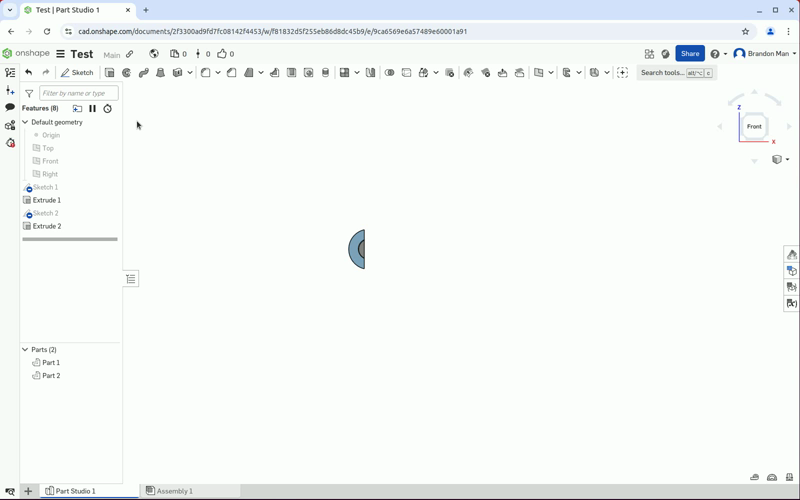
mouse_move(73, 189)
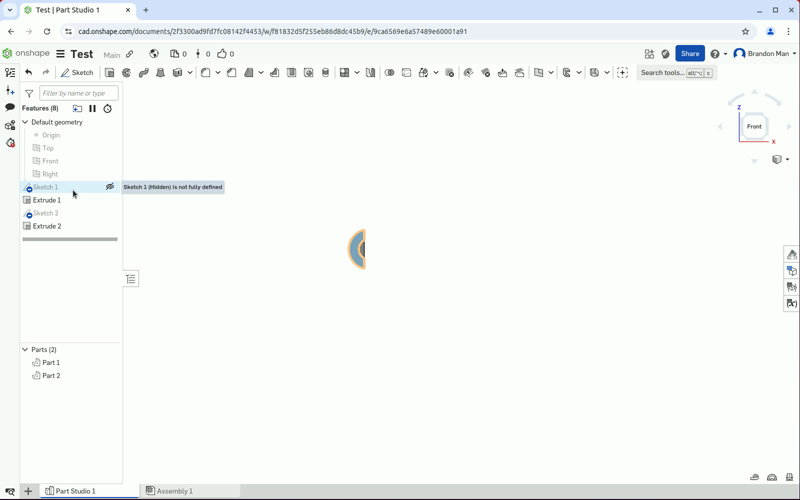
click(73, 189)
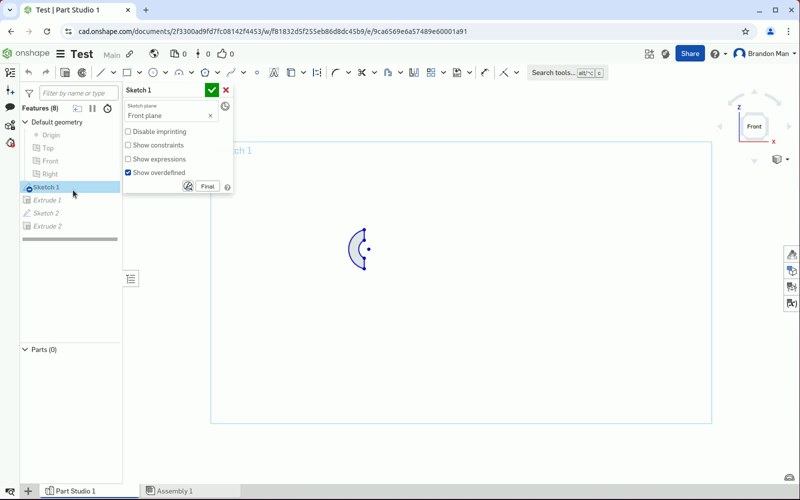
mouse_move(229, 92)
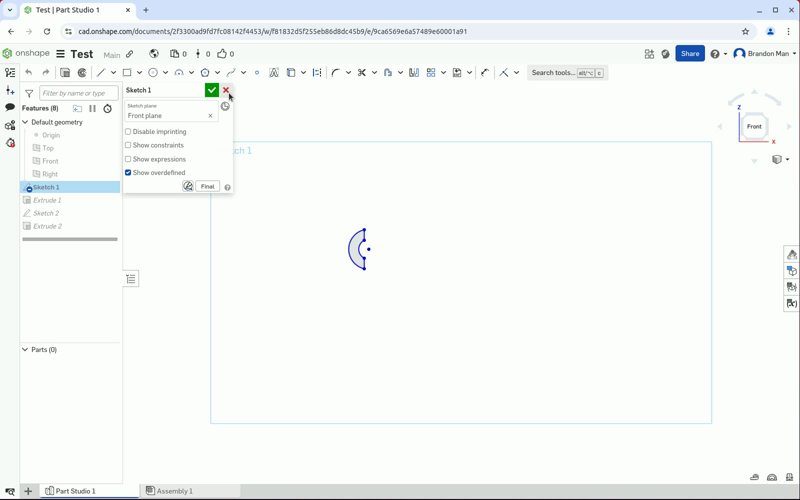
click(229, 92)
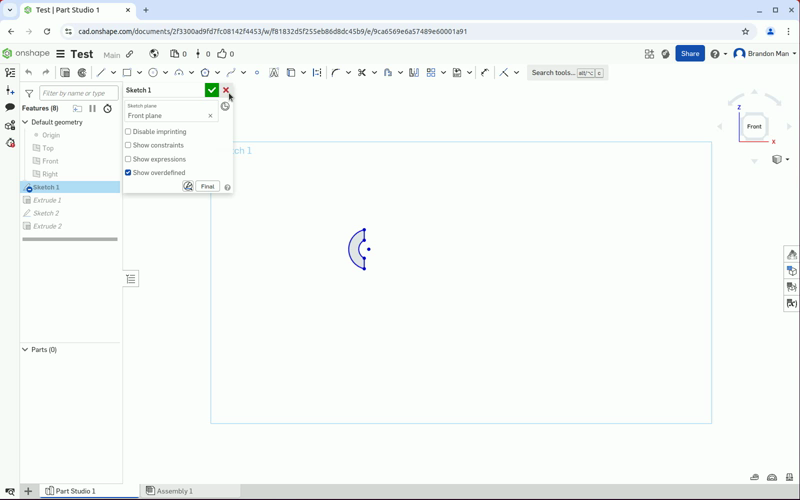
key(shift+s)
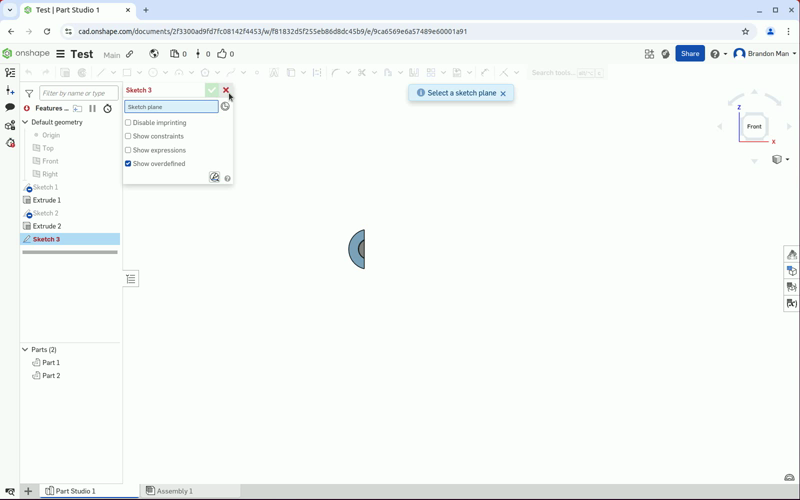
mouse_move(73, 163)
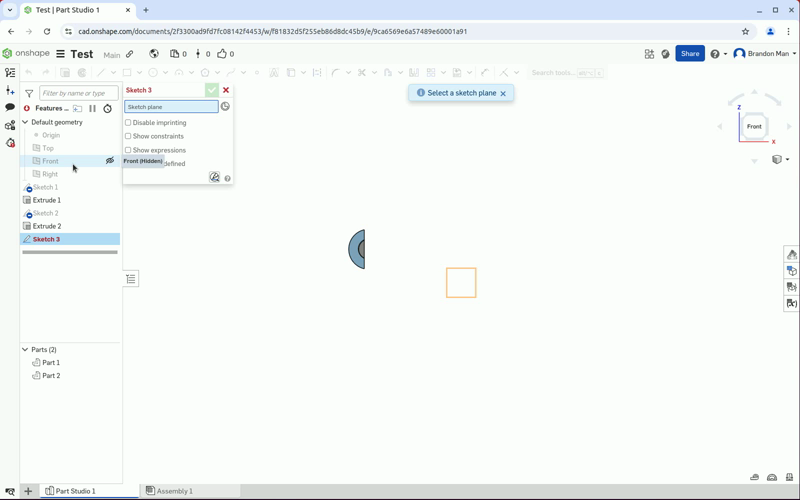
click(73, 163)
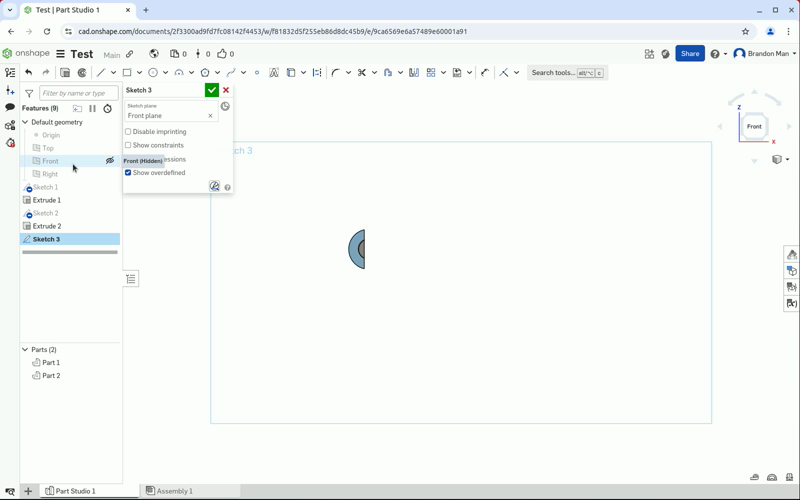
mouse_move(73, 352)
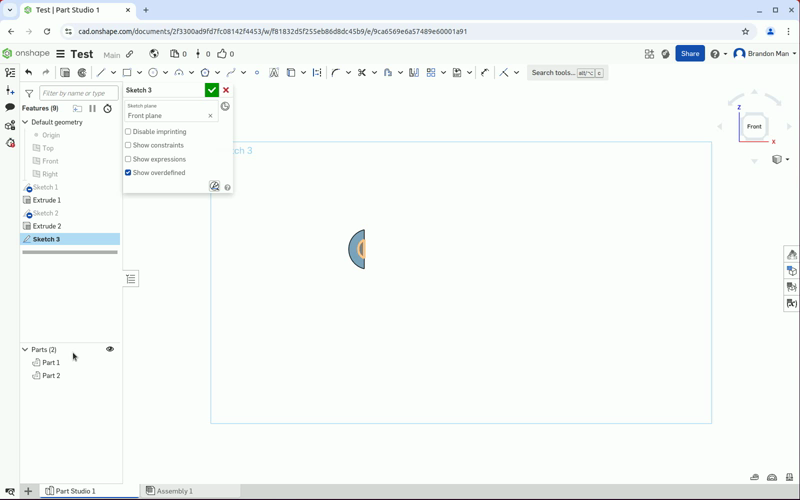
key(y)
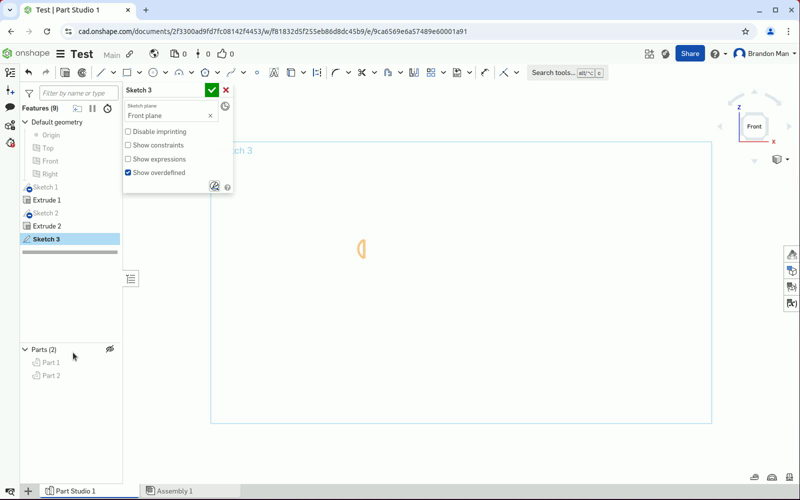
key(a)
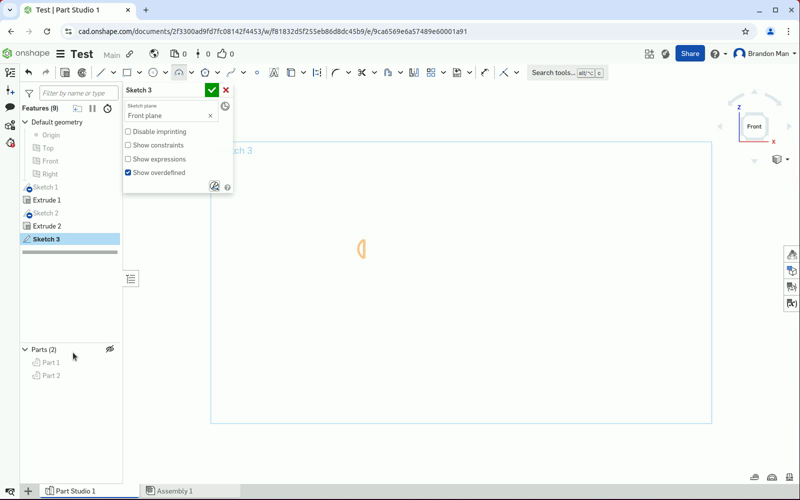
key_down(shift)
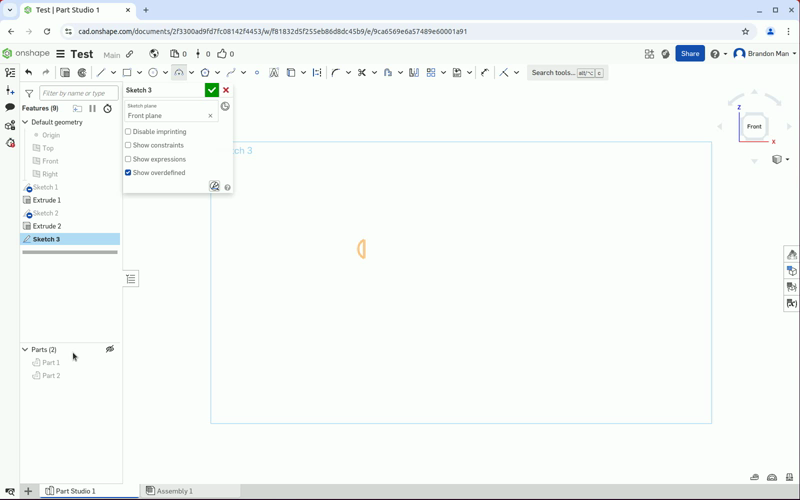
mouse_move(364, 268)
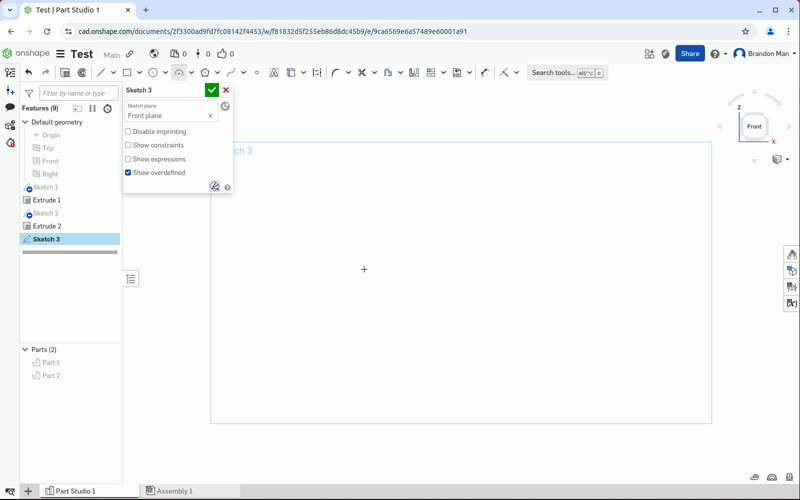
click(364, 268)
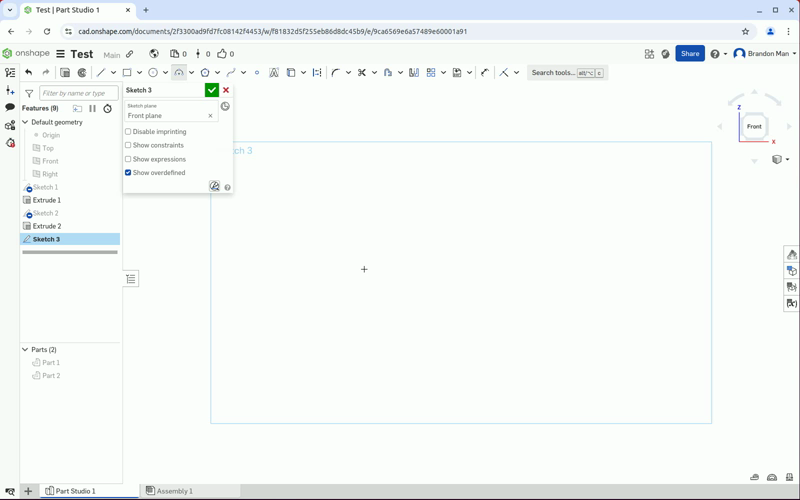
key_up(shift)
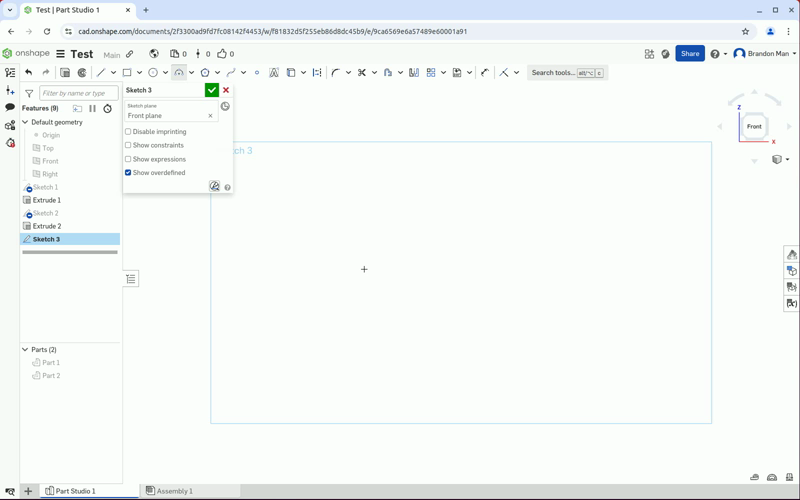
key_down(shift)
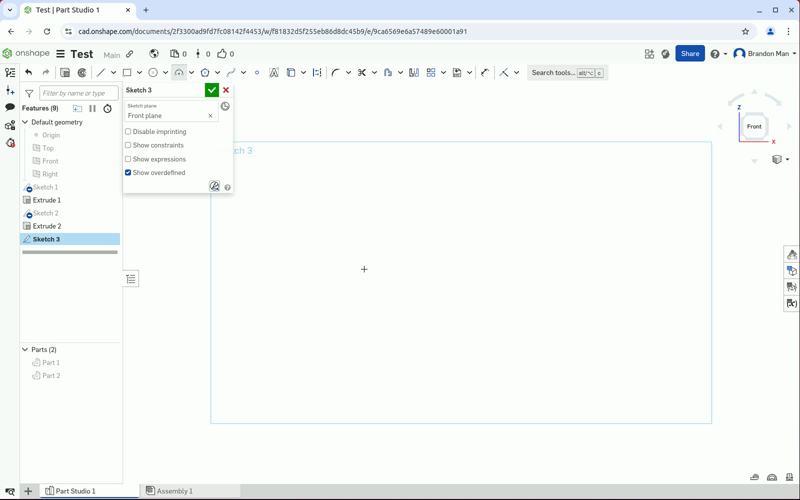
mouse_move(364, 229)
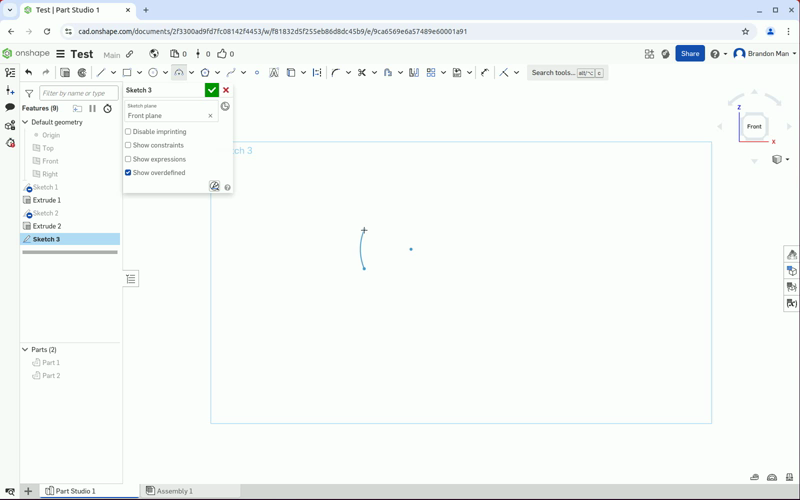
click(364, 229)
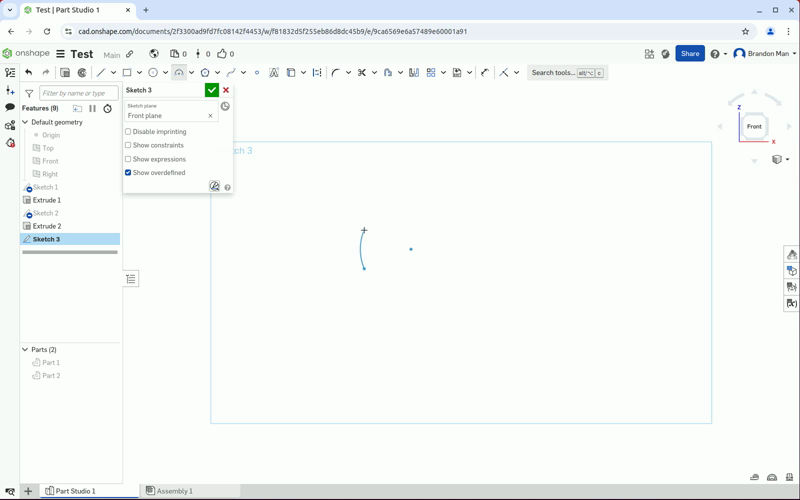
mouse_move(388, 249)
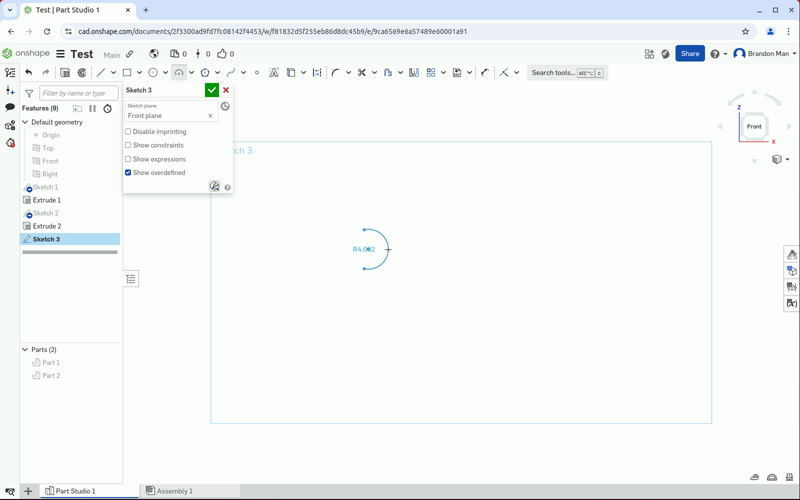
click(388, 249)
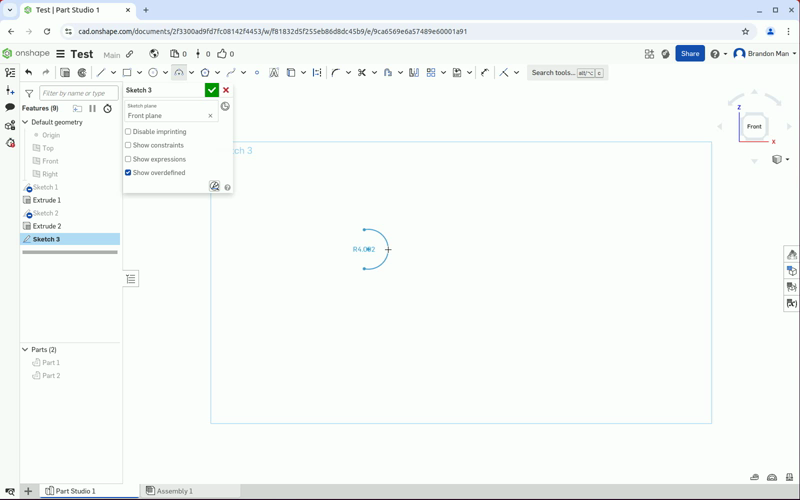
key_up(shift)
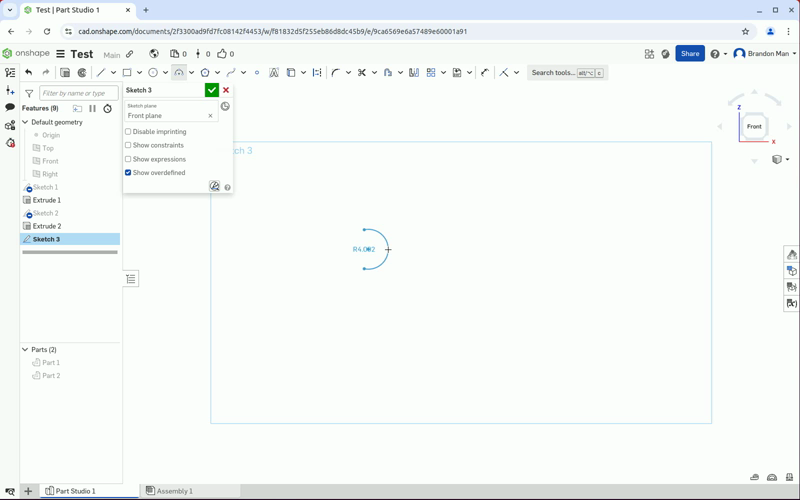
key(esc)
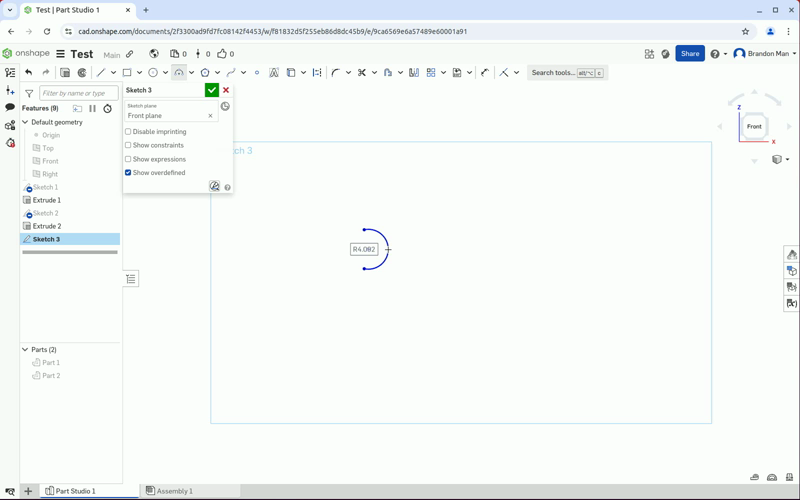
key(l)
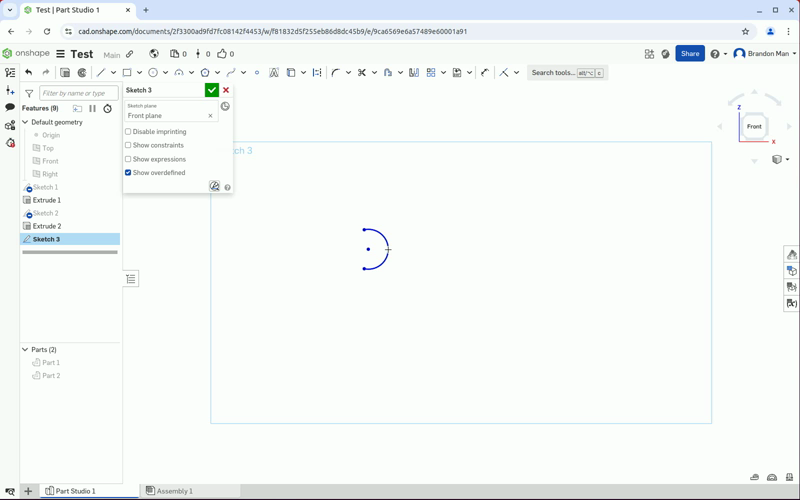
mouse_move(364, 229)
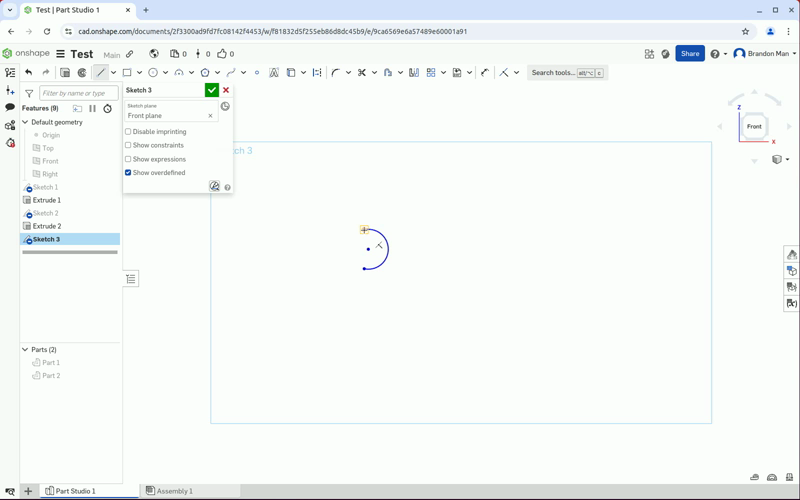
click(364, 229)
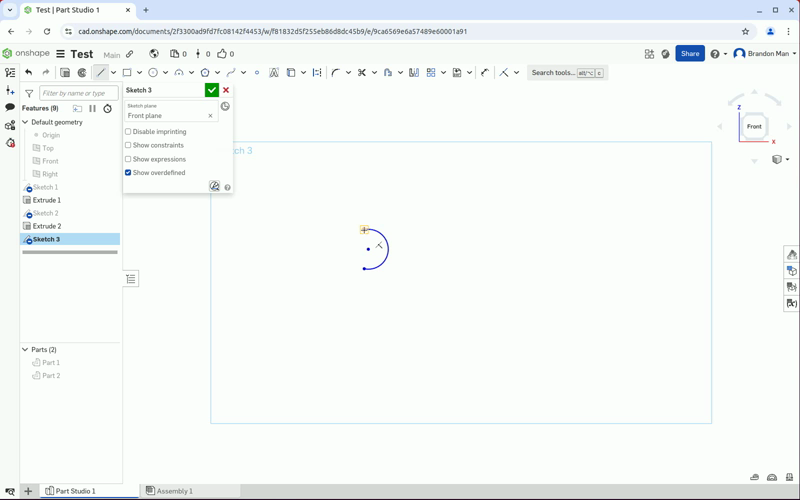
key_down(shift)
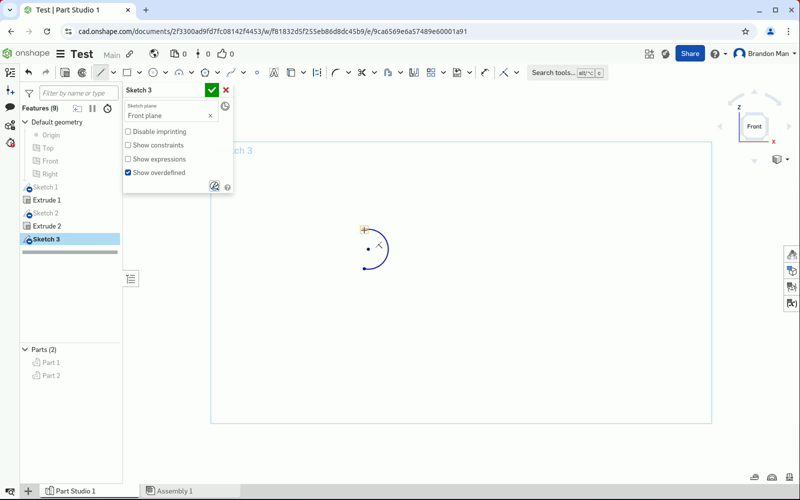
mouse_move(394, 229)
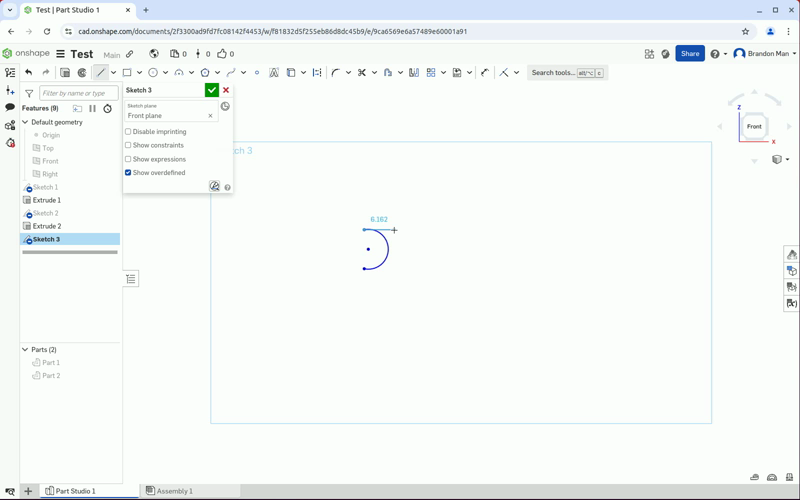
mouse_move(364, 240)
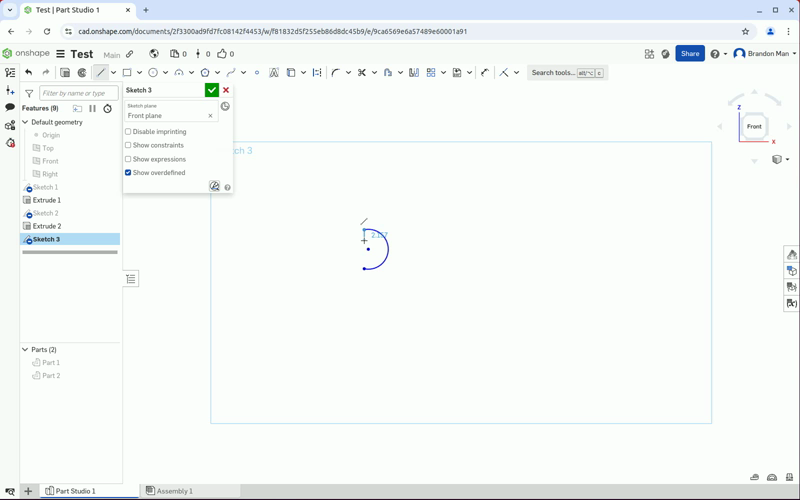
click(364, 240)
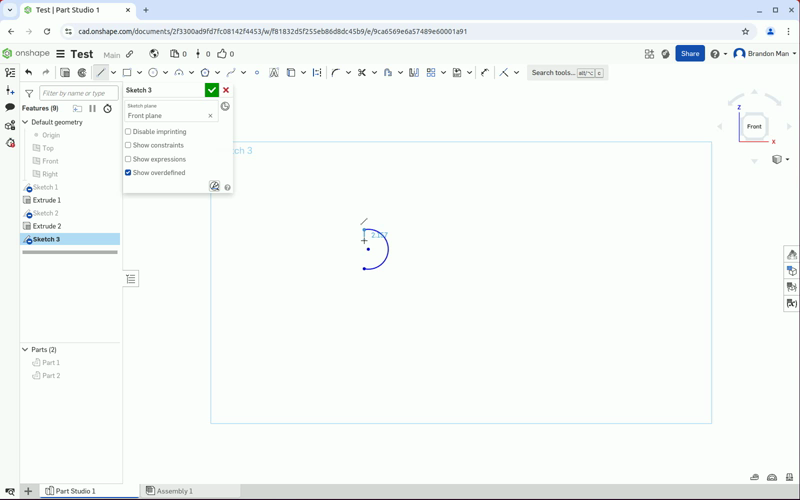
key_up(shift)
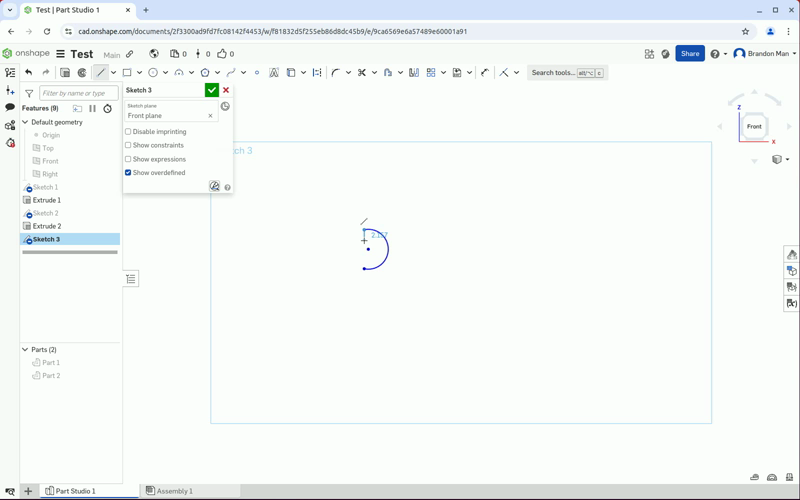
key(esc)
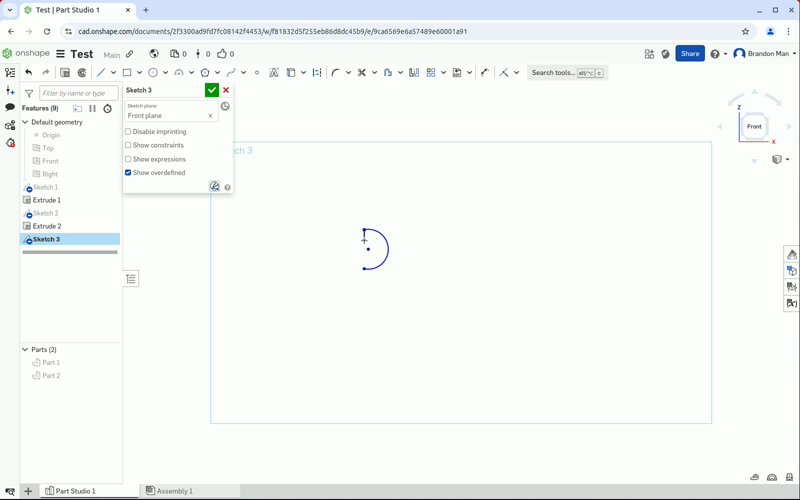
key(a)
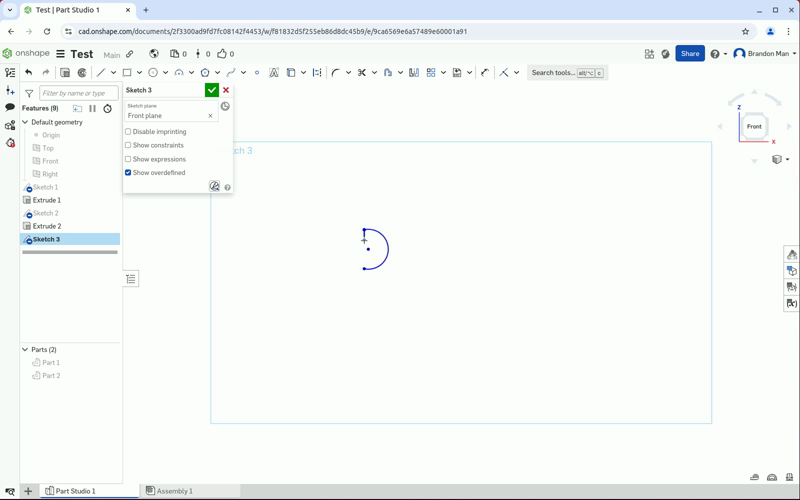
mouse_move(364, 240)
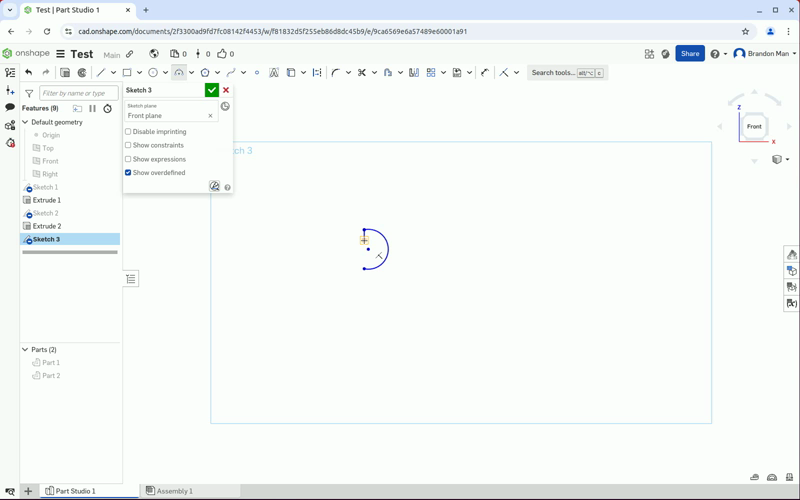
click(364, 240)
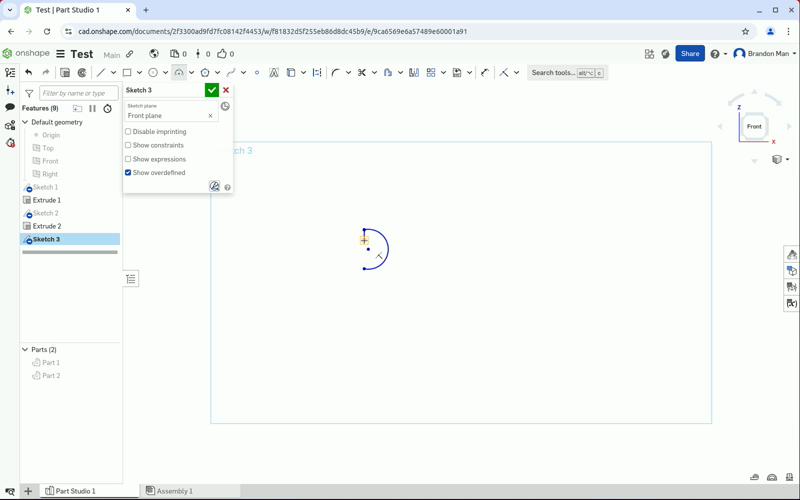
key_down(shift)
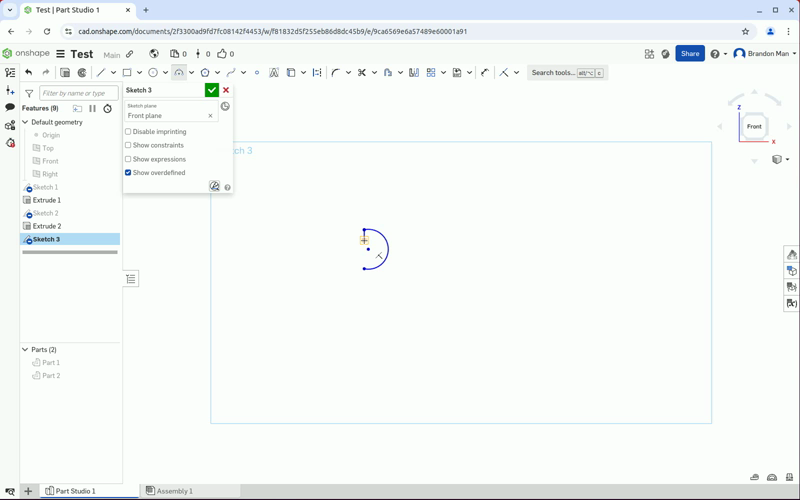
mouse_move(364, 258)
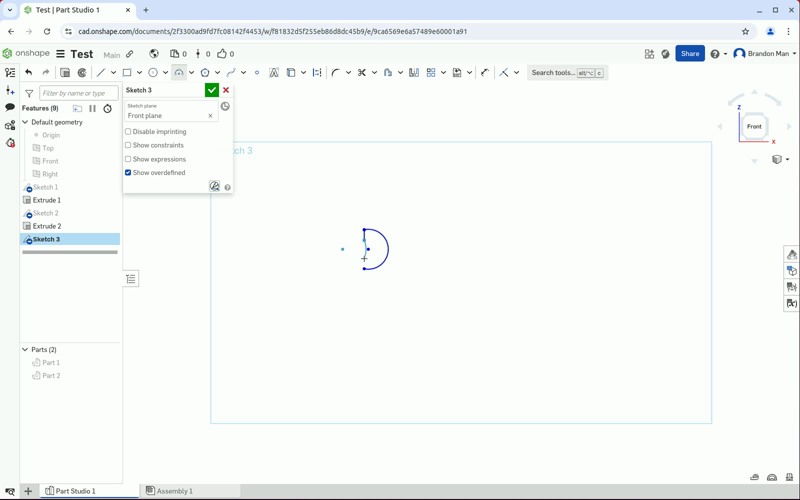
click(364, 258)
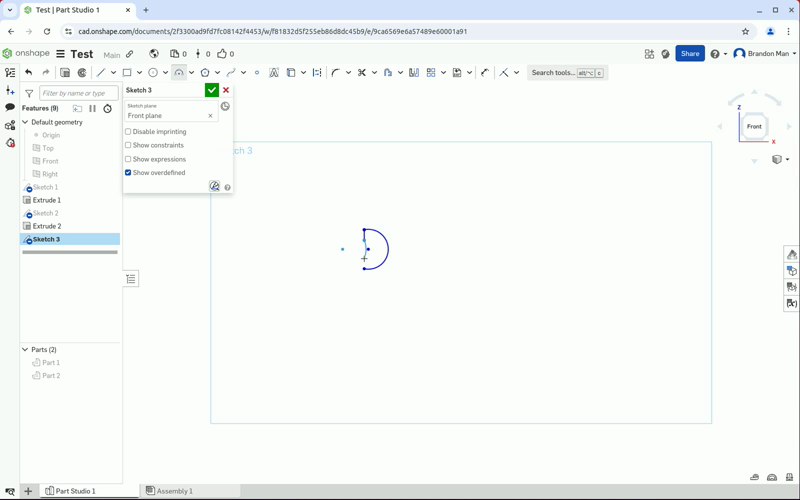
mouse_move(378, 249)
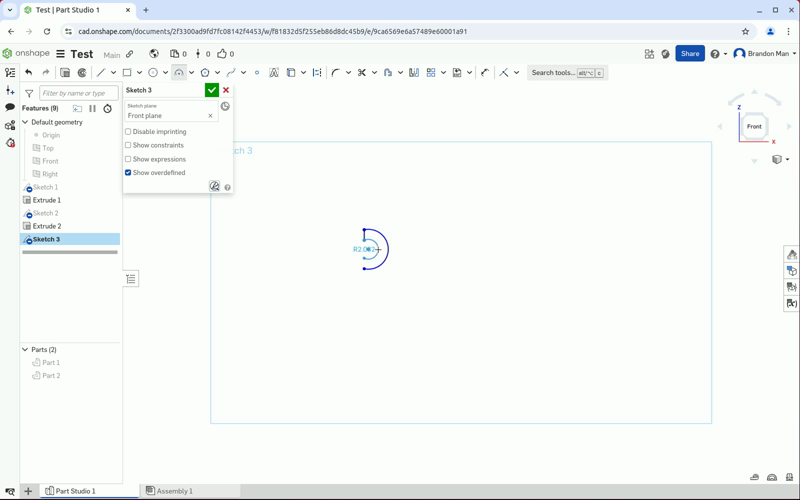
click(378, 249)
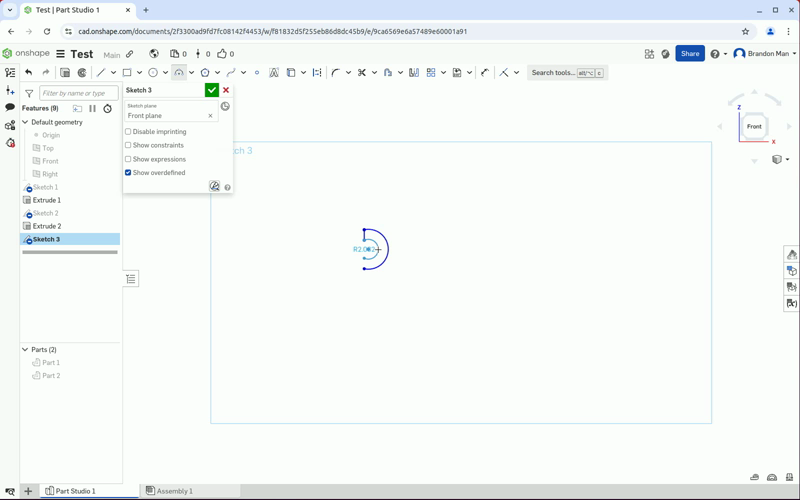
key_up(shift)
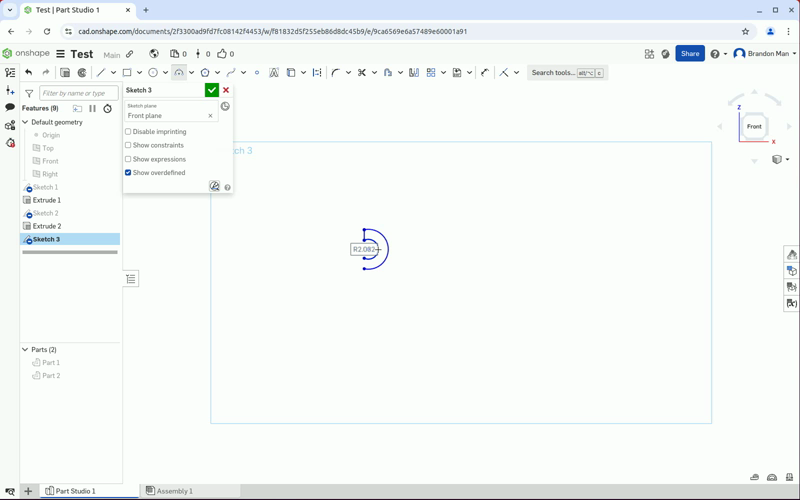
key(esc)
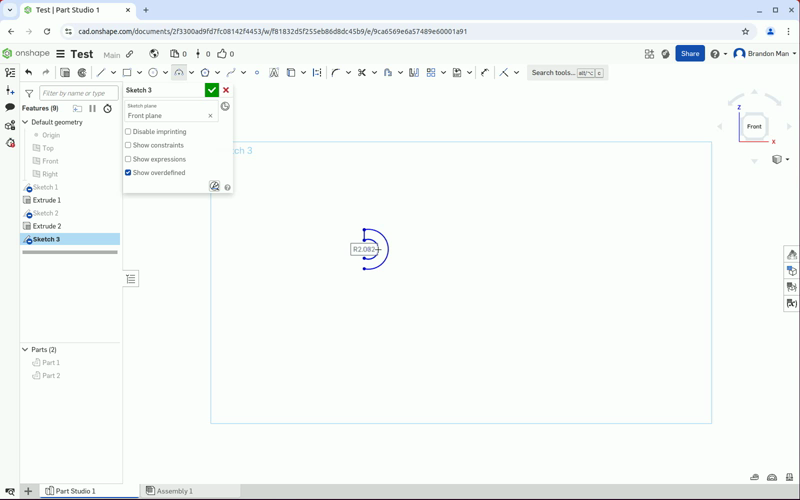
key(l)
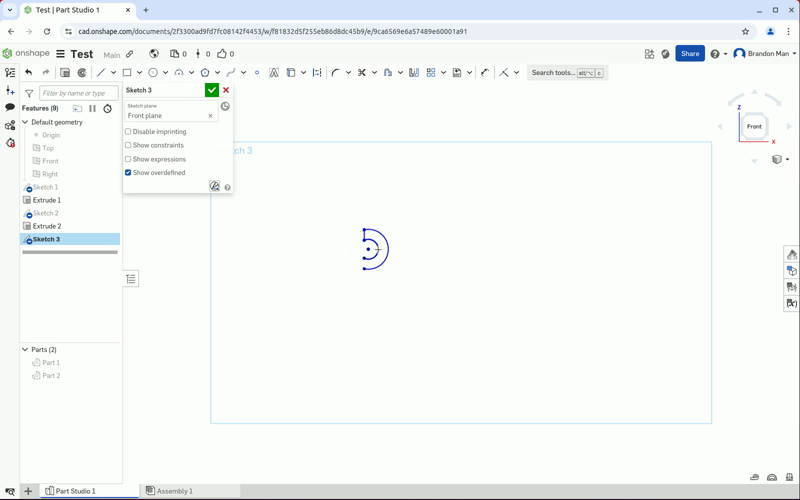
mouse_move(364, 258)
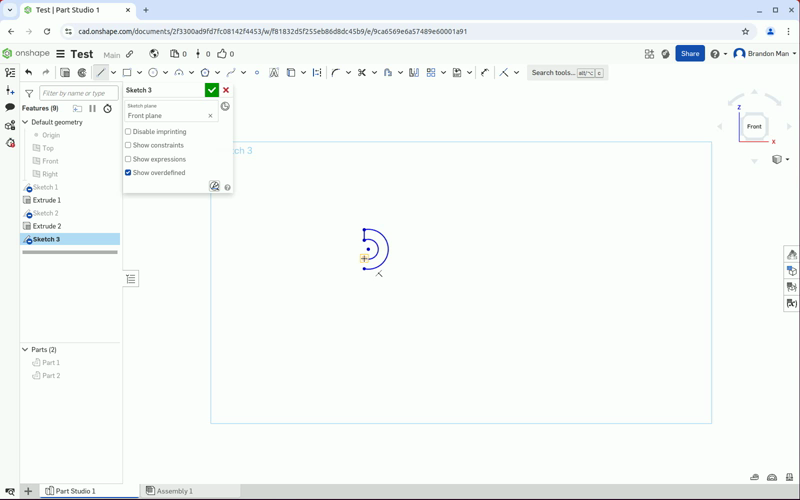
click(364, 258)
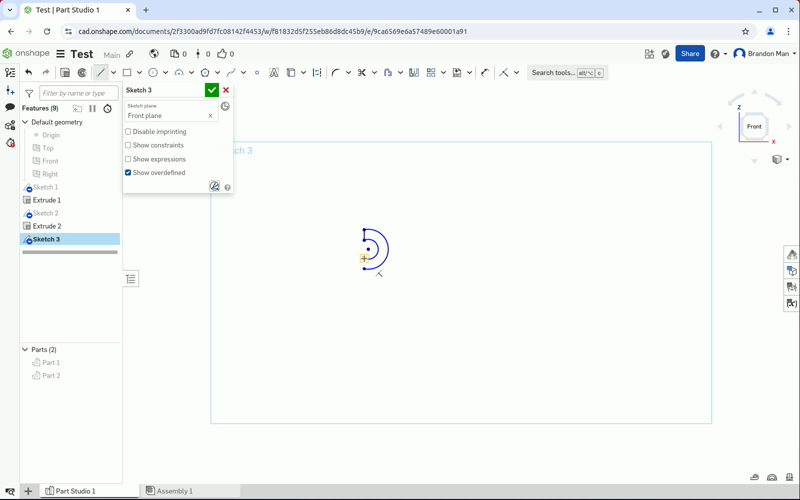
mouse_move(394, 258)
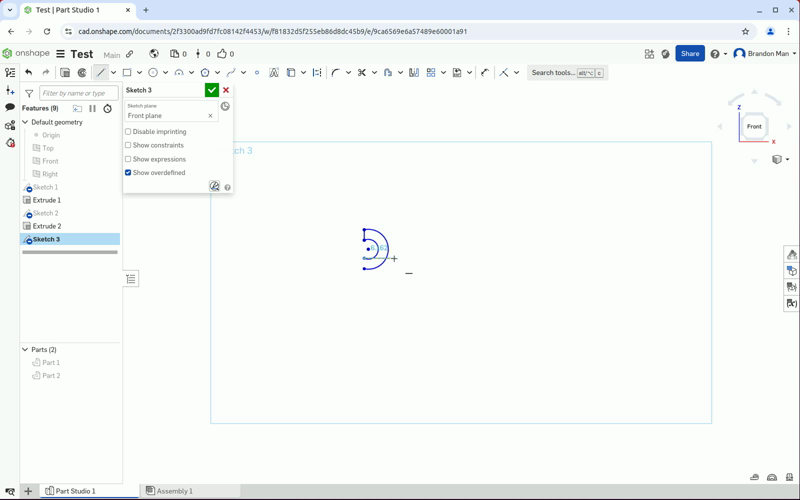
key_down(shift)
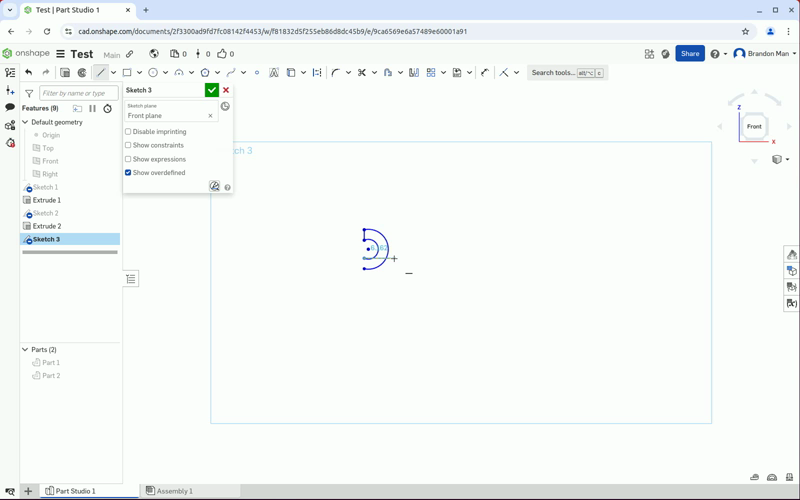
mouse_move(364, 268)
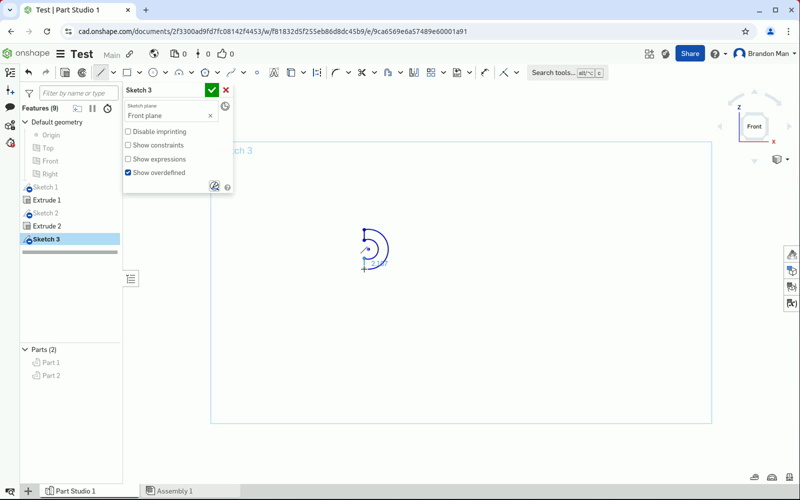
key_up(shift)
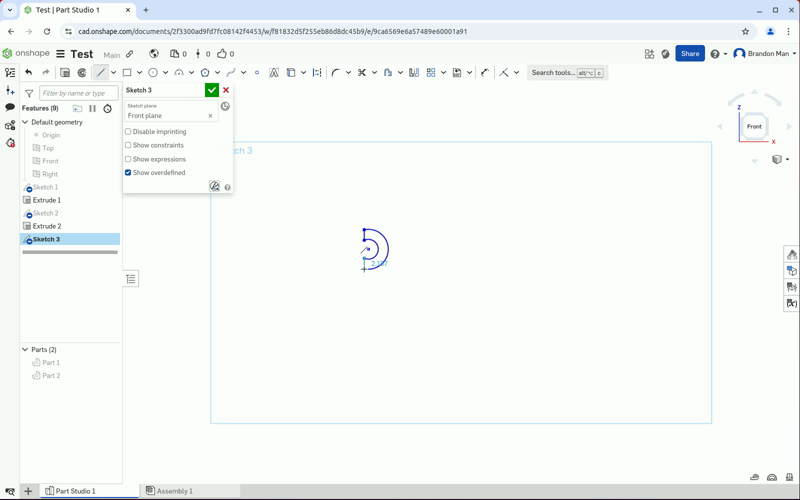
click(364, 268)
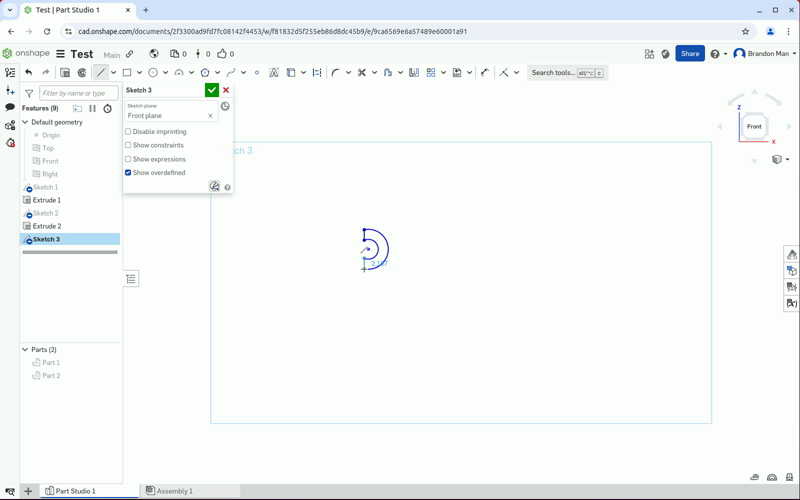
key(esc)
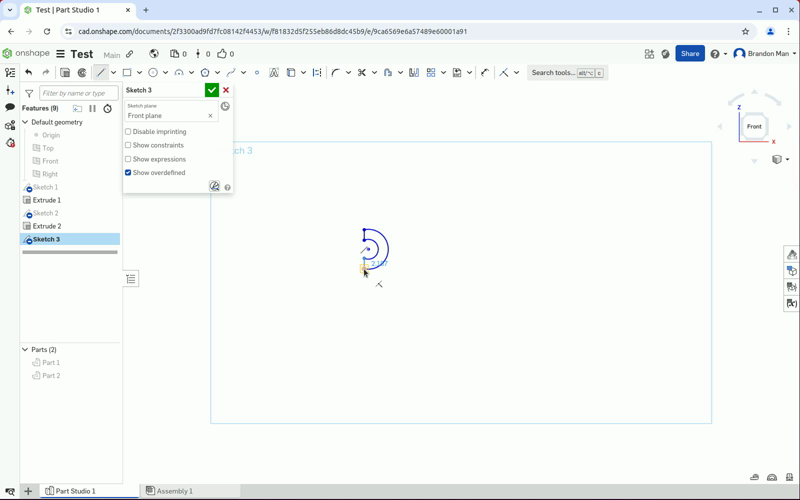
mouse_move(371, 267)
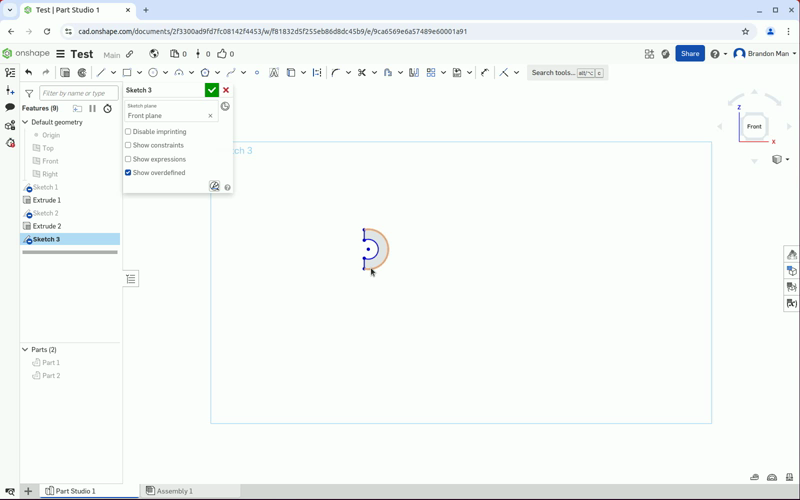
scroll(6)
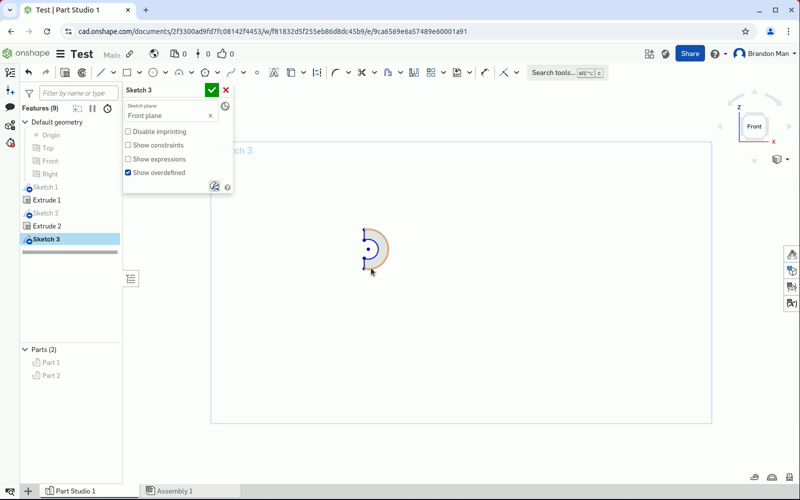
scroll(6)
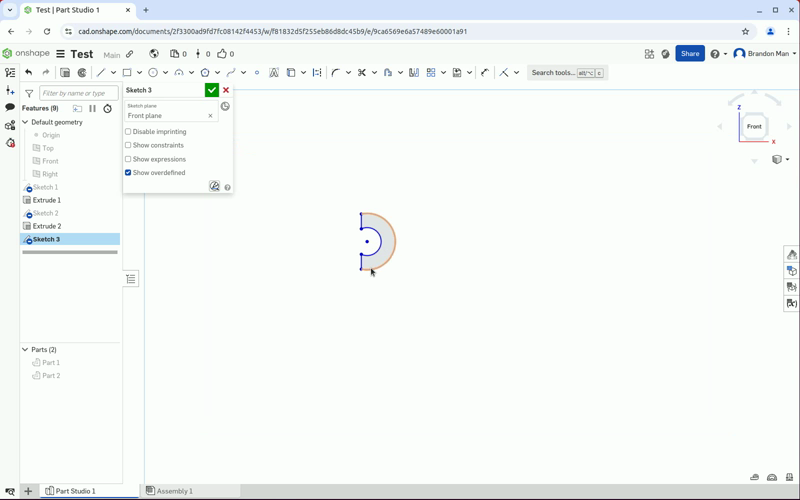
scroll(6)
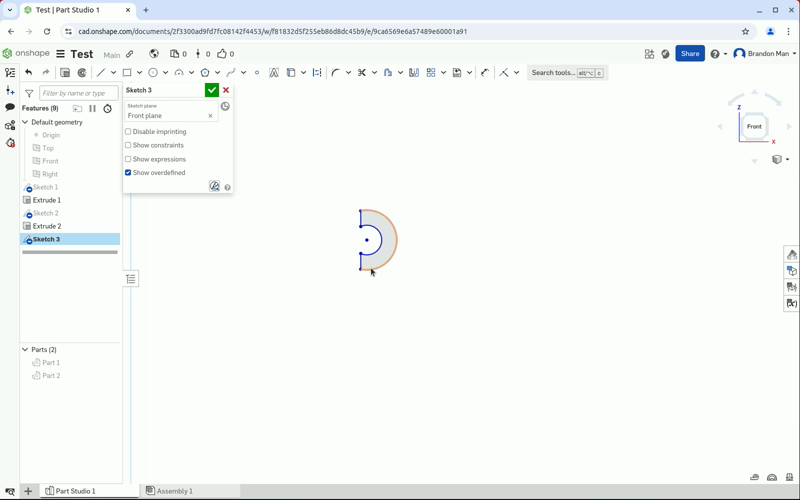
scroll(6)
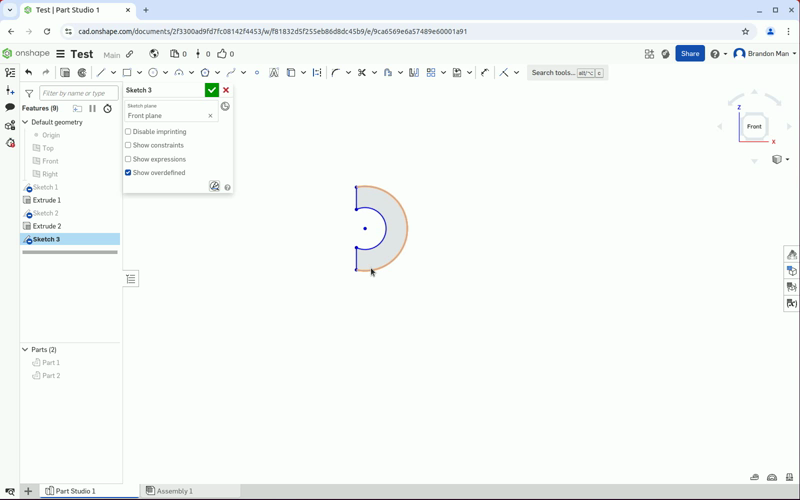
scroll(6)
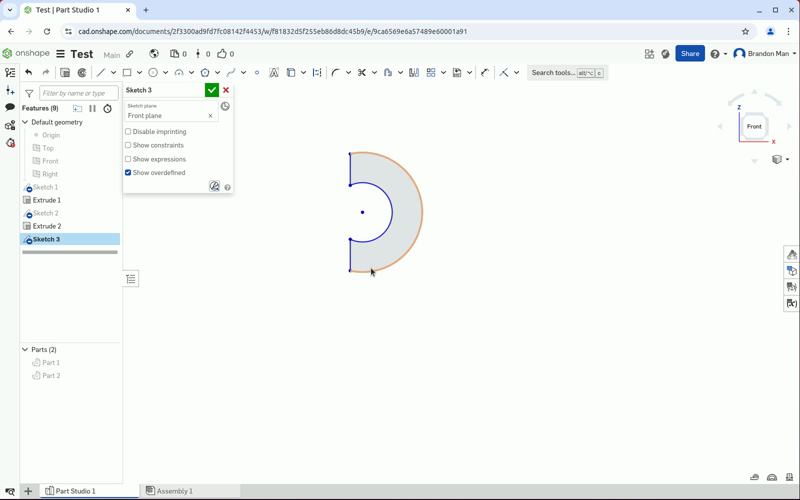
scroll(6)
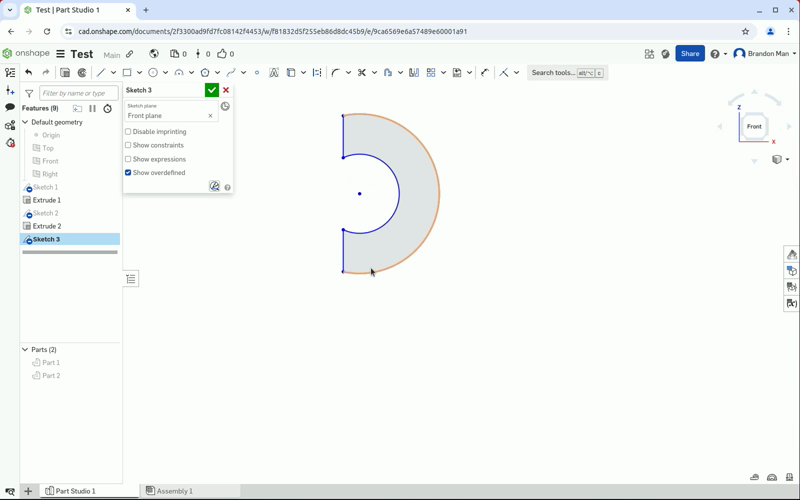
scroll(6)
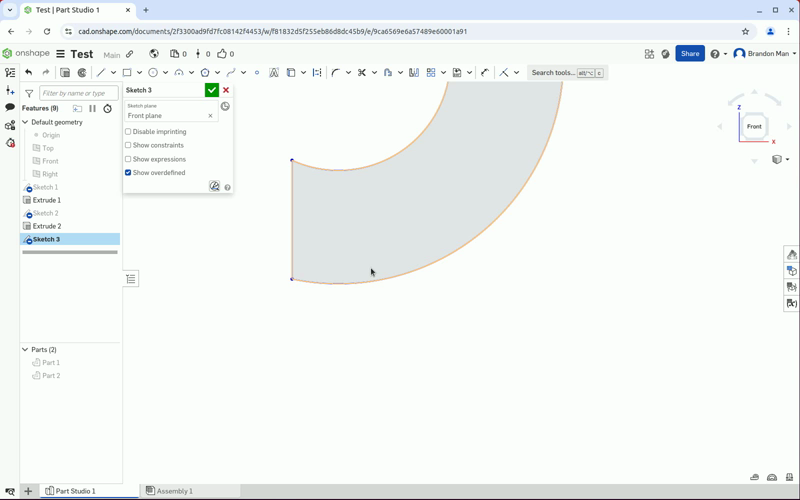
click(371, 267)
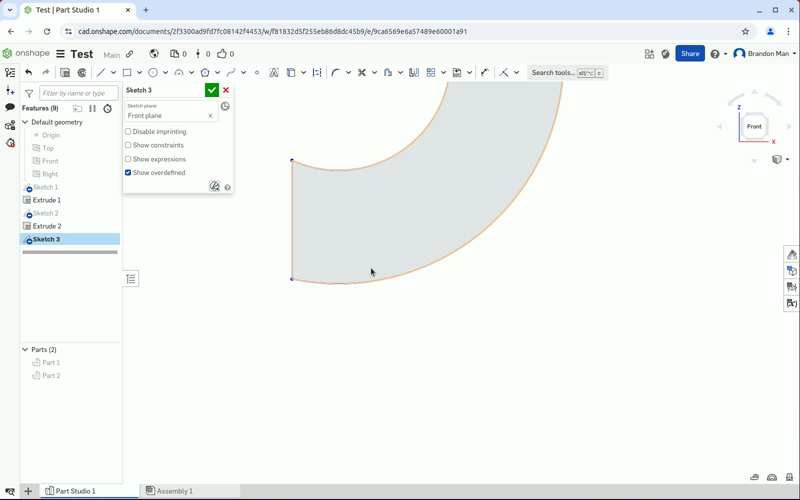
scroll(-6)
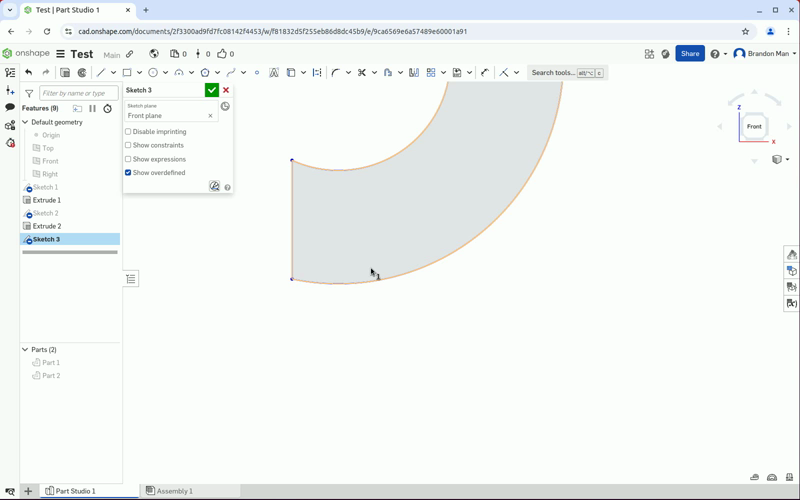
scroll(-6)
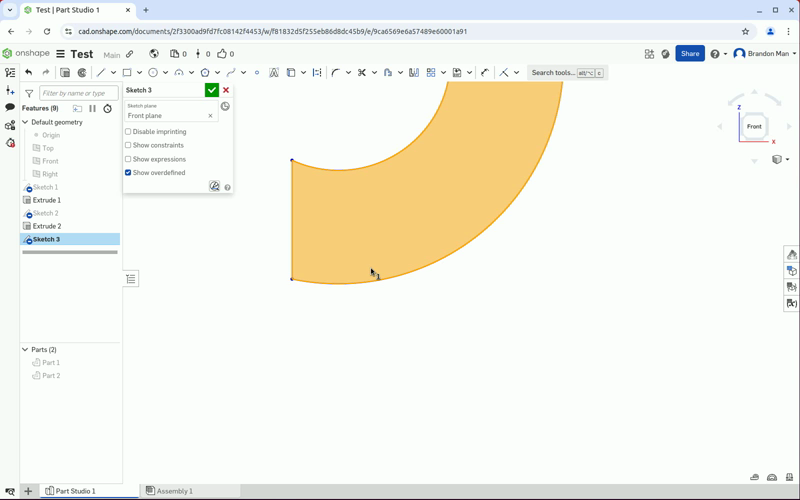
scroll(-6)
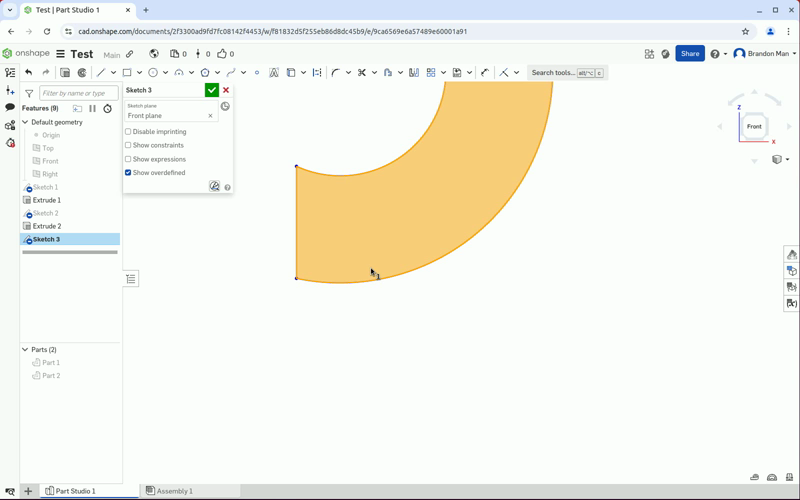
scroll(-6)
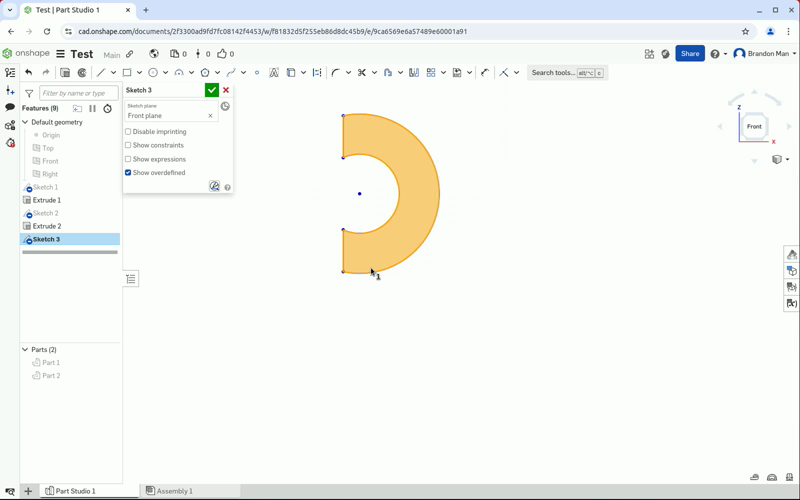
scroll(-6)
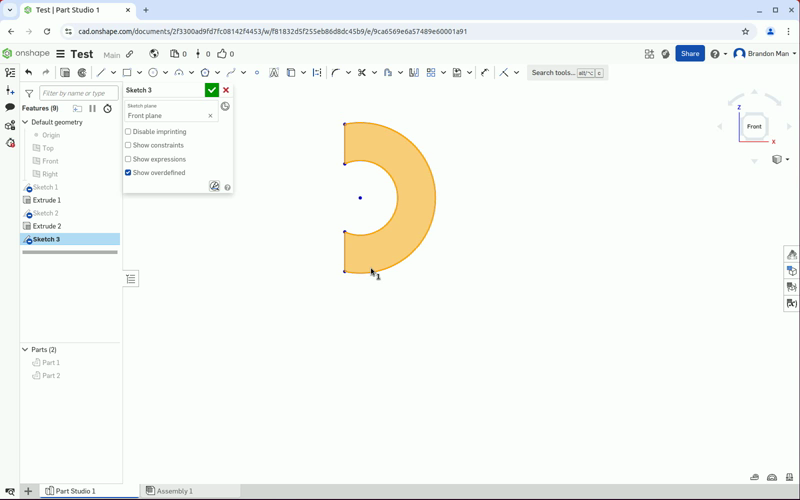
scroll(-6)
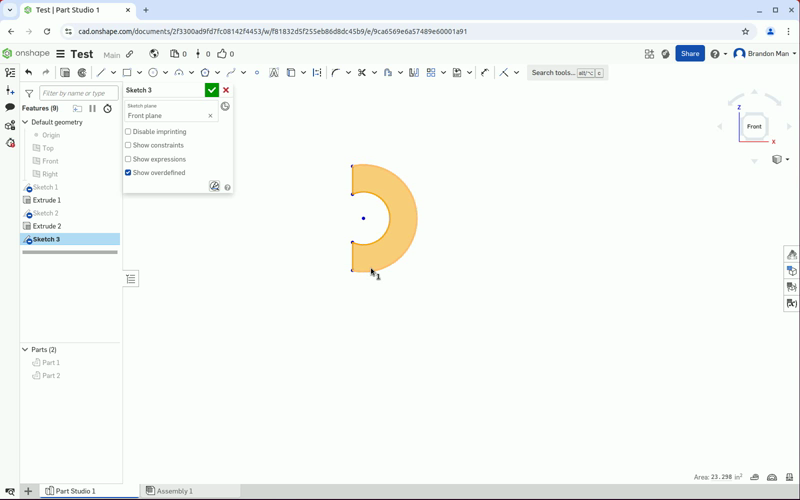
scroll(-6)
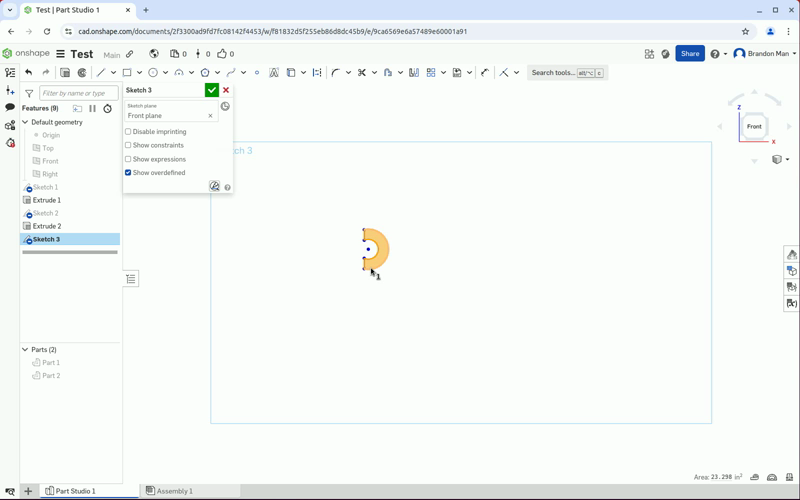
mouse_move(73, 352)
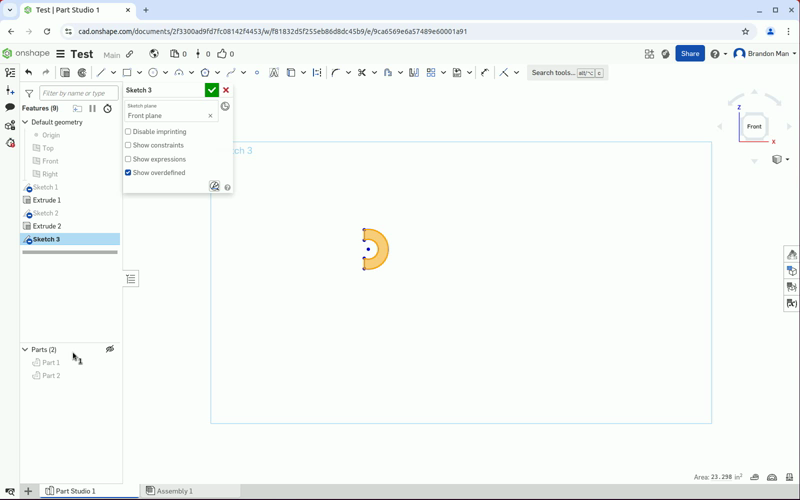
key(shift+y)
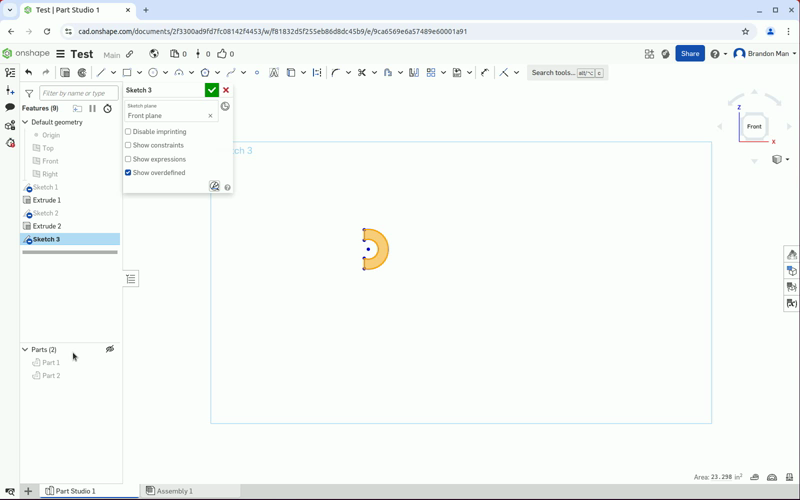
key(shift+e)
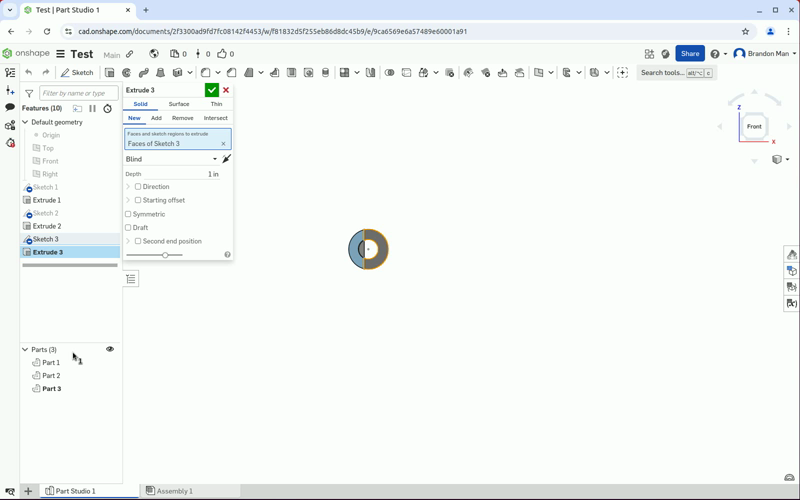
mouse_move(143, 106)
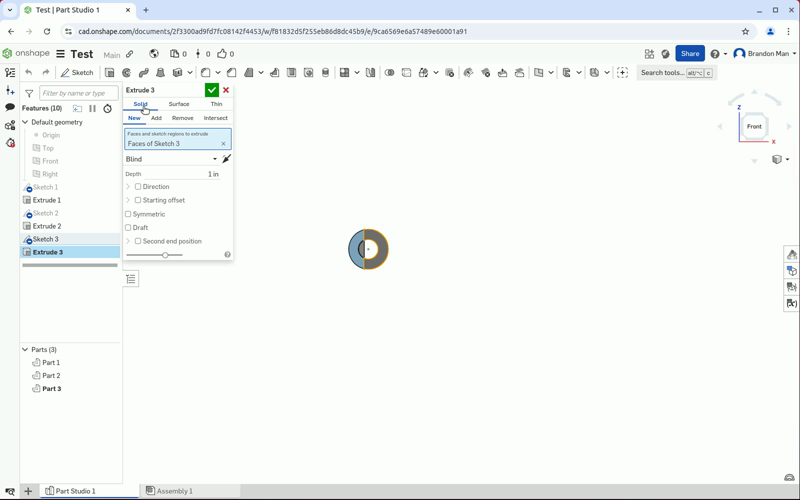
click(143, 106)
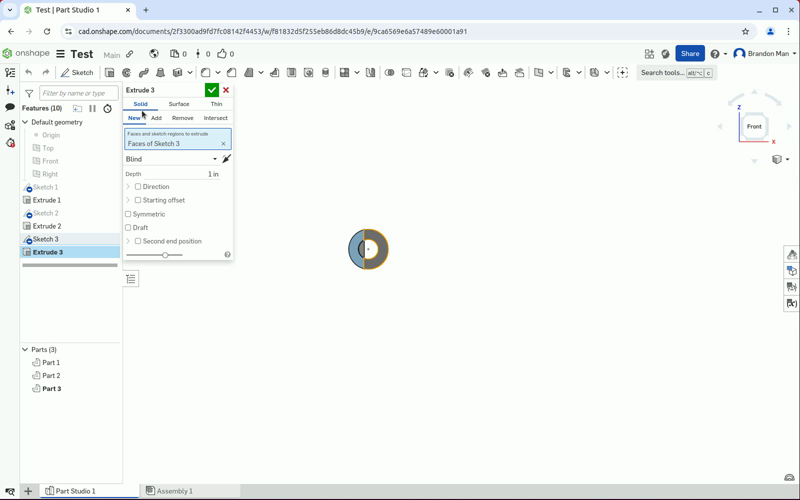
mouse_move(137, 120)
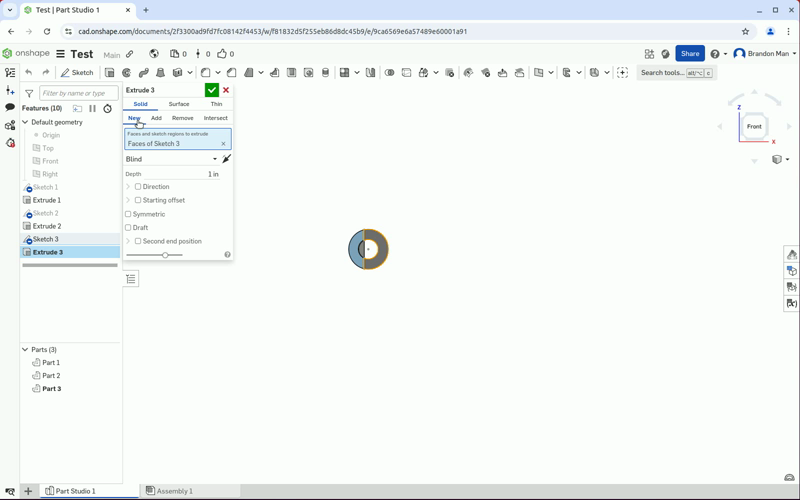
click(137, 120)
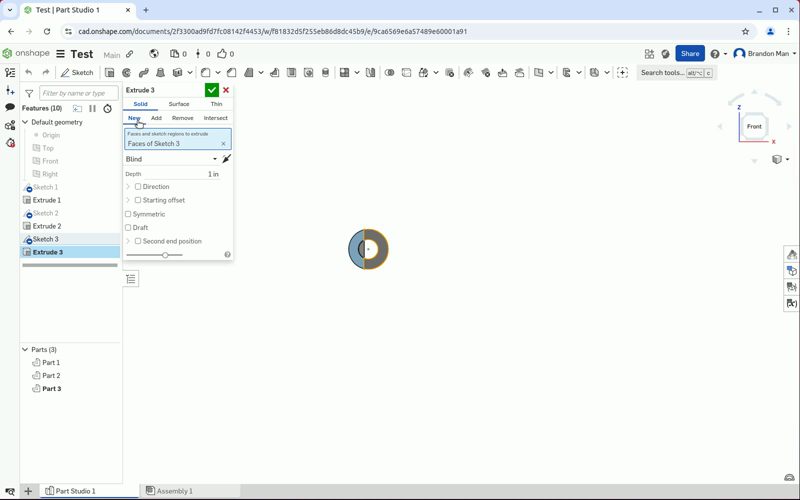
key(tab, 4)
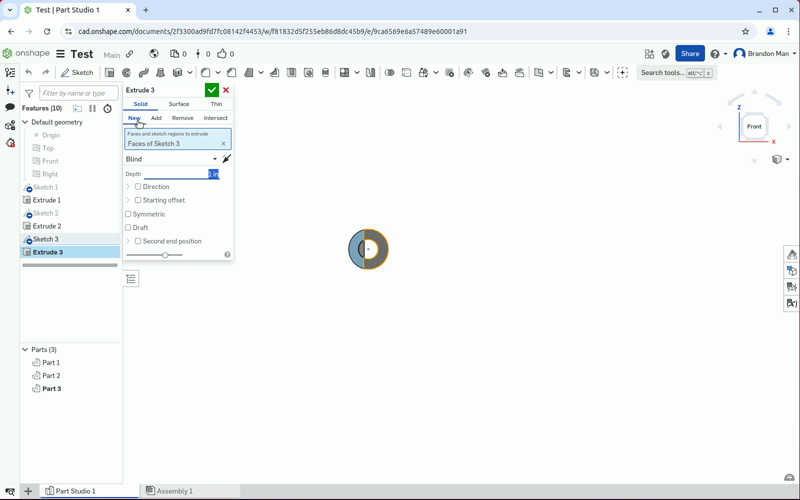
text(3.851)
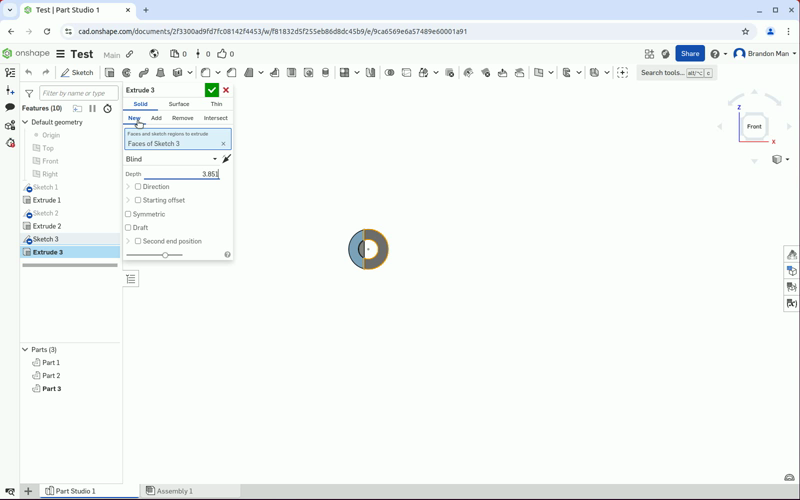
key(enter)
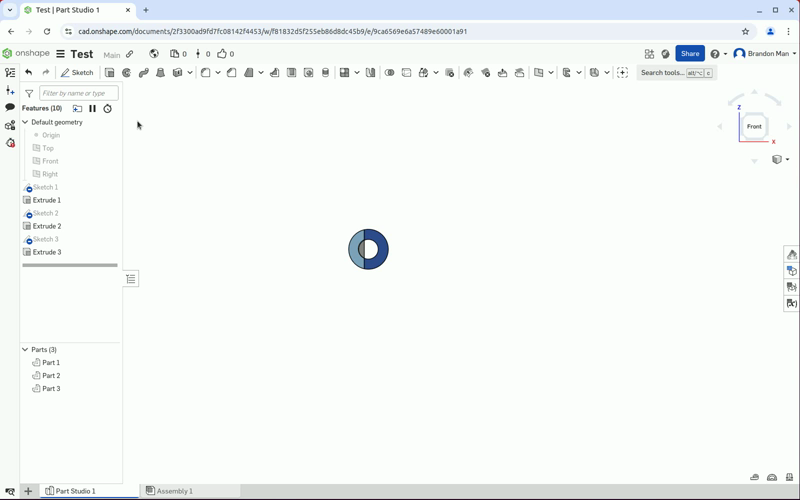
key(shift+h)
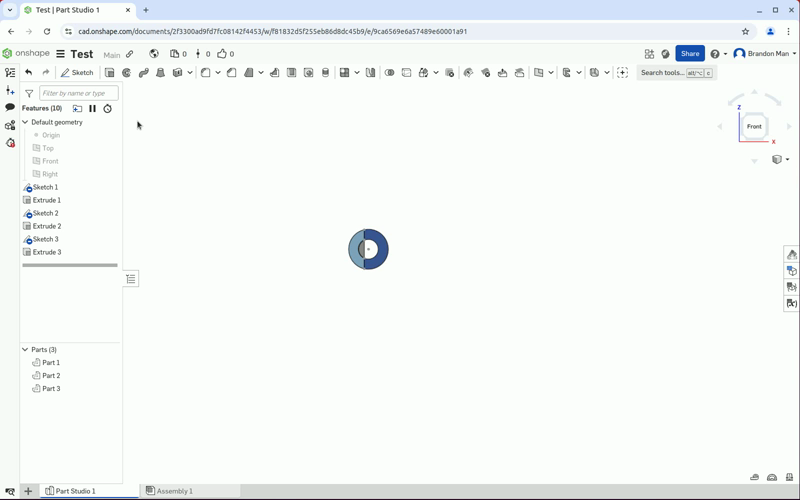
key(shift+h)
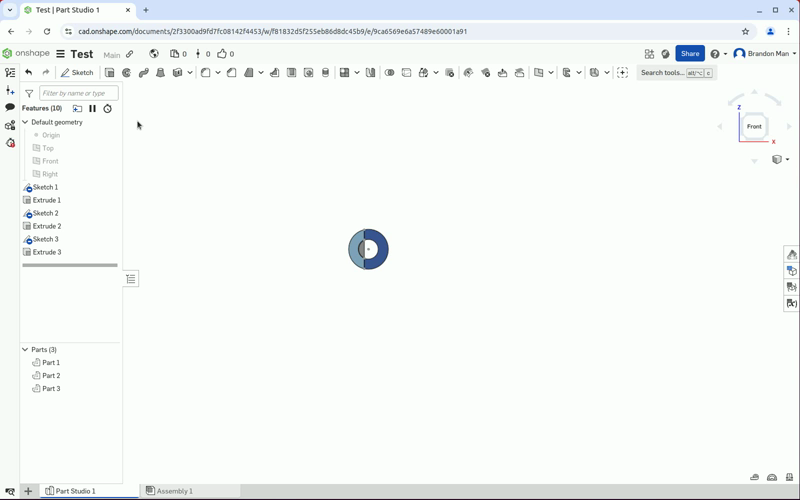
key(shift+7)
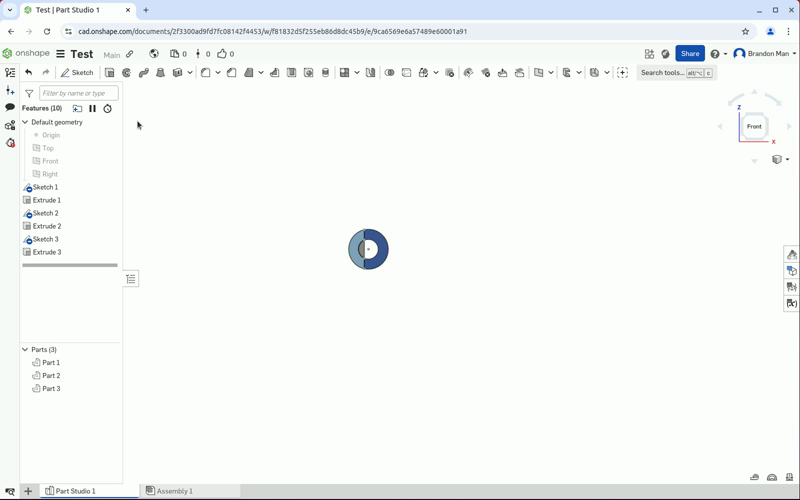
key(left, 2)
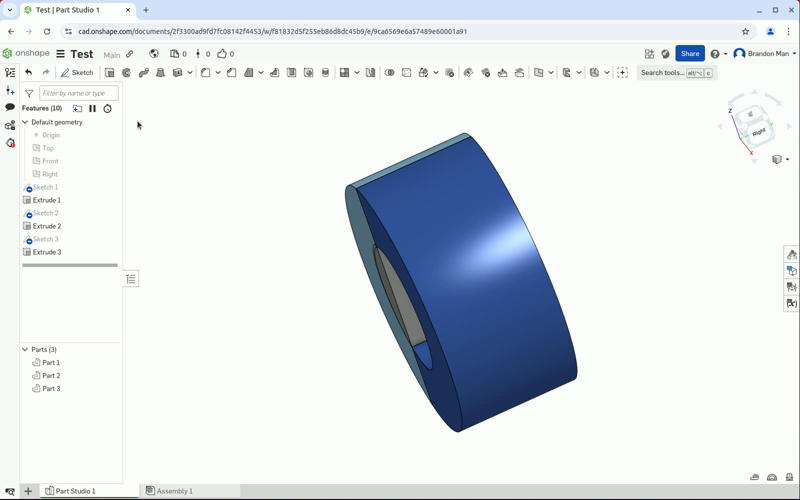
key(down, 2)
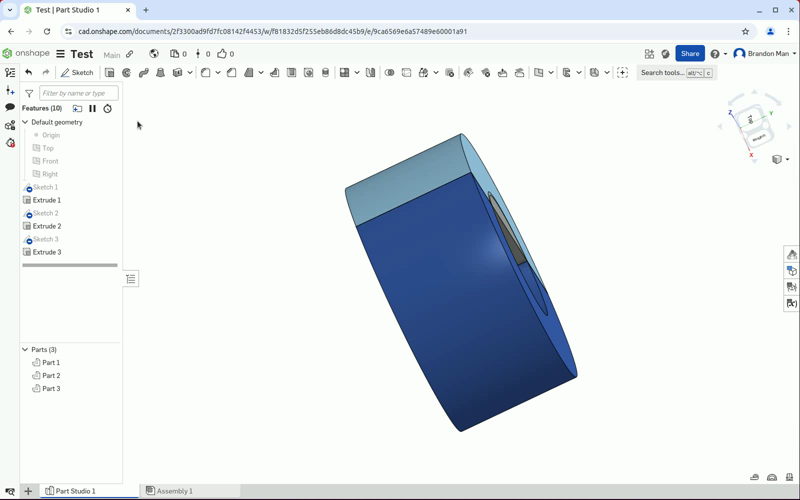
key(up, 2)
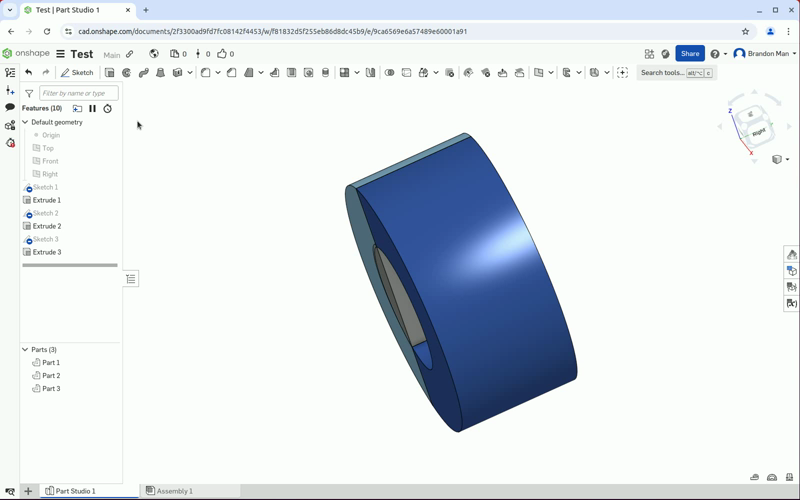
key(right, 2)
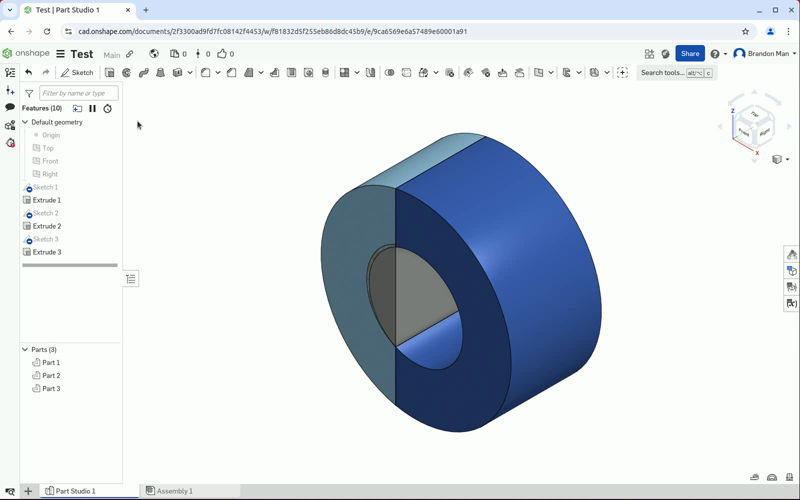
mouse_move(73, 189)
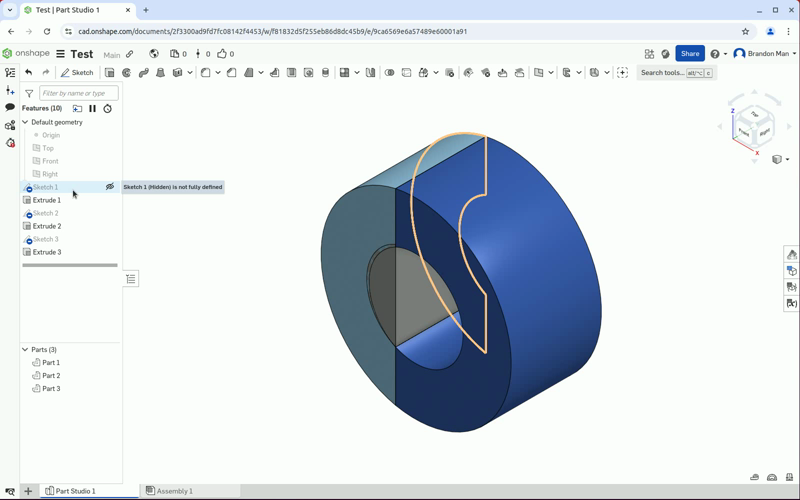
click(73, 189)